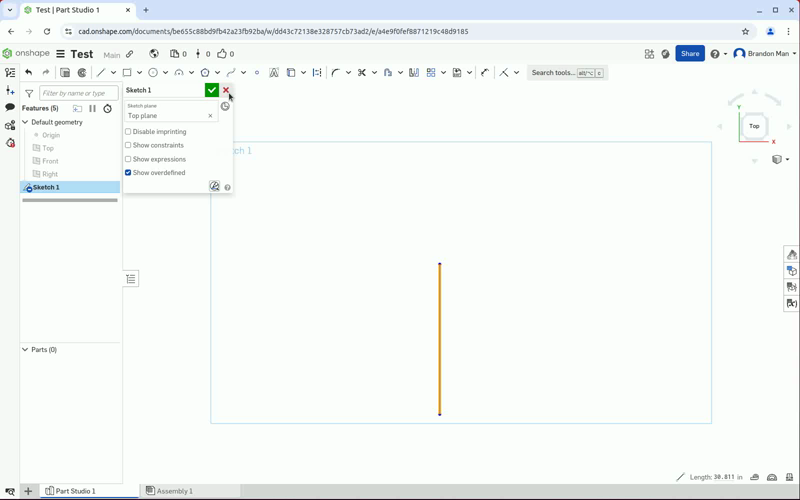
key(shift+h)
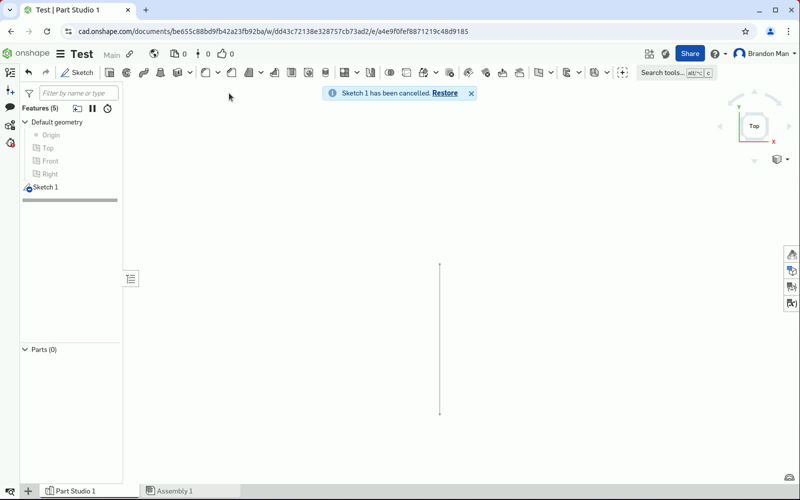
mouse_move(73, 352)
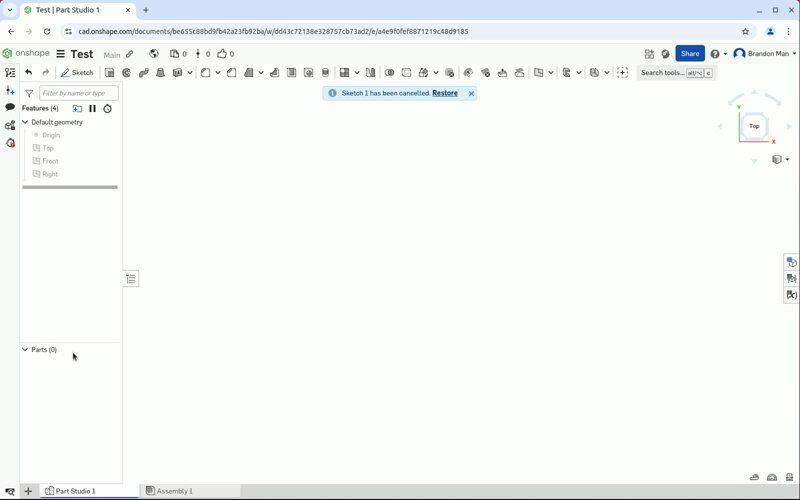
key(y)
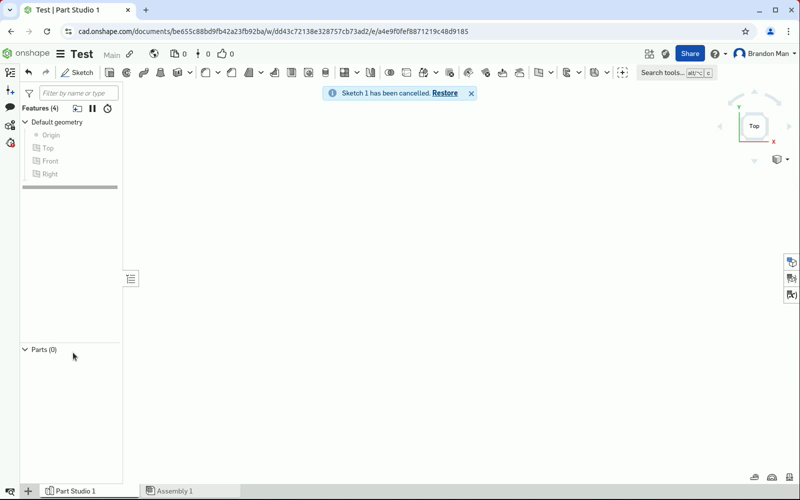
key(shift+p)
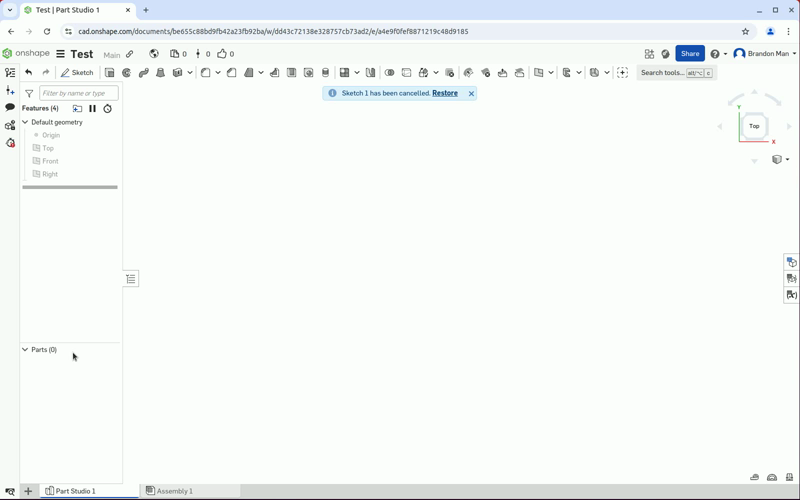
key(space)
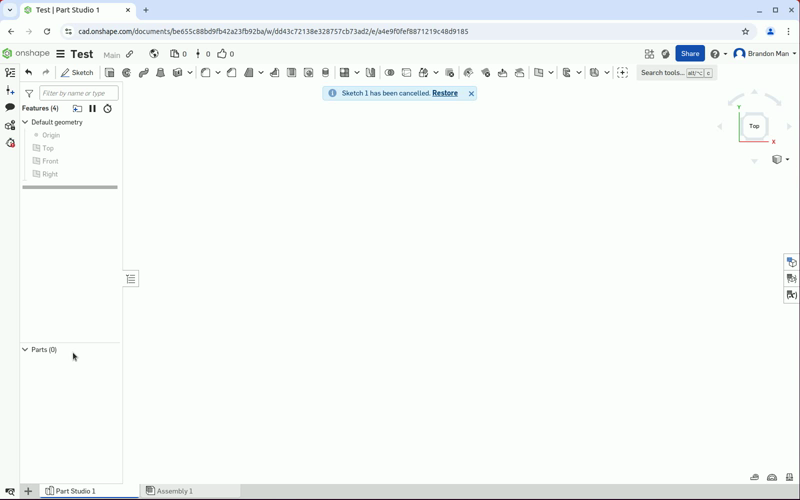
key_down(shift)
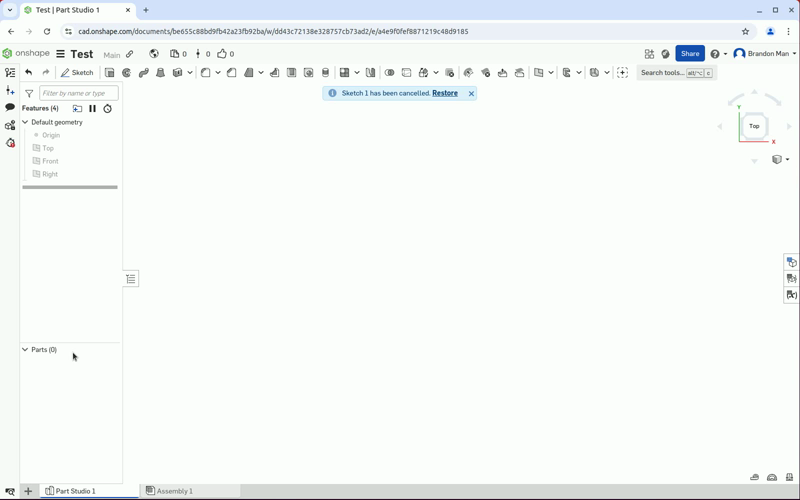
key(up)
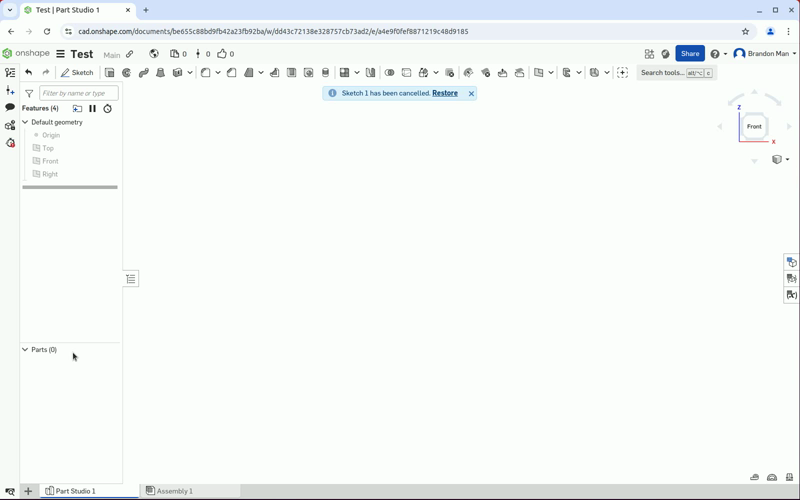
key_up(shift)
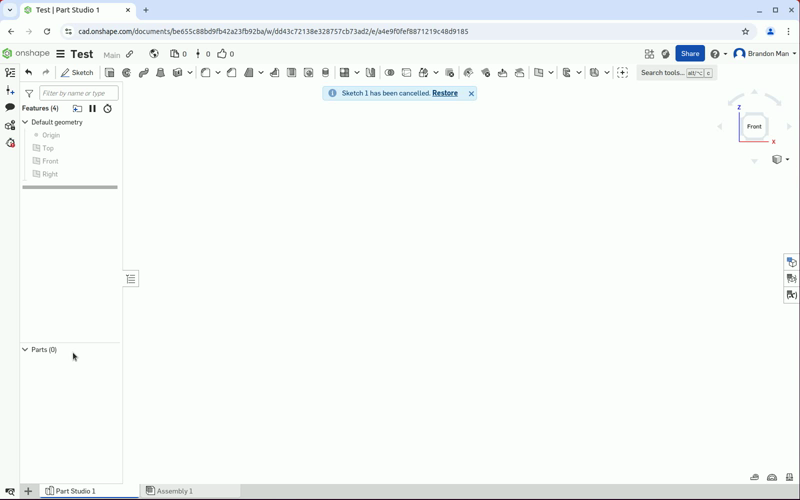
key(space)
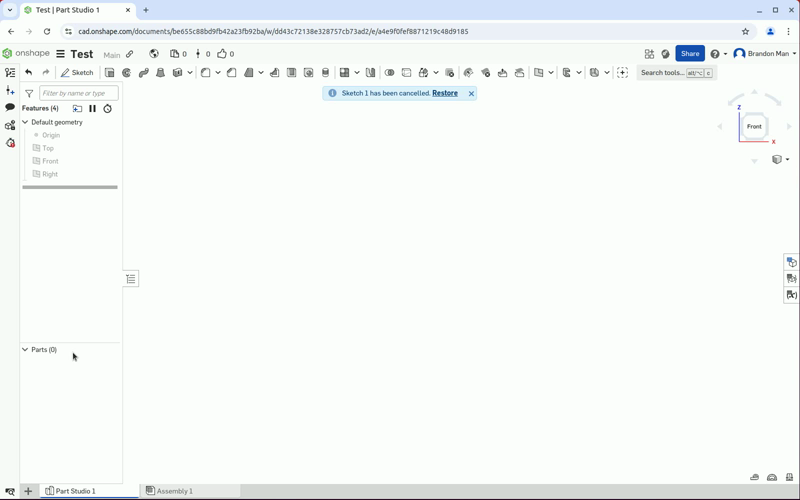
key_down(shift)
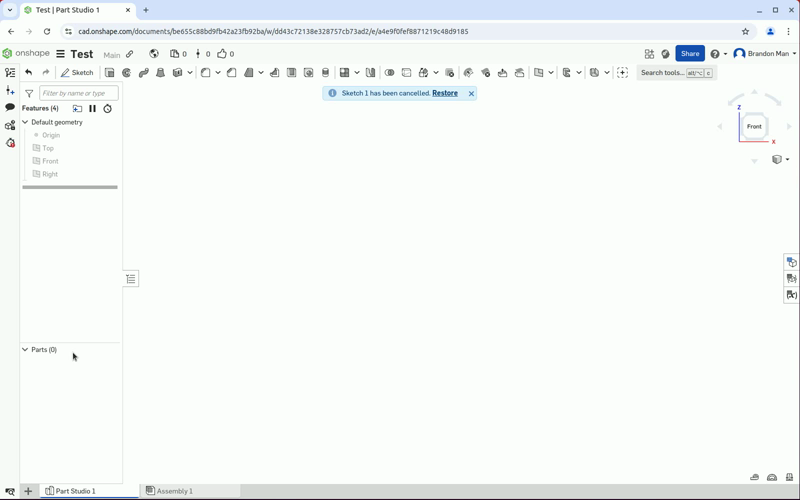
key(left)
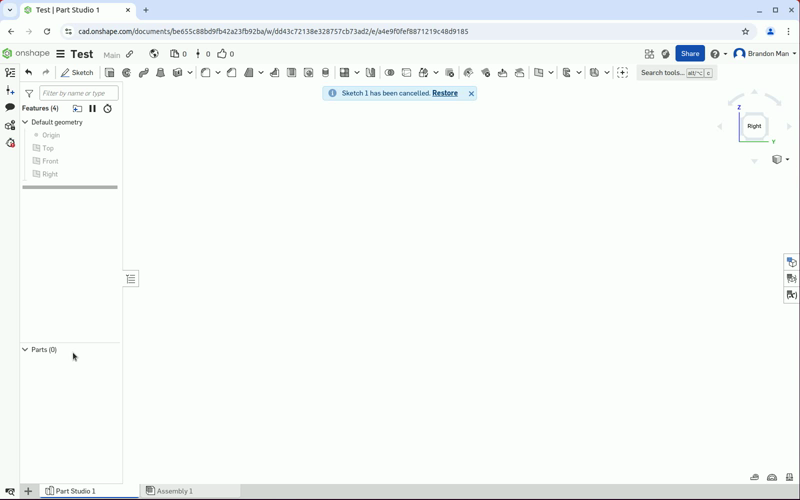
key_up(shift)
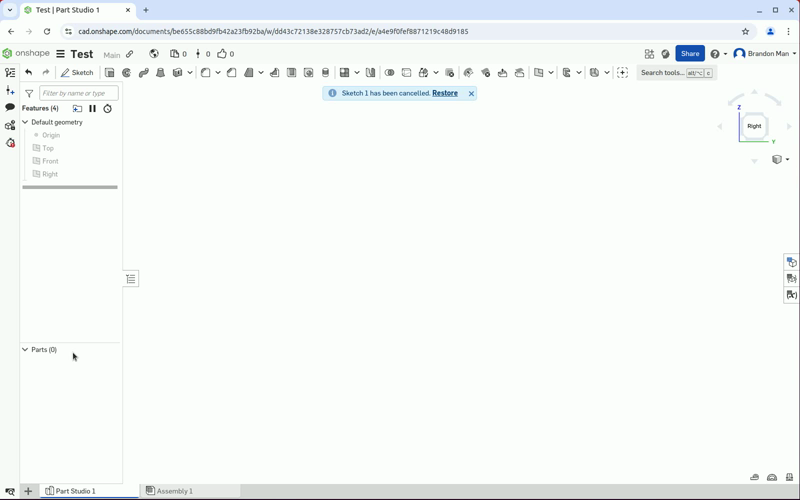
mouse_move(73, 352)
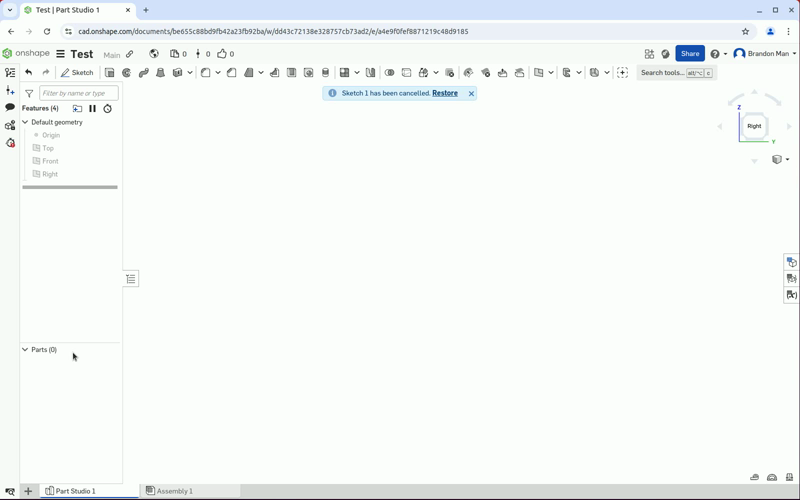
key(shift+y)
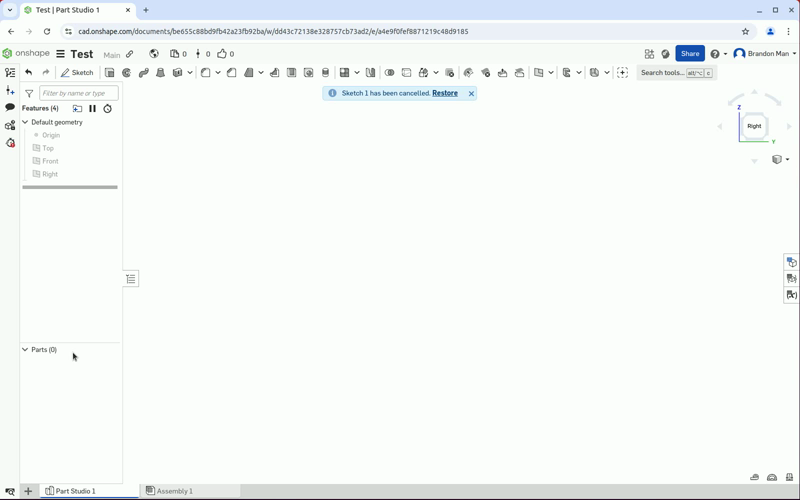
key(shift+s)
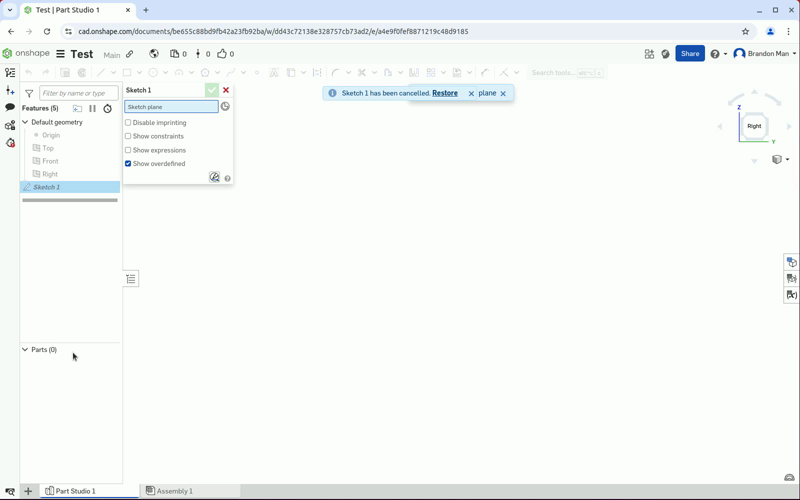
mouse_move(73, 176)
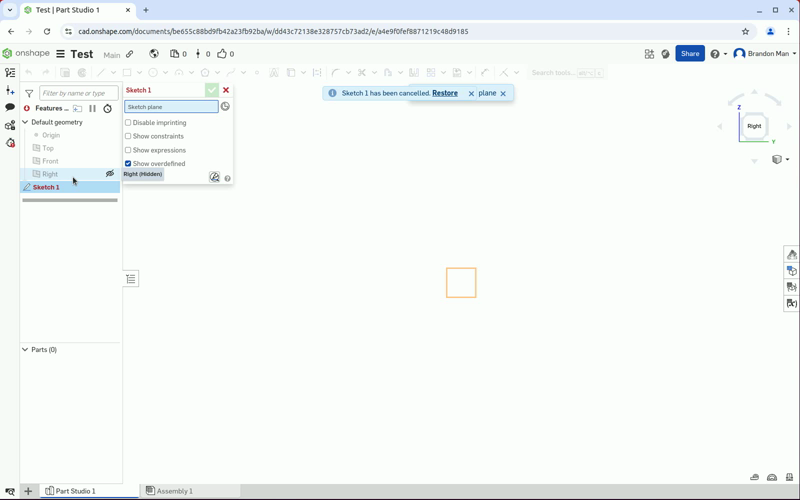
click(73, 176)
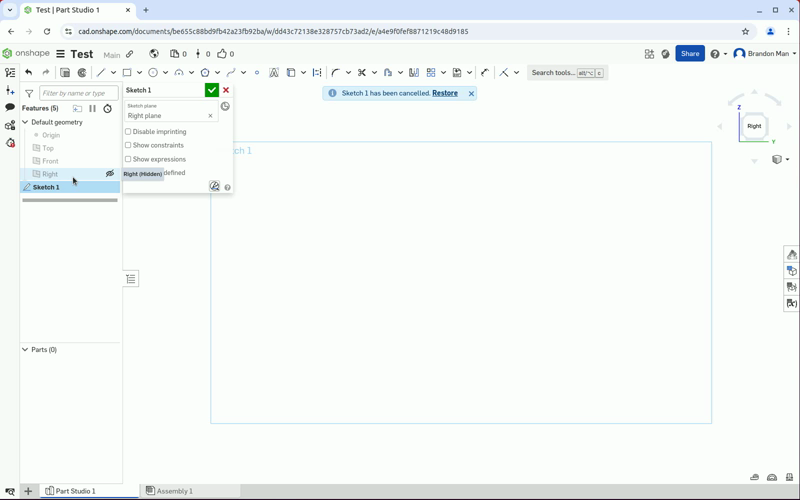
mouse_move(73, 352)
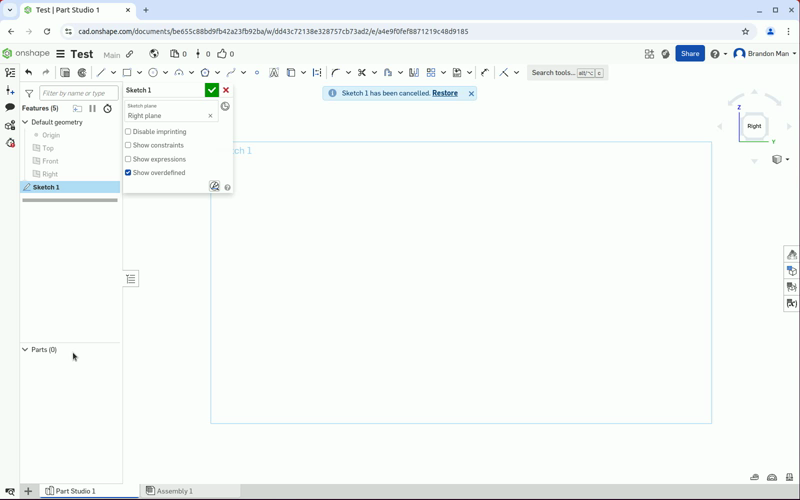
key(y)
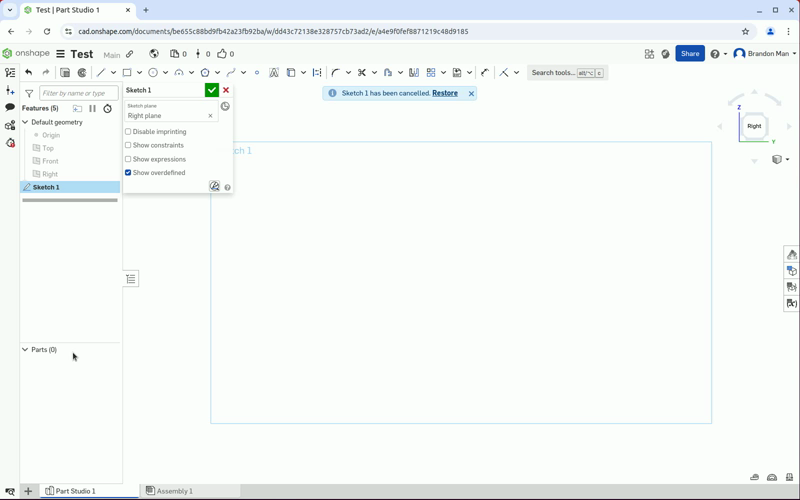
key(l)
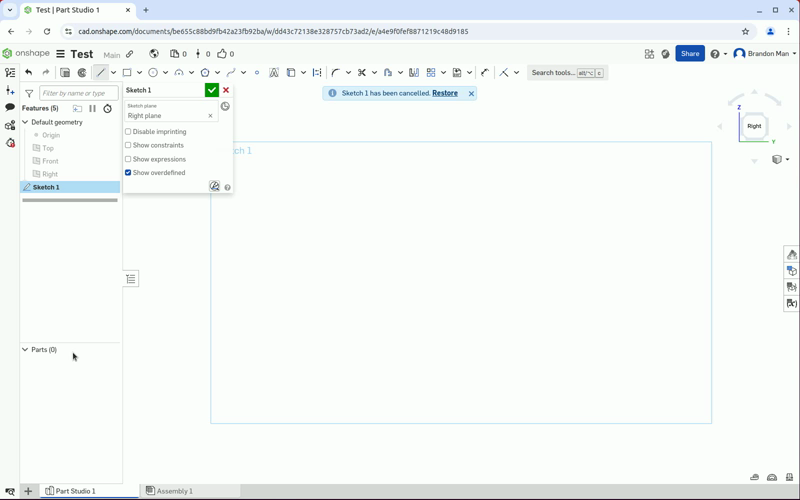
key_down(shift)
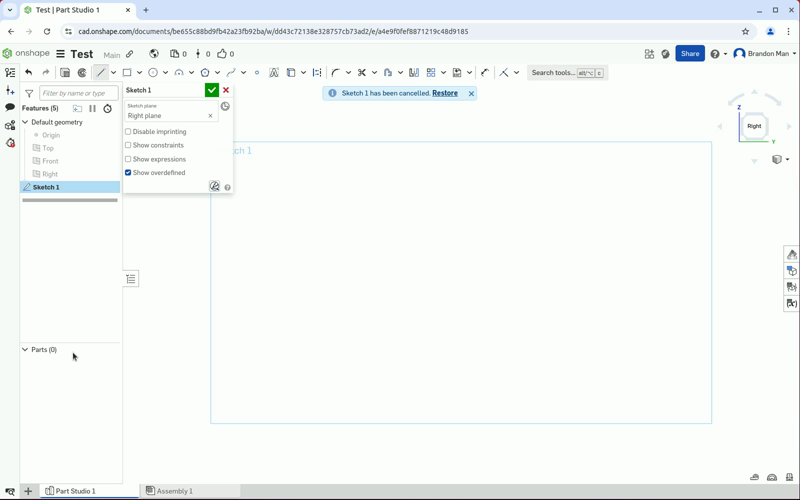
mouse_move(348, 357)
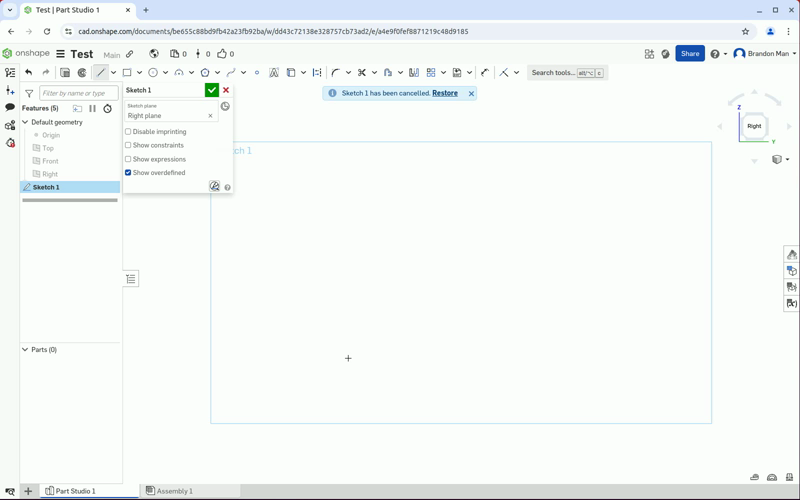
click(348, 357)
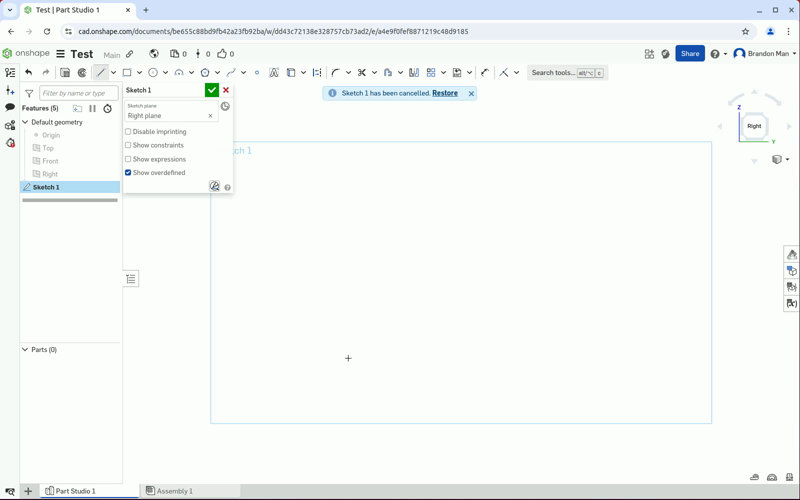
key_up(shift)
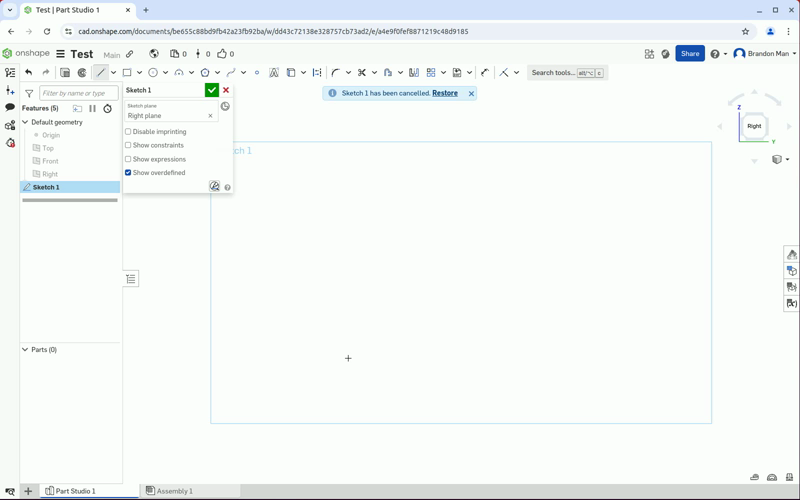
key_down(shift)
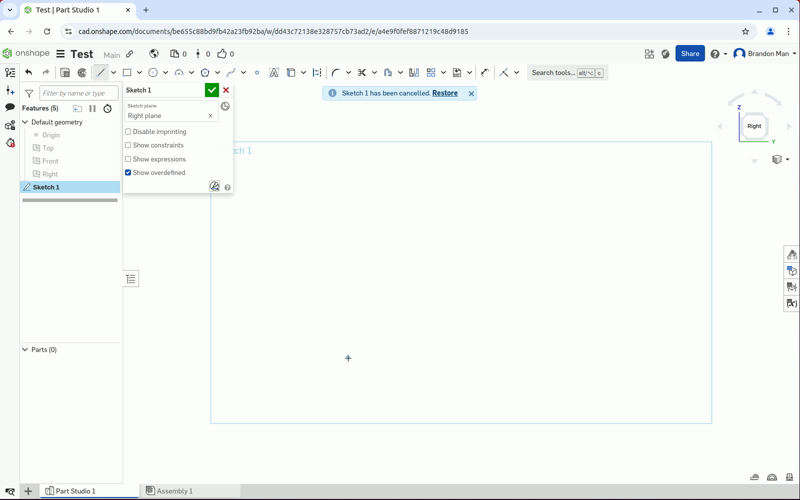
mouse_move(378, 357)
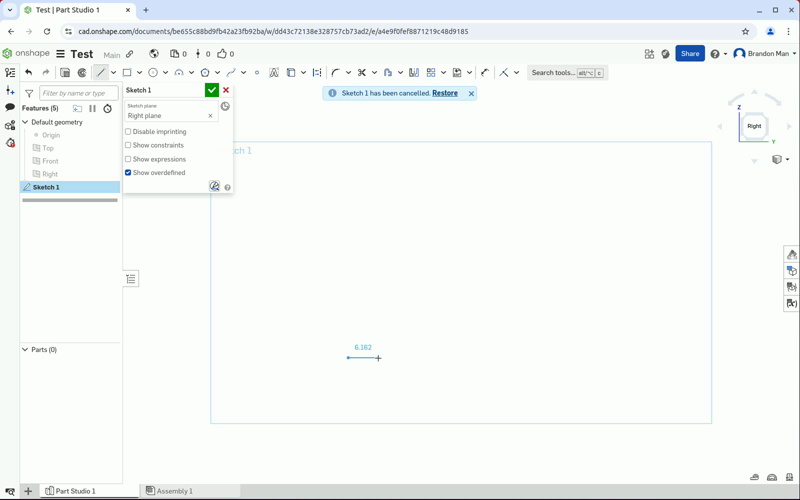
mouse_move(360, 357)
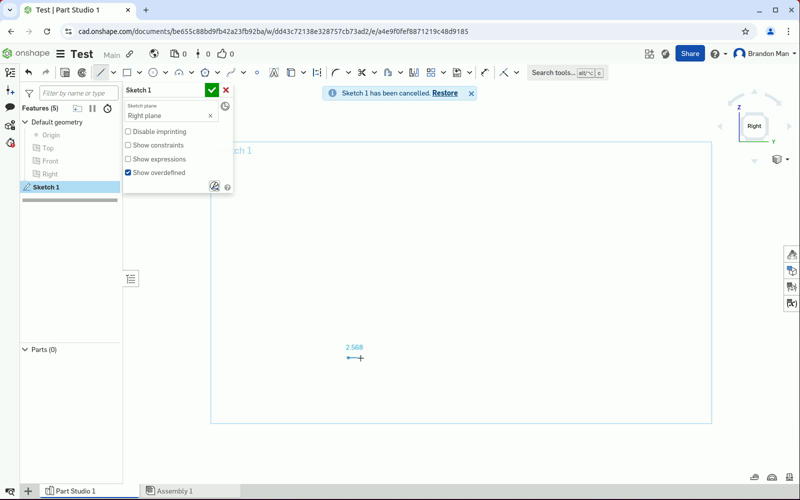
click(360, 357)
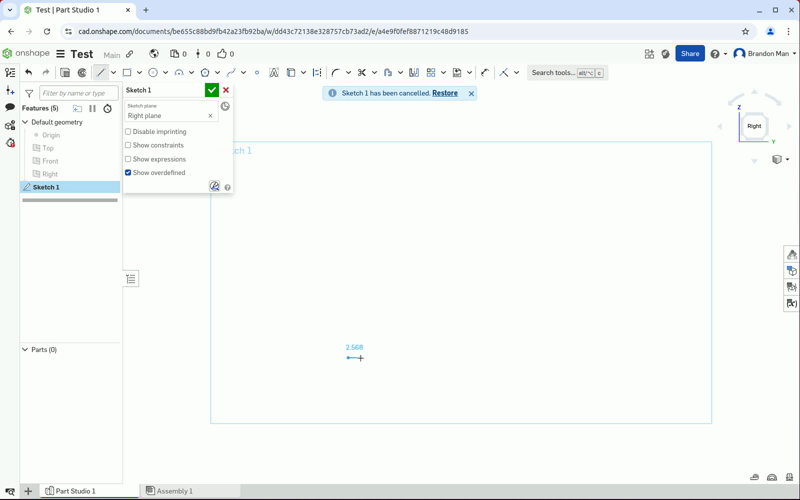
key_up(shift)
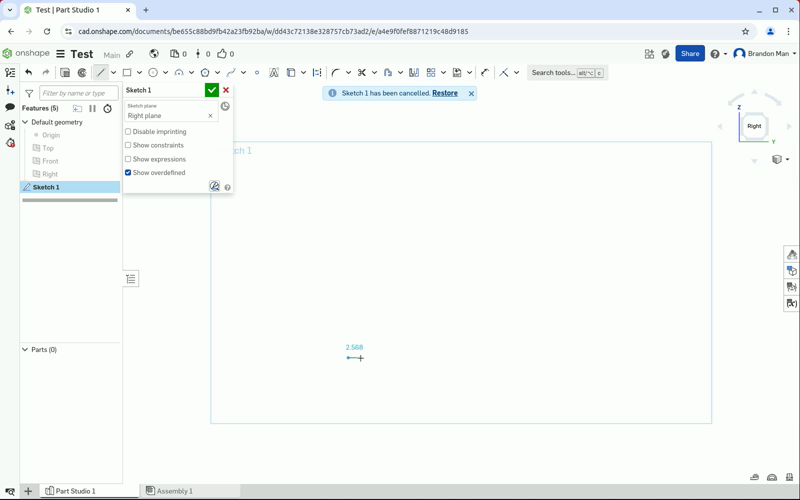
key_down(shift)
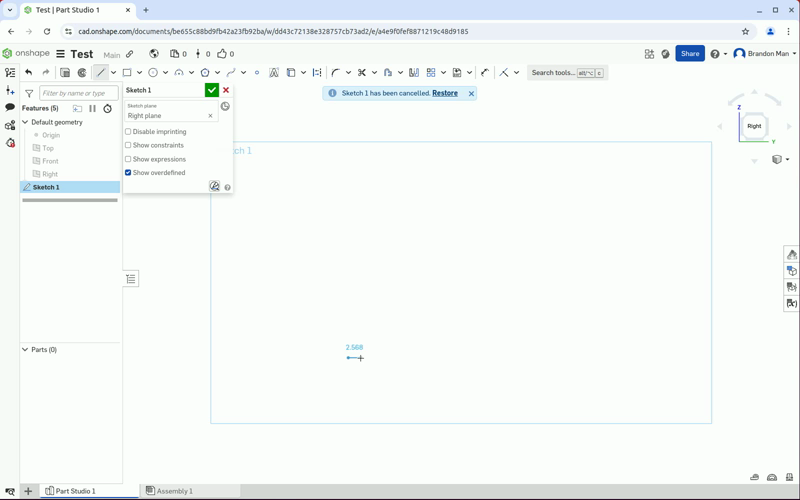
mouse_move(360, 208)
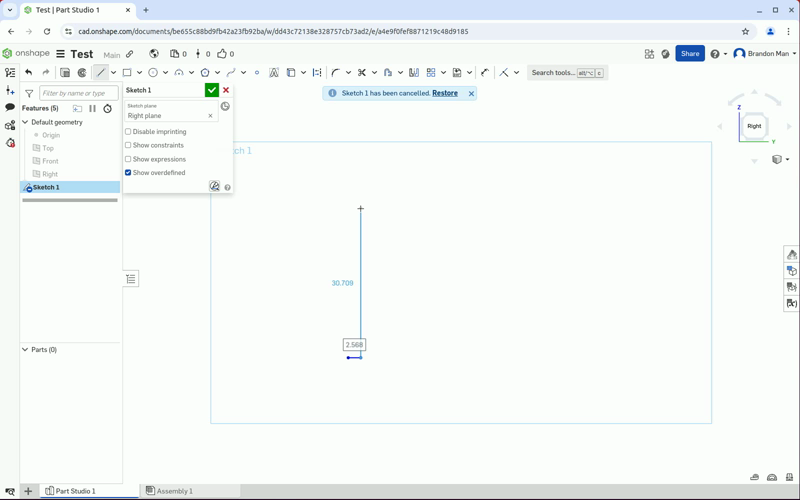
click(360, 208)
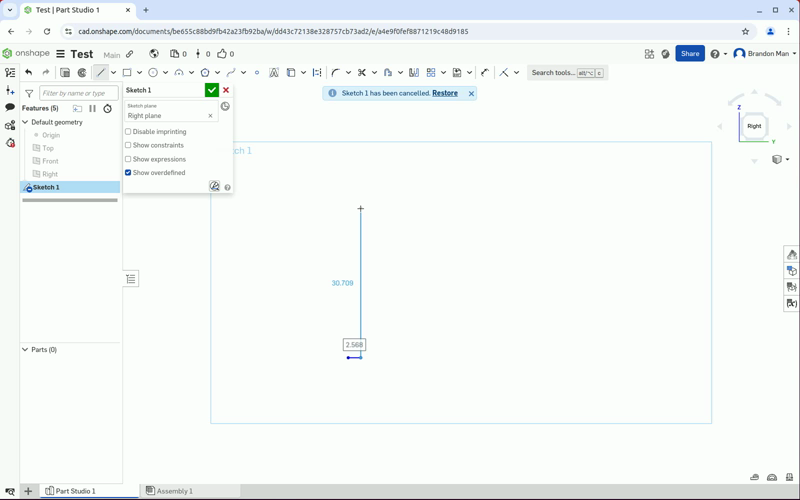
key_up(shift)
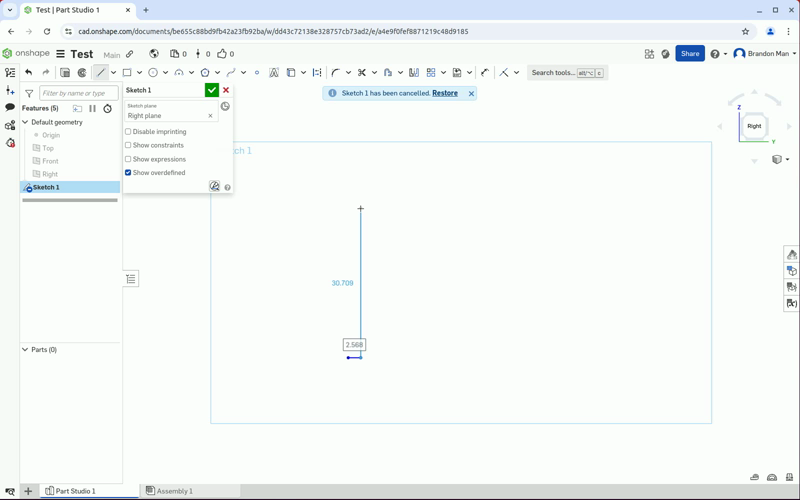
key_down(shift)
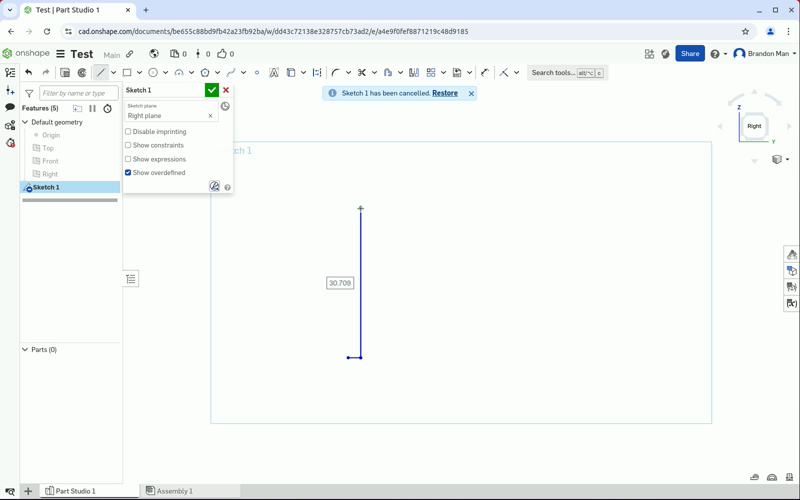
mouse_move(390, 208)
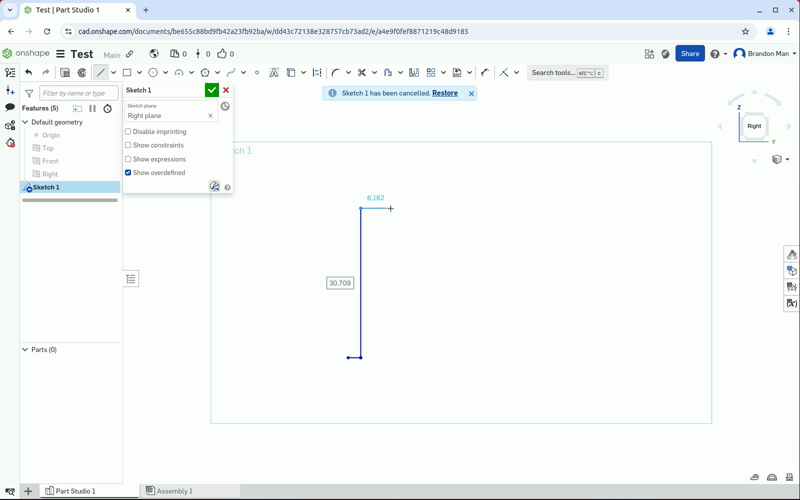
mouse_move(348, 208)
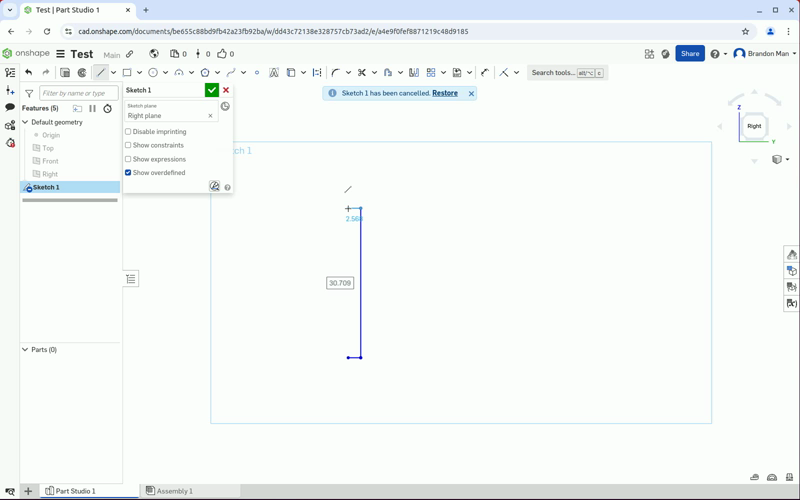
click(348, 208)
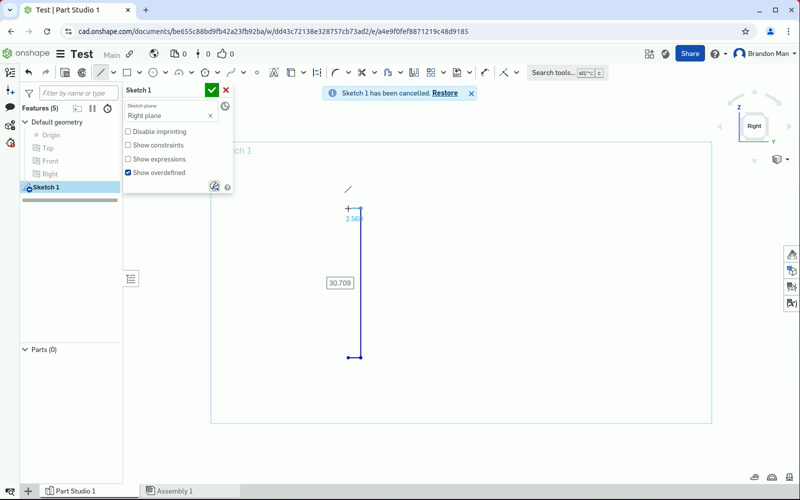
key_up(shift)
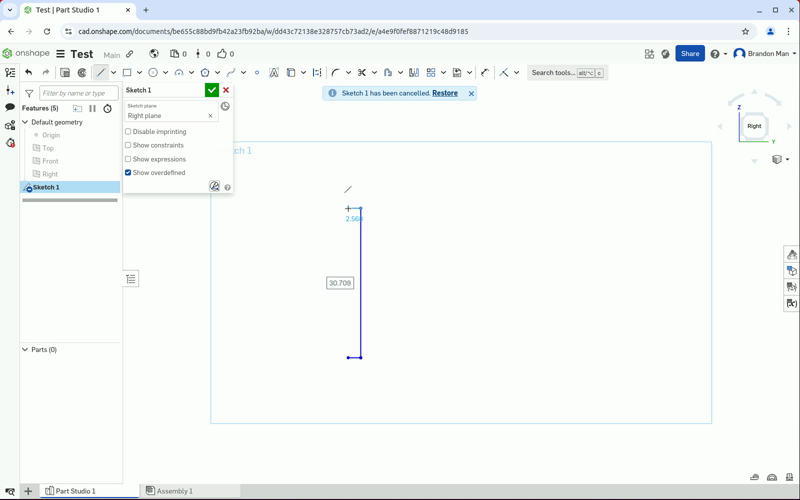
key_down(shift)
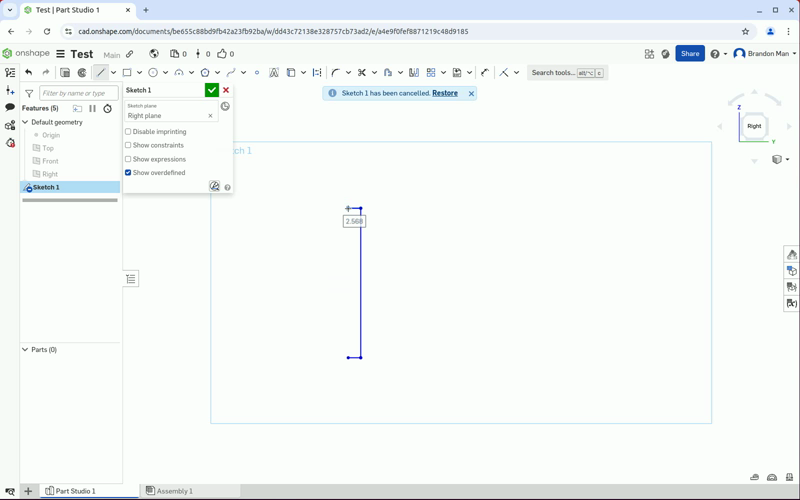
mouse_move(348, 357)
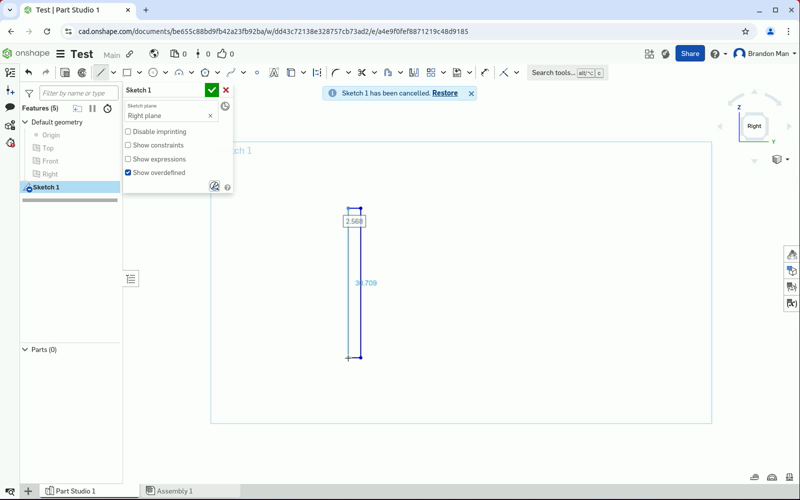
key_up(shift)
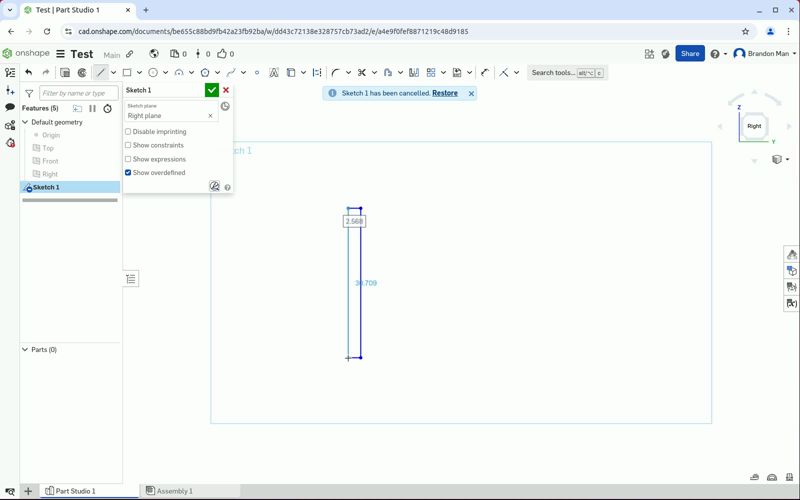
click(348, 357)
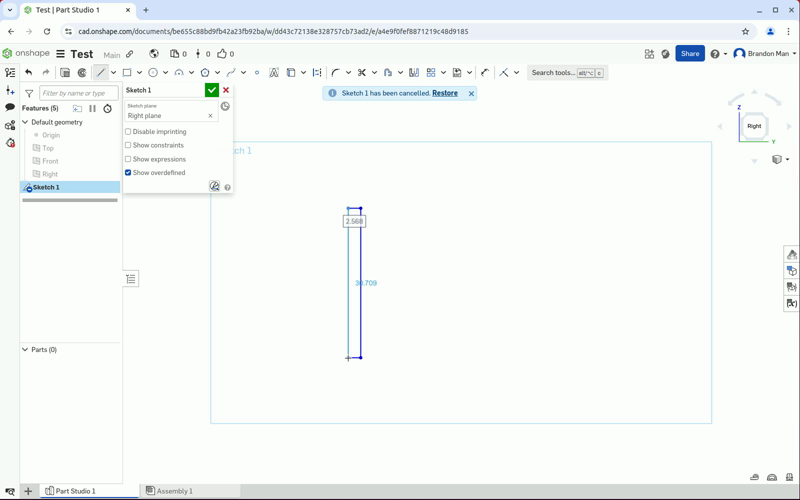
key(esc)
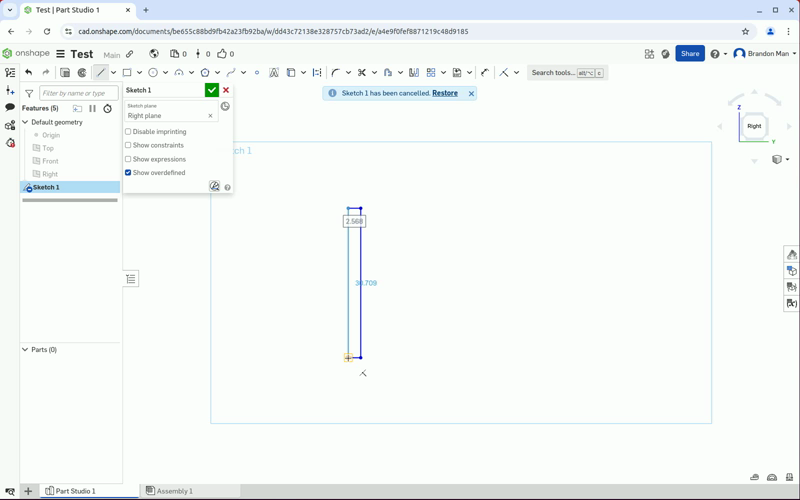
mouse_move(352, 248)
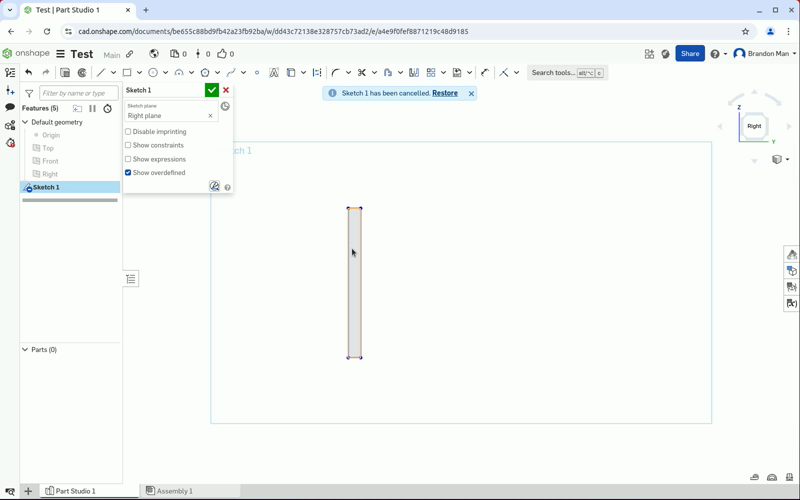
click(352, 248)
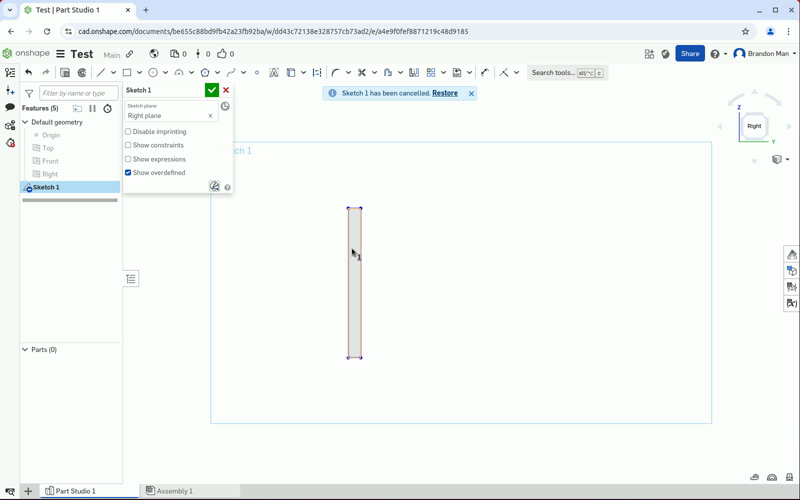
mouse_move(73, 352)
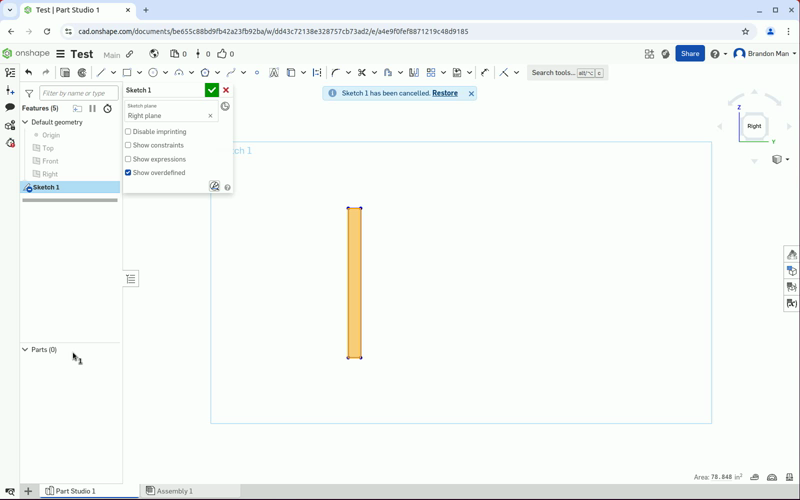
key(shift+y)
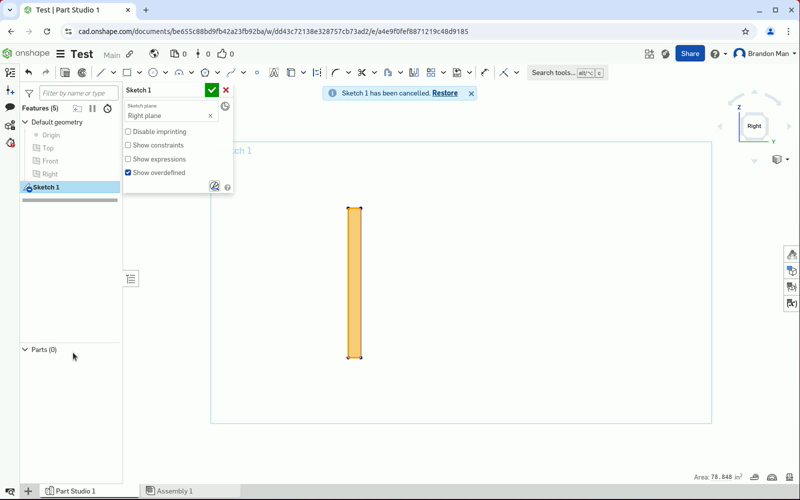
key(shift+e)
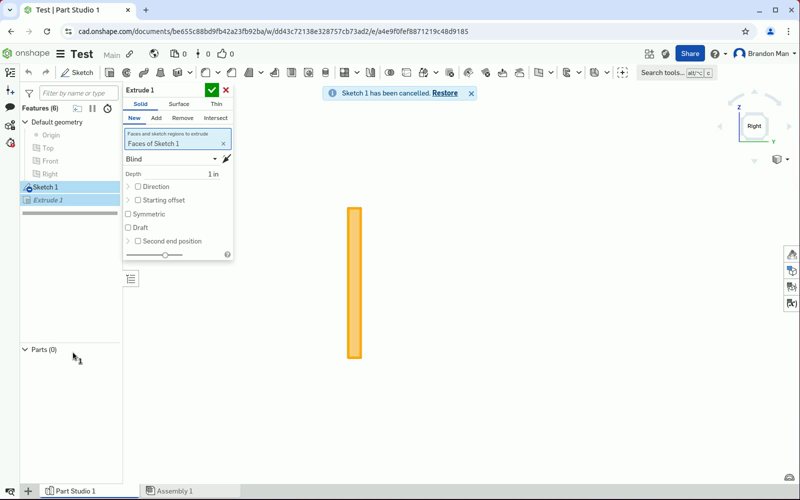
mouse_move(143, 106)
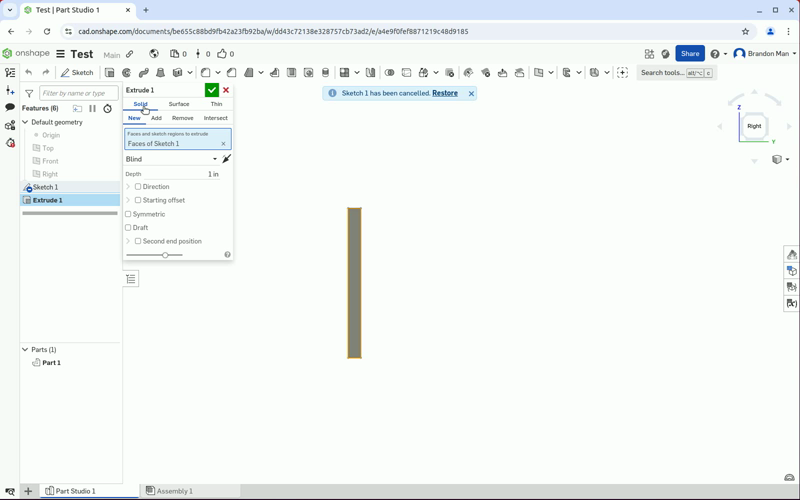
click(143, 106)
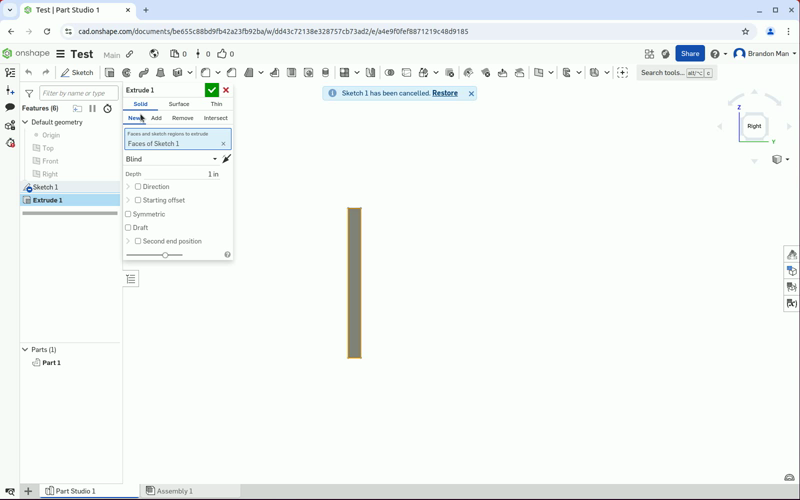
mouse_move(137, 120)
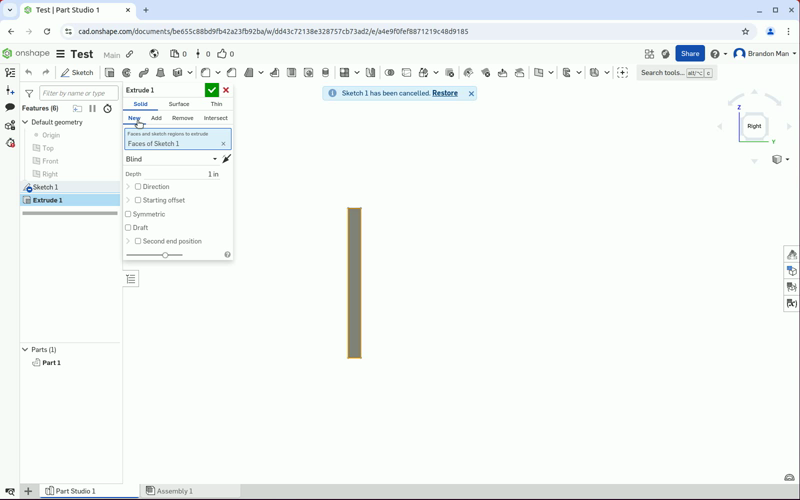
click(137, 120)
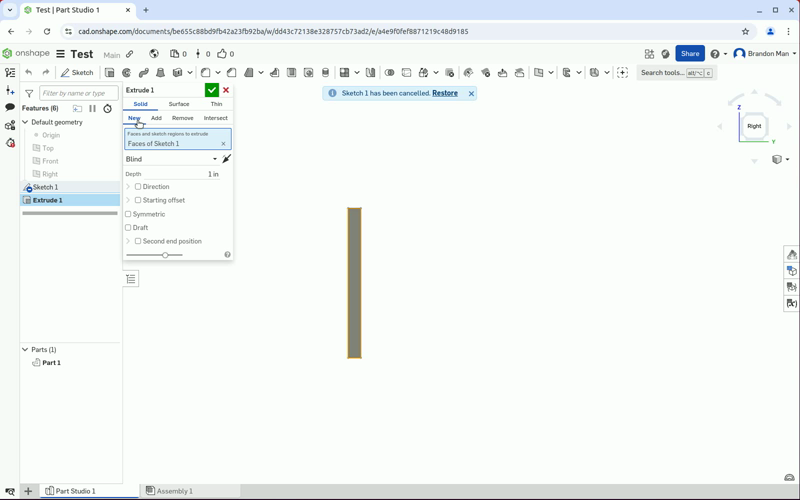
key(tab, 4)
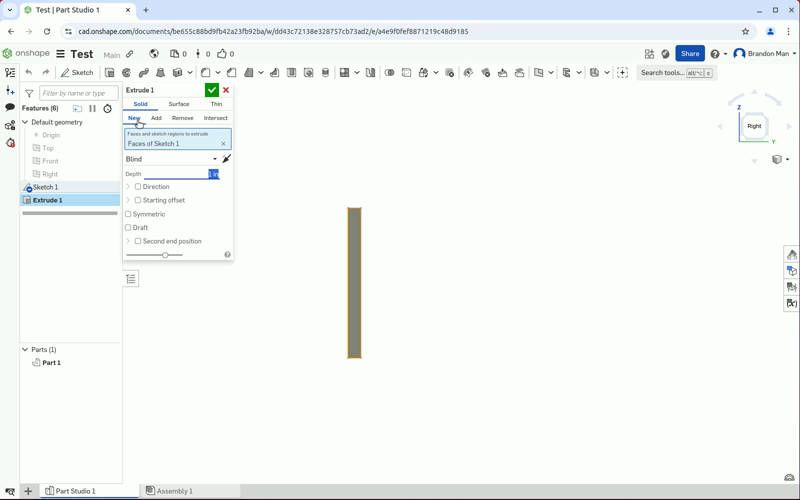
text(2.648)
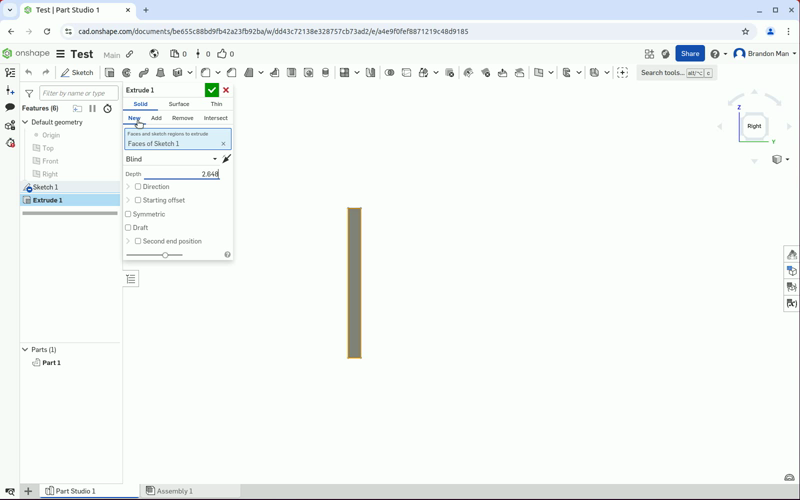
key(enter)
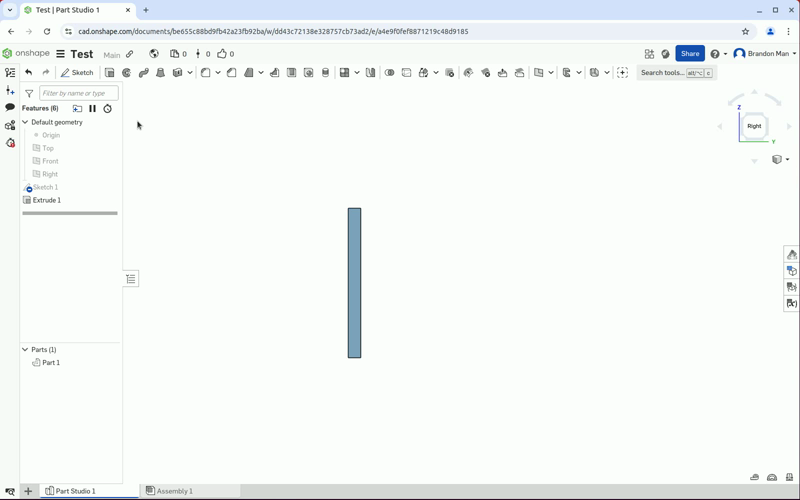
key(shift+h)
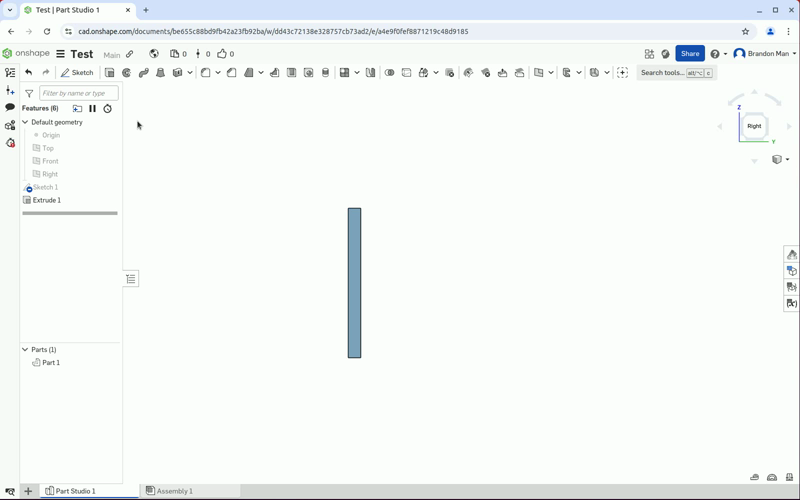
key(shift+h)
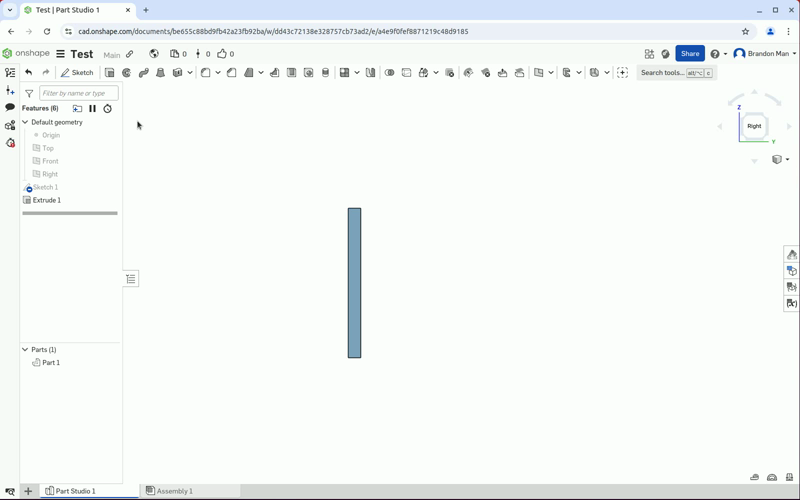
mouse_move(73, 189)
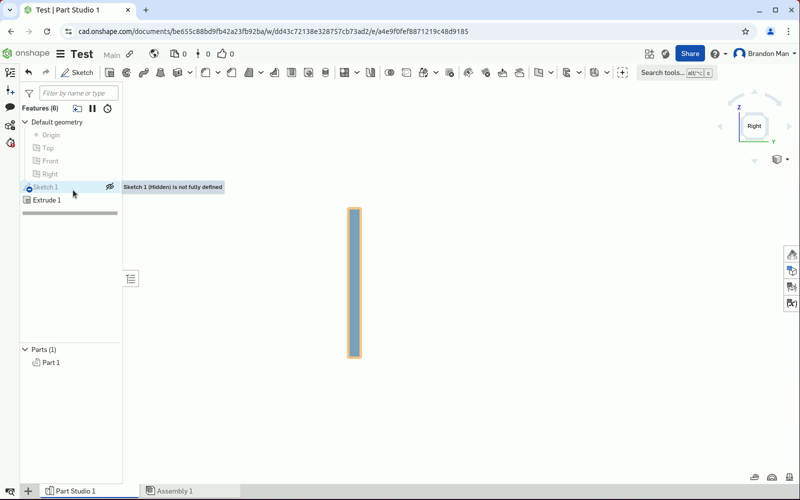
click(73, 189)
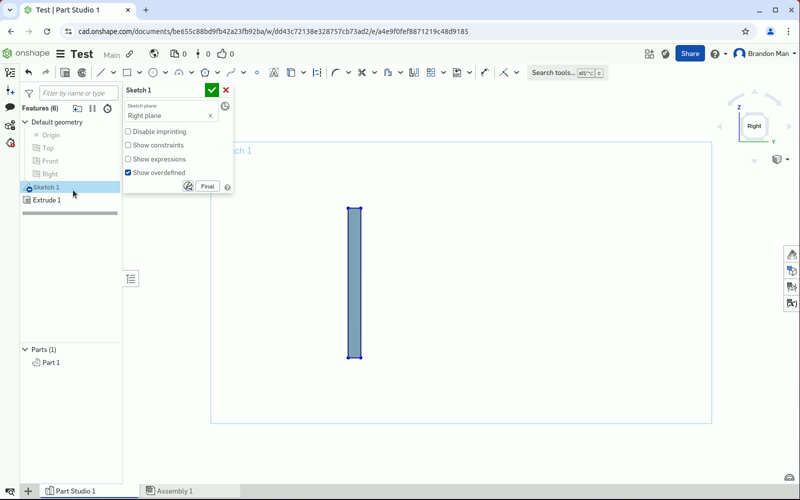
mouse_move(229, 92)
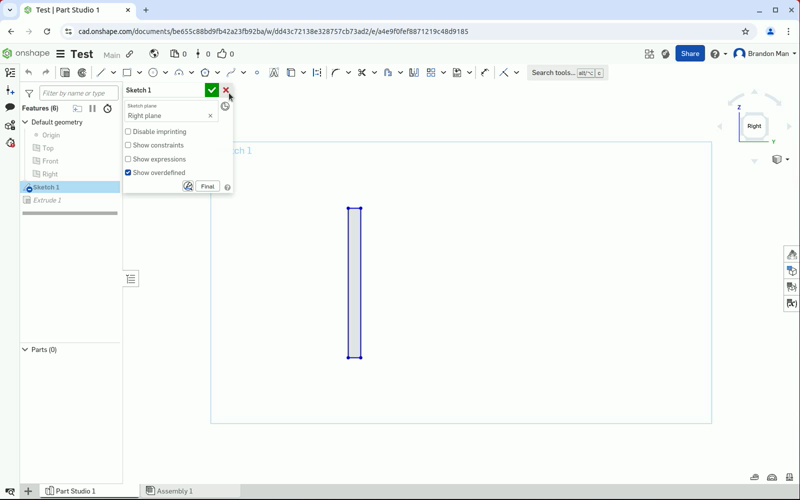
click(229, 92)
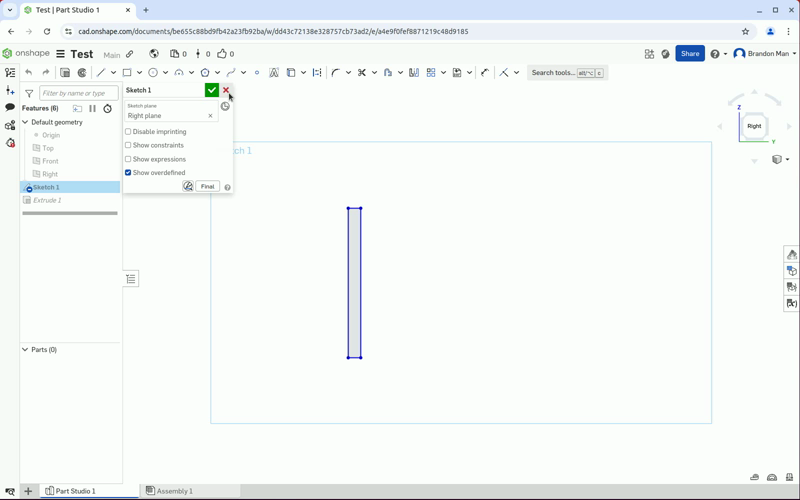
key(shift+s)
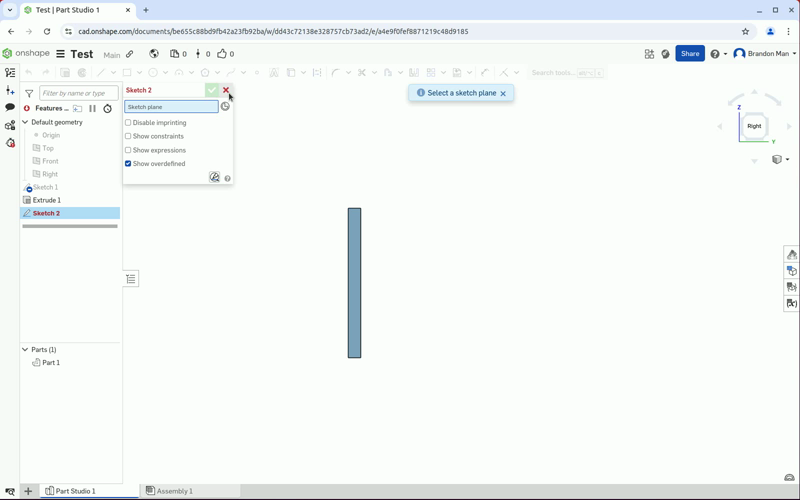
mouse_move(73, 176)
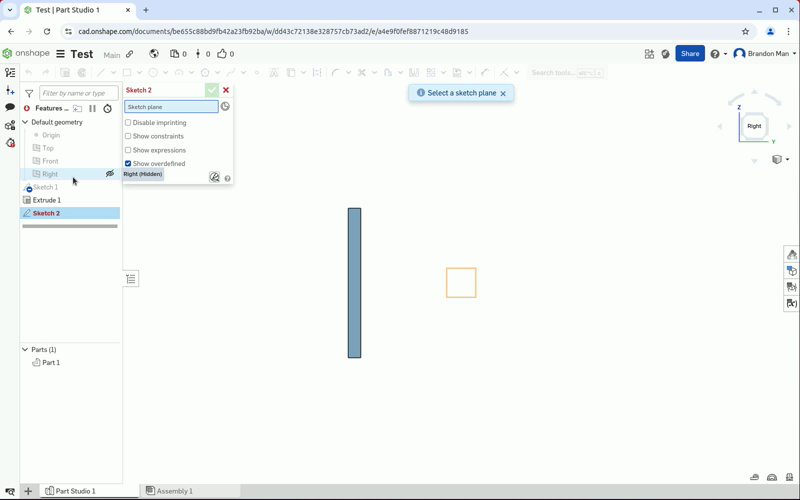
click(73, 176)
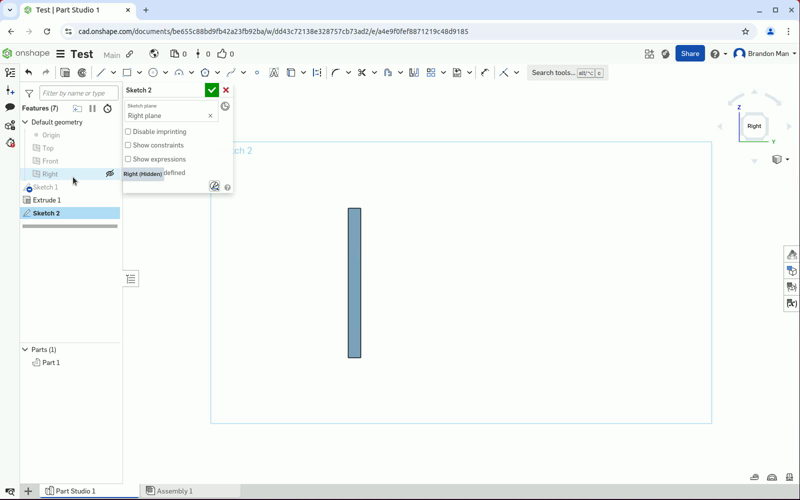
mouse_move(73, 352)
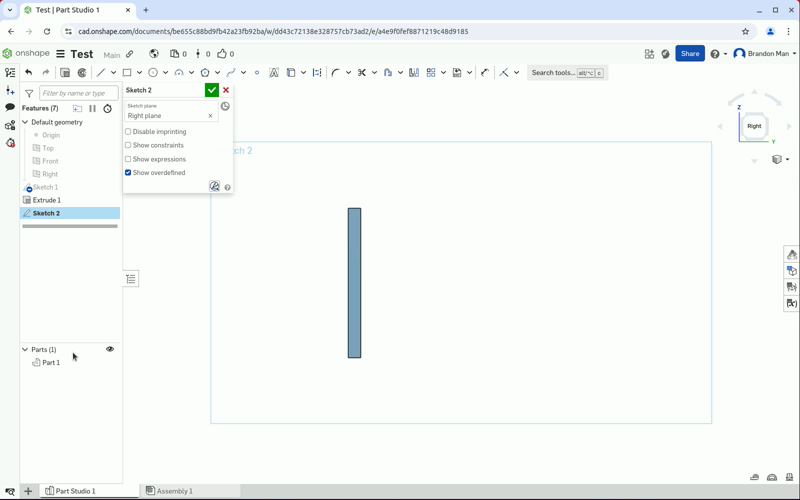
key(y)
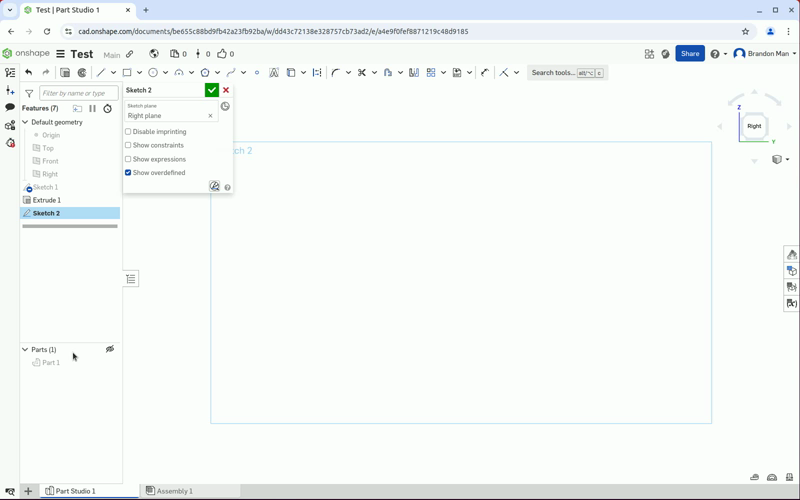
key(l)
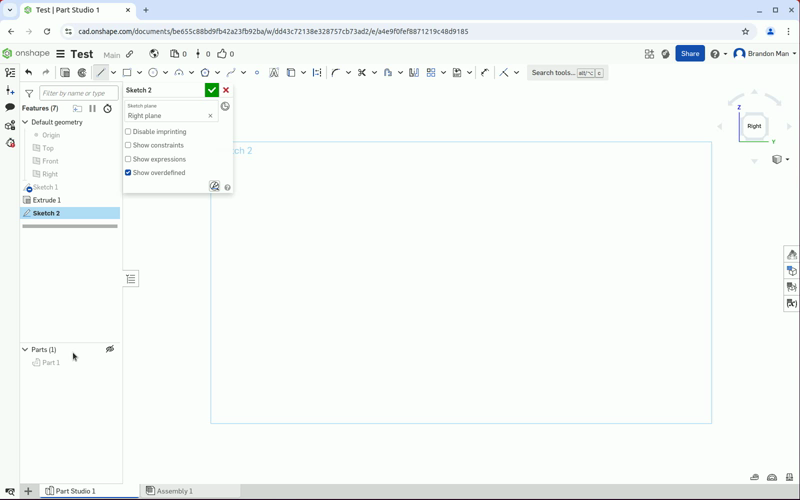
key_down(shift)
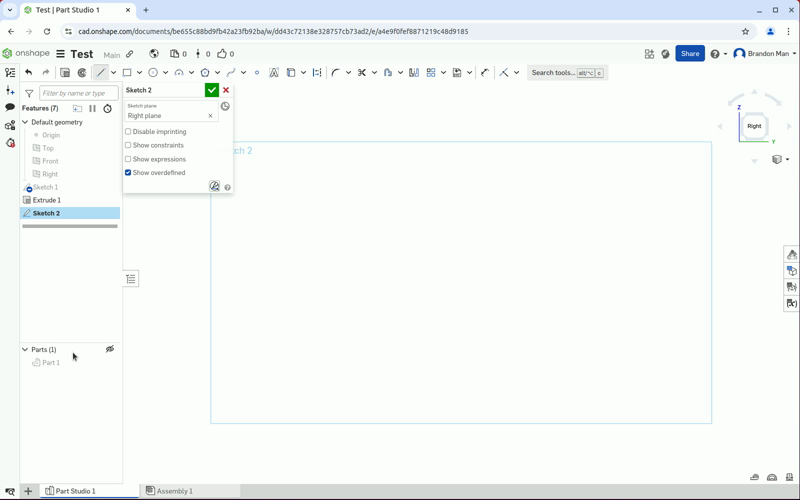
mouse_move(348, 207)
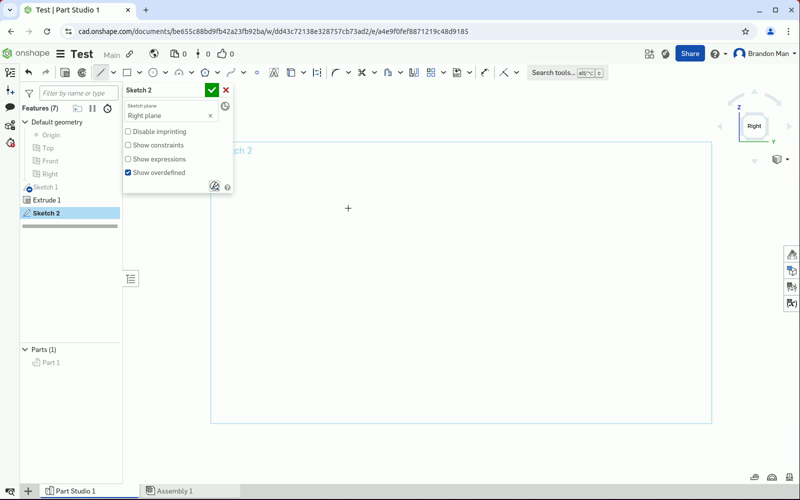
click(348, 207)
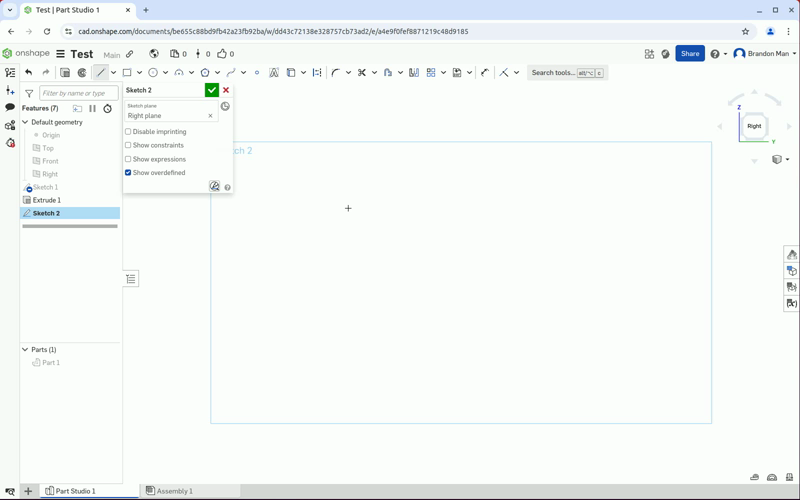
key_up(shift)
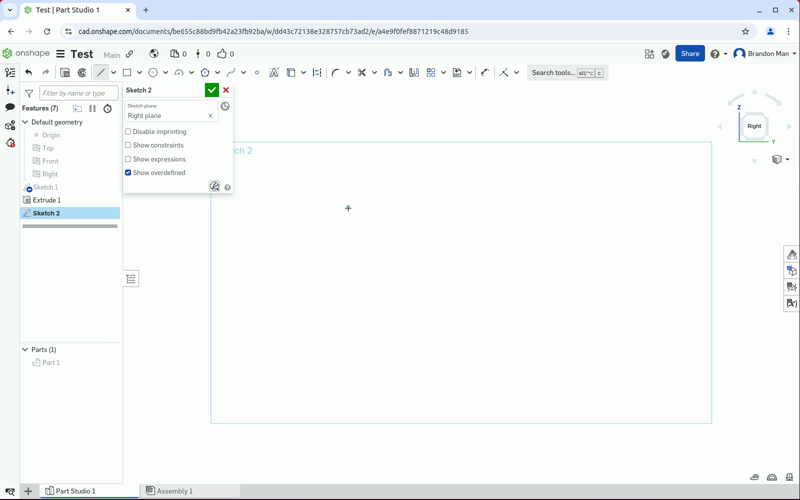
key_down(shift)
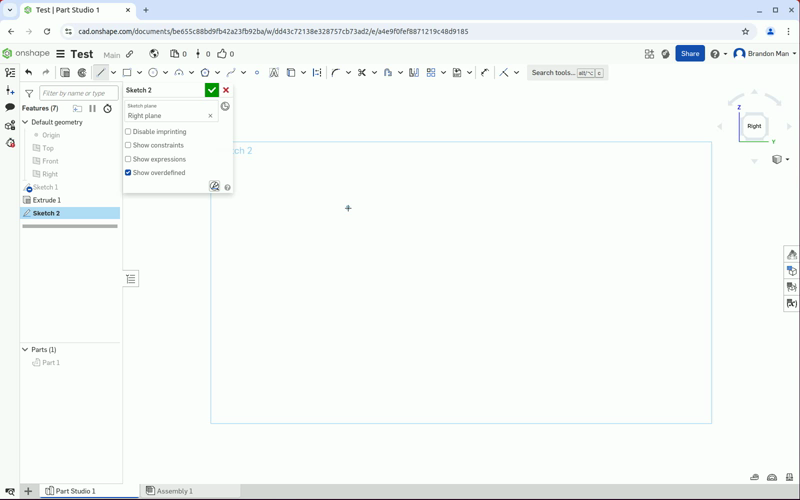
mouse_move(378, 207)
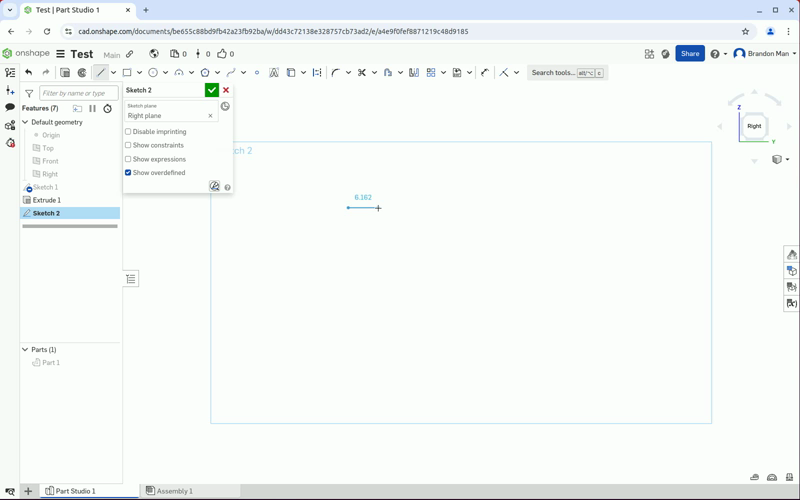
mouse_move(361, 207)
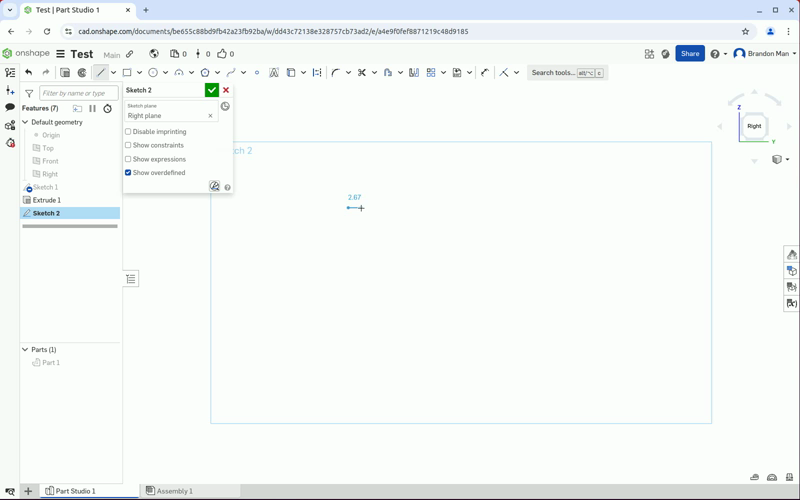
click(361, 207)
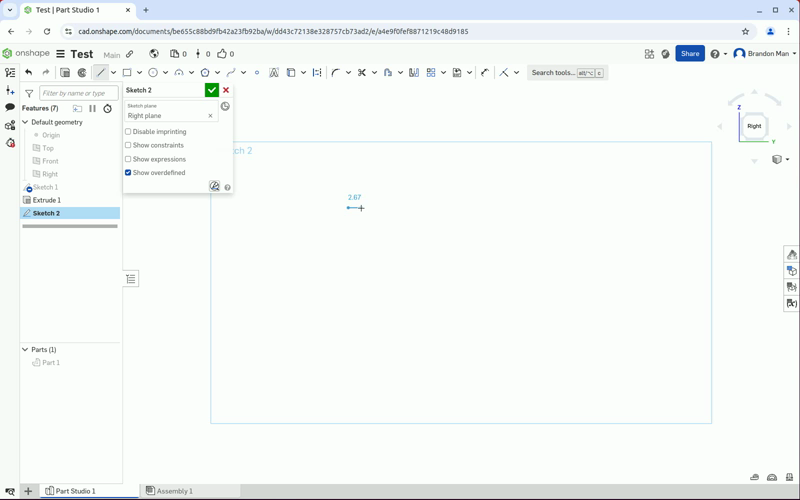
key_up(shift)
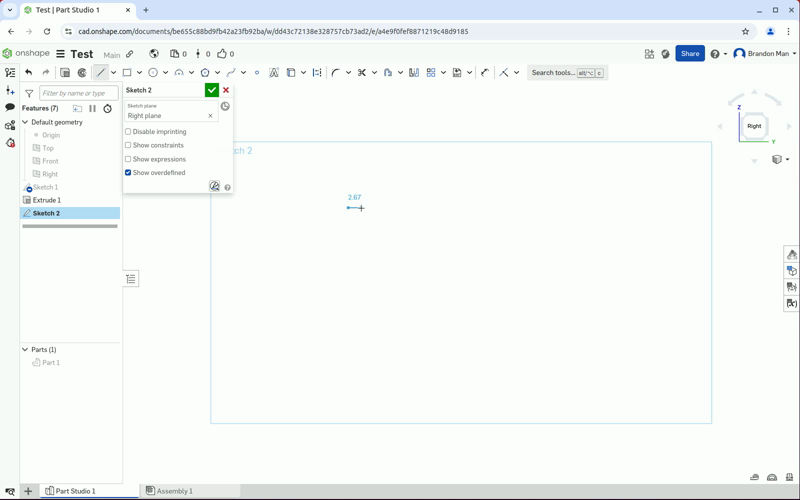
key_down(shift)
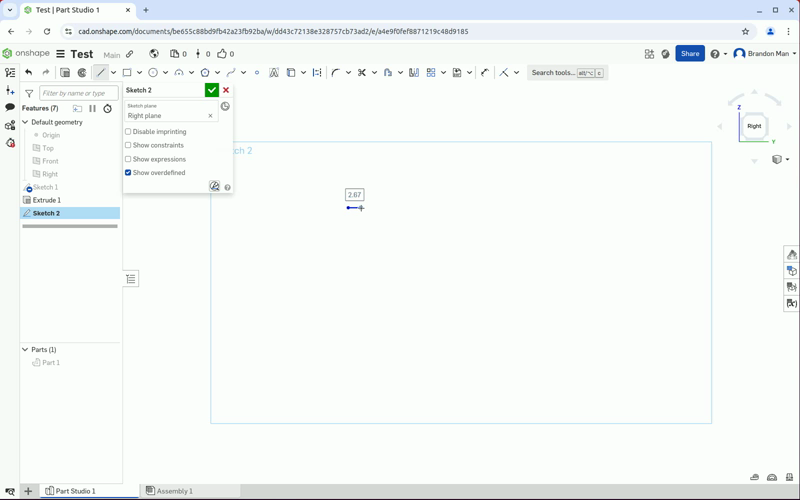
mouse_move(559, 207)
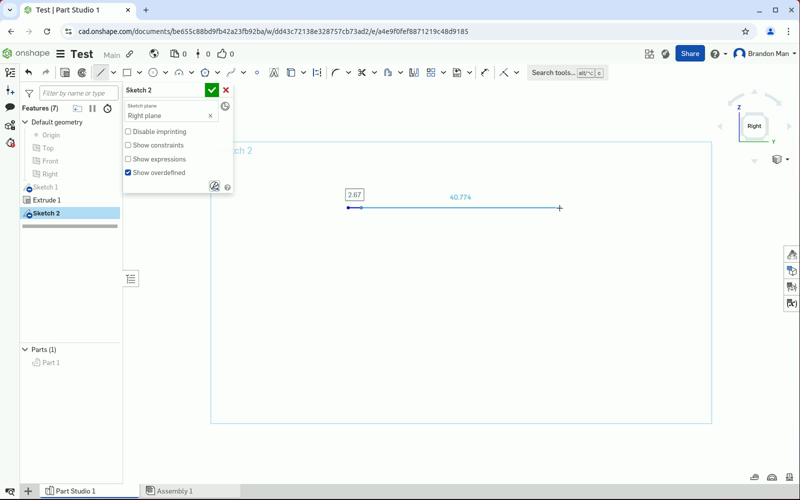
click(559, 207)
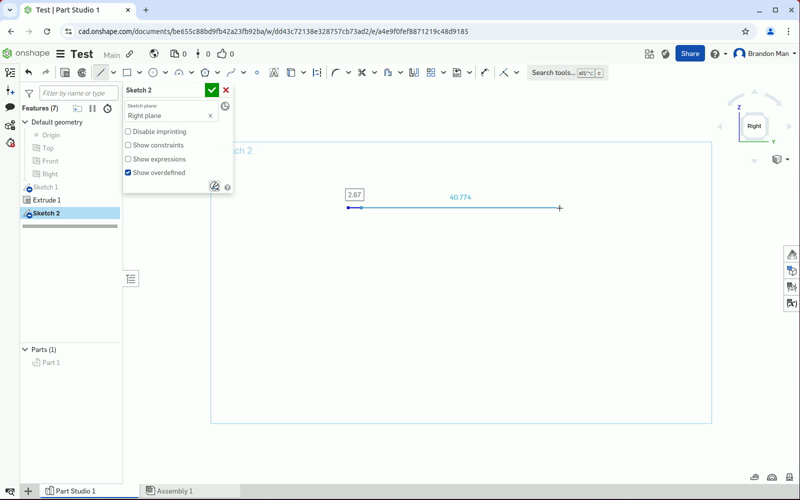
key_up(shift)
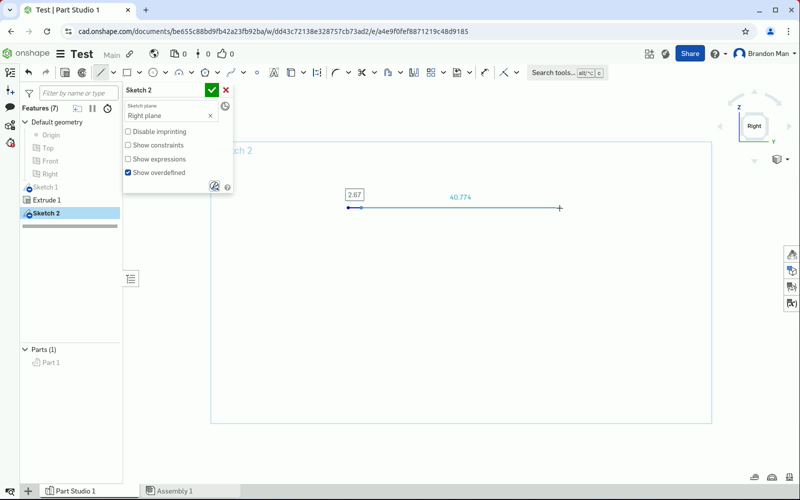
key_down(shift)
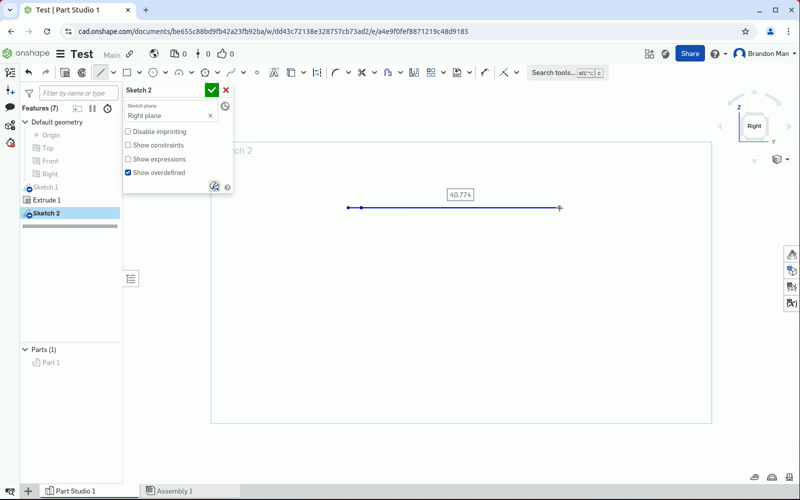
mouse_move(589, 207)
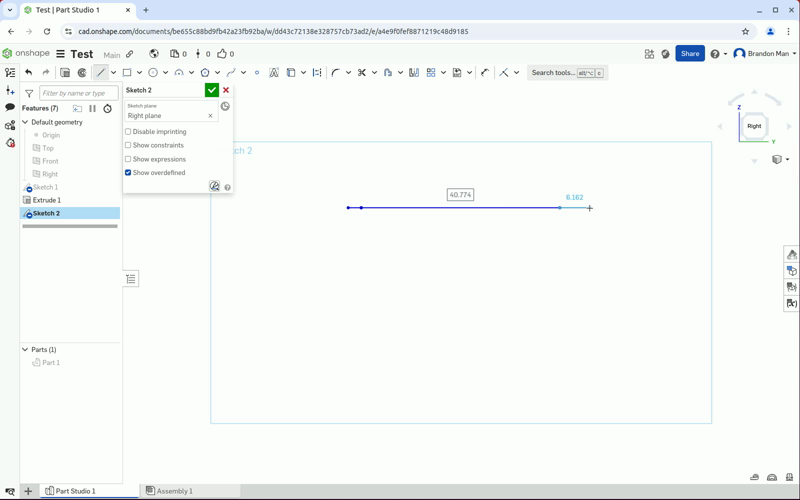
mouse_move(559, 198)
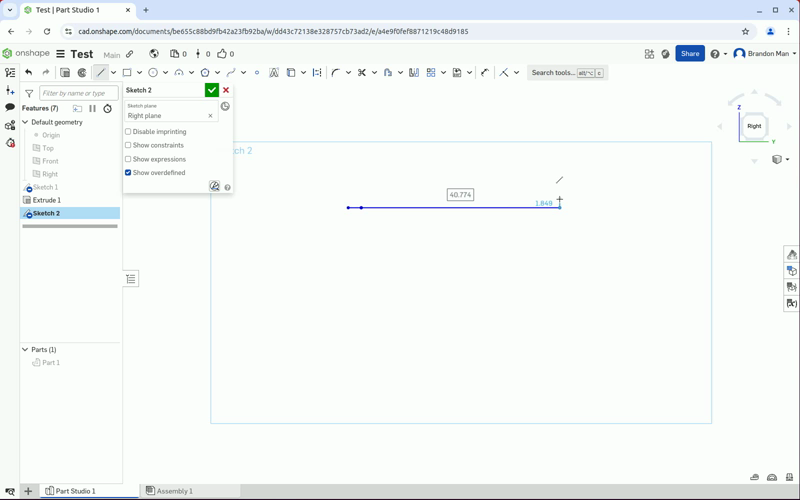
click(559, 198)
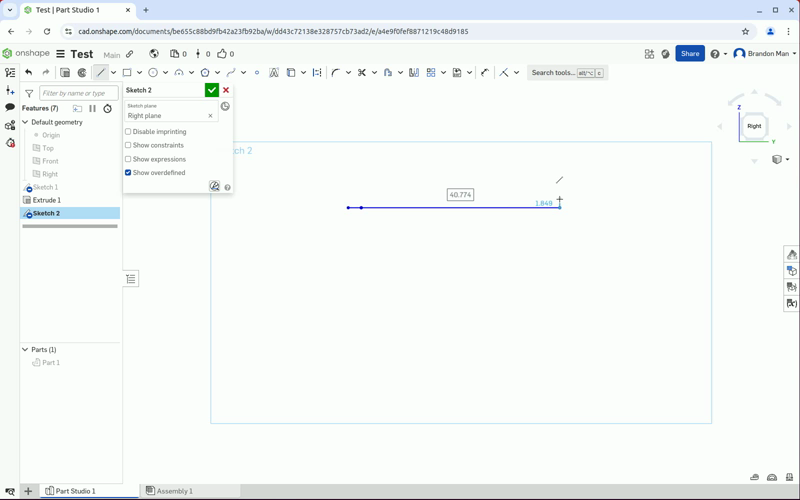
key_up(shift)
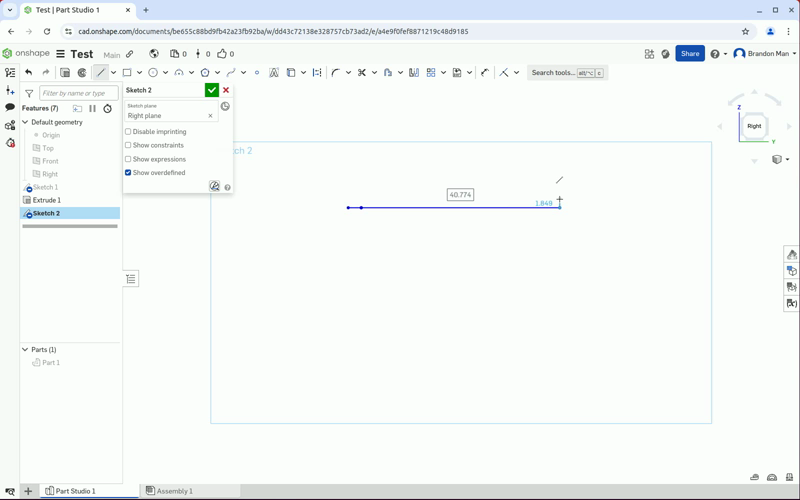
key_down(shift)
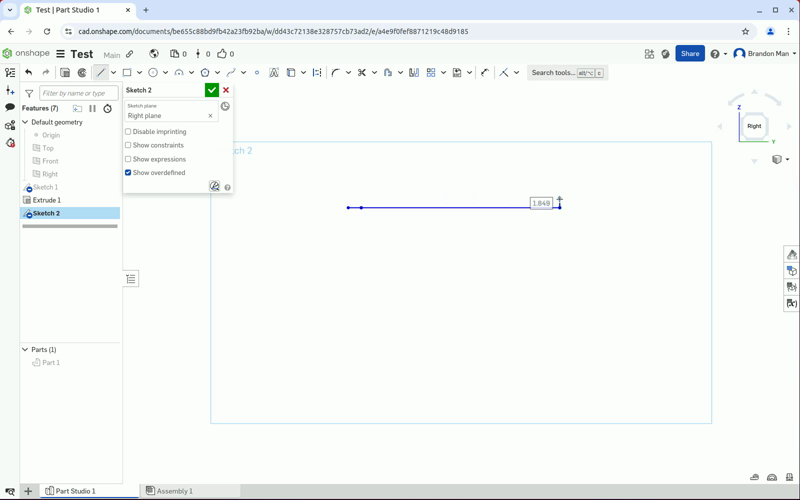
mouse_move(348, 198)
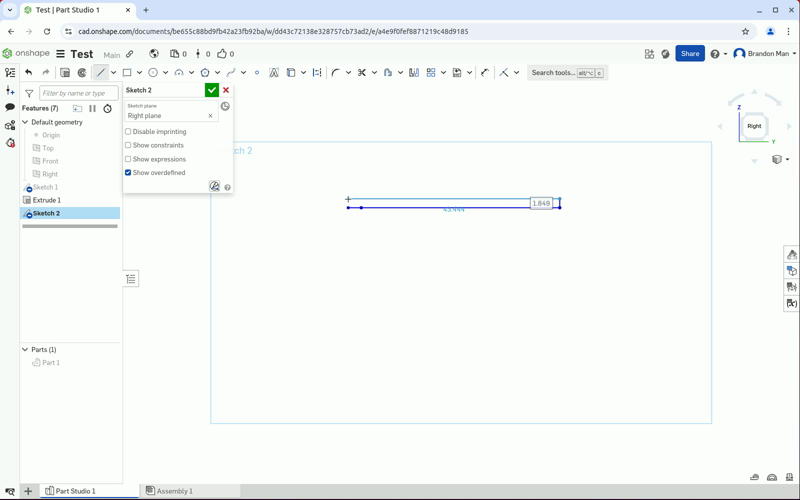
click(348, 198)
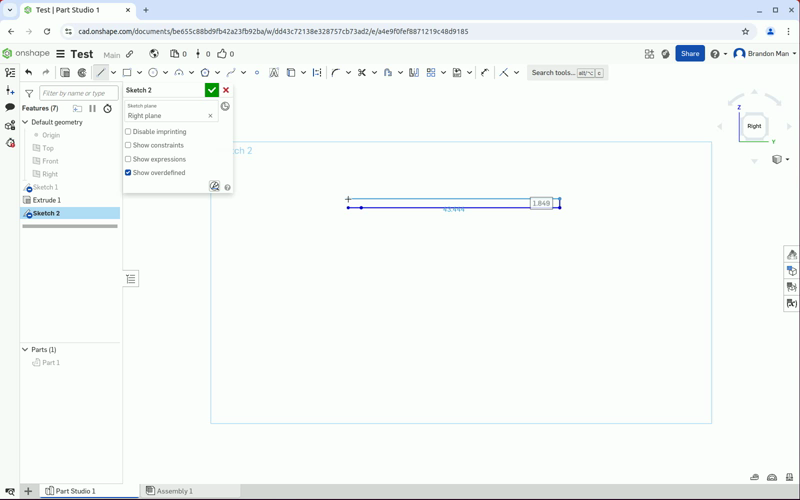
key_up(shift)
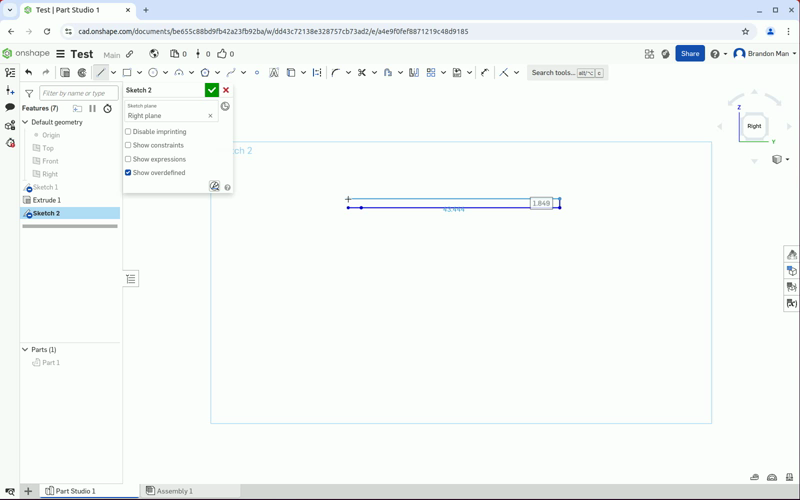
mouse_move(378, 198)
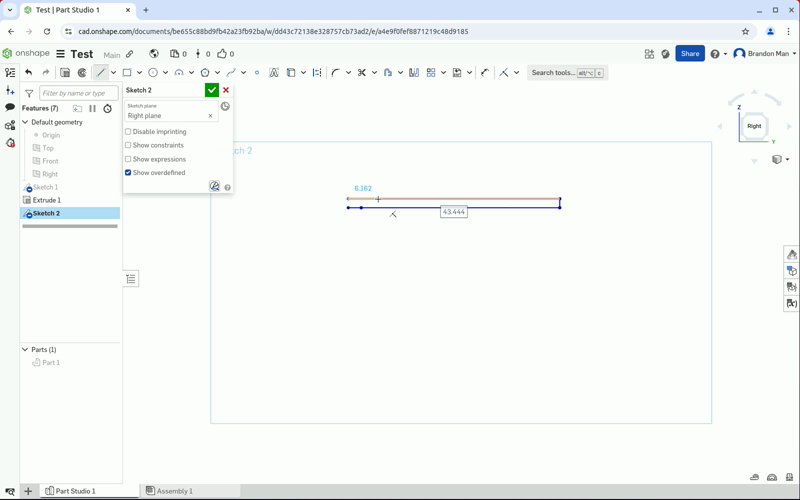
key_down(shift)
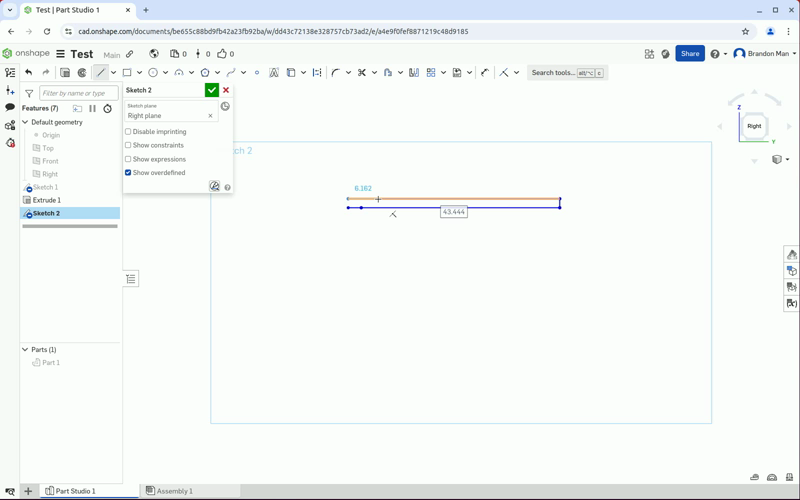
mouse_move(348, 207)
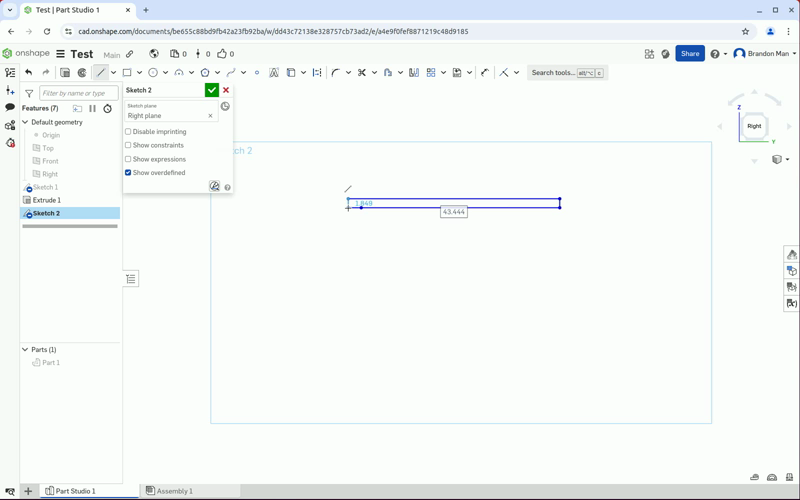
key_up(shift)
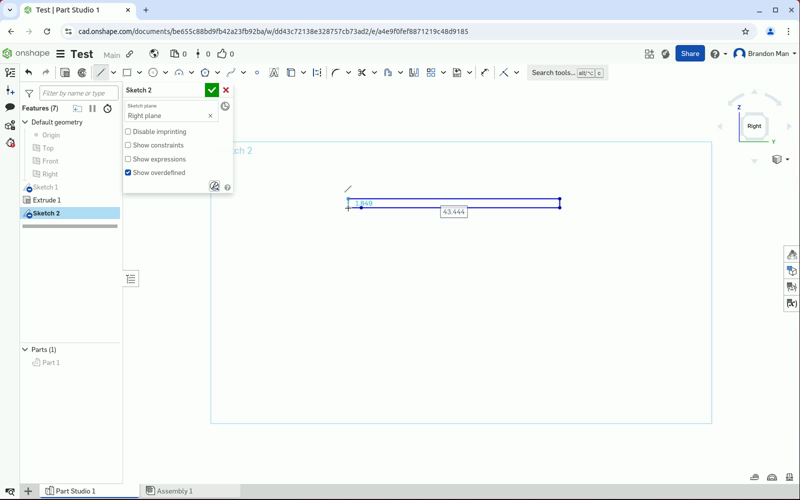
click(348, 207)
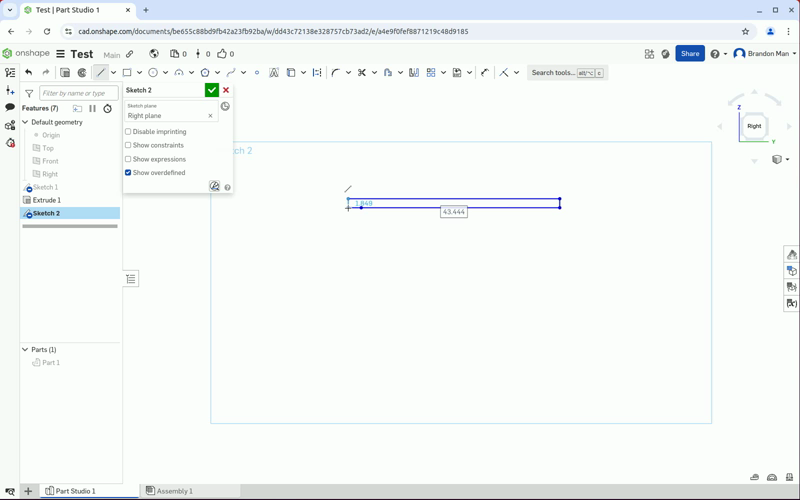
key(esc)
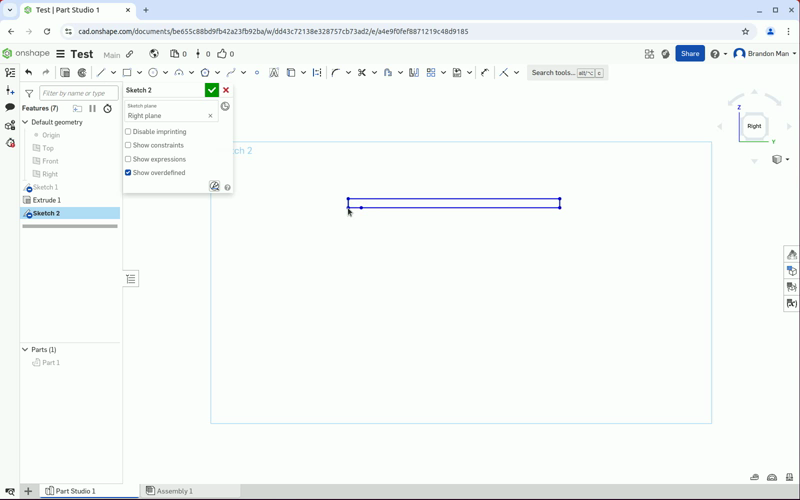
mouse_move(383, 201)
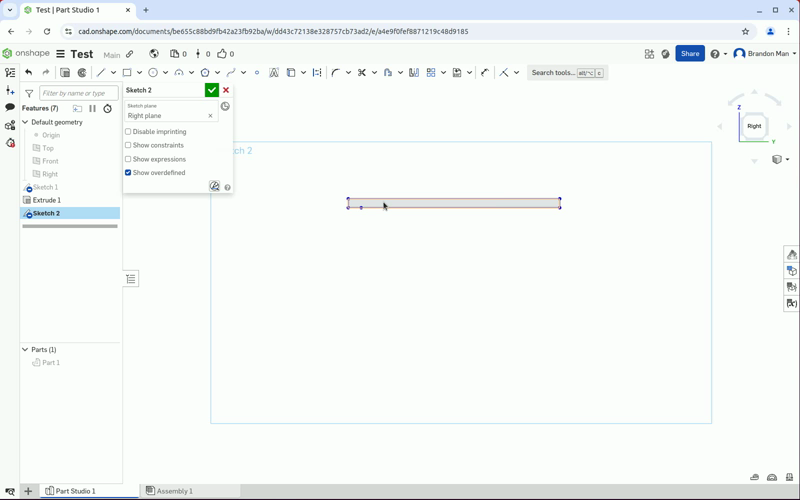
click(383, 201)
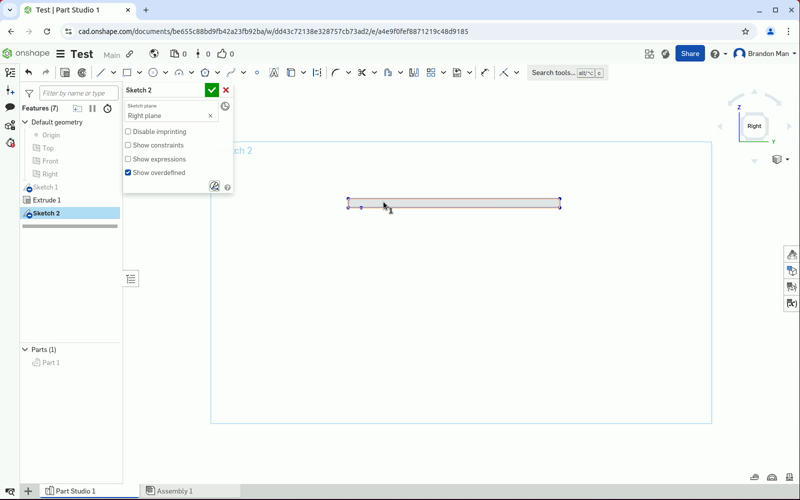
mouse_move(73, 352)
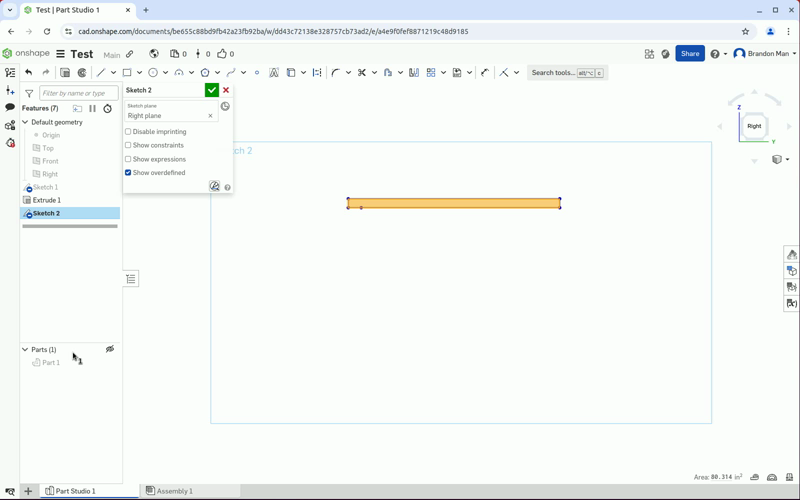
key(shift+y)
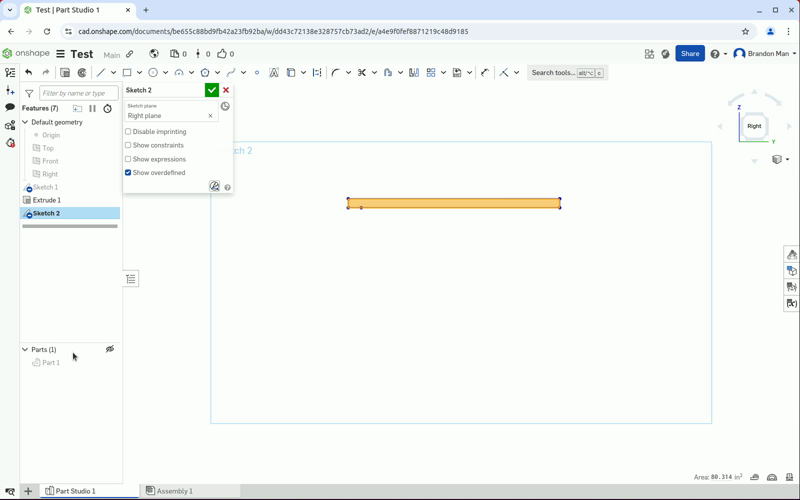
key(shift+e)
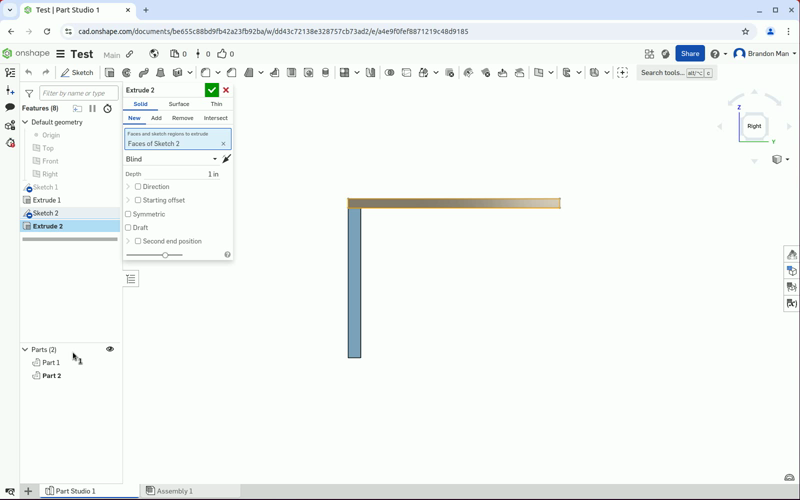
mouse_move(143, 106)
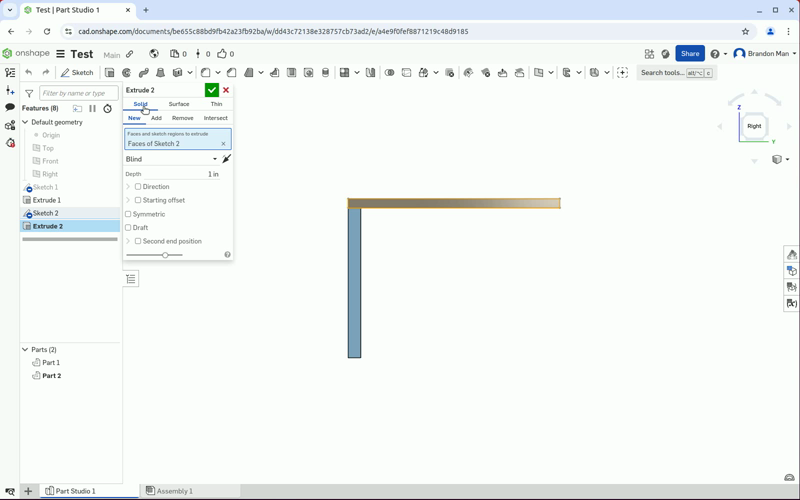
click(143, 106)
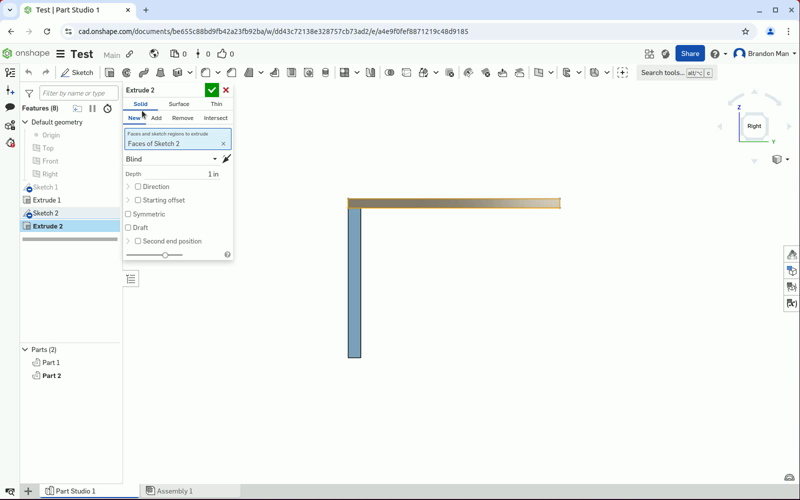
mouse_move(137, 120)
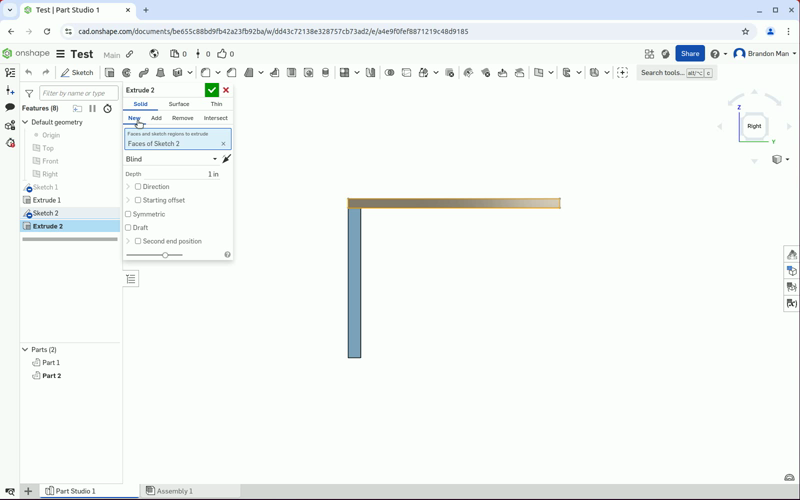
click(137, 120)
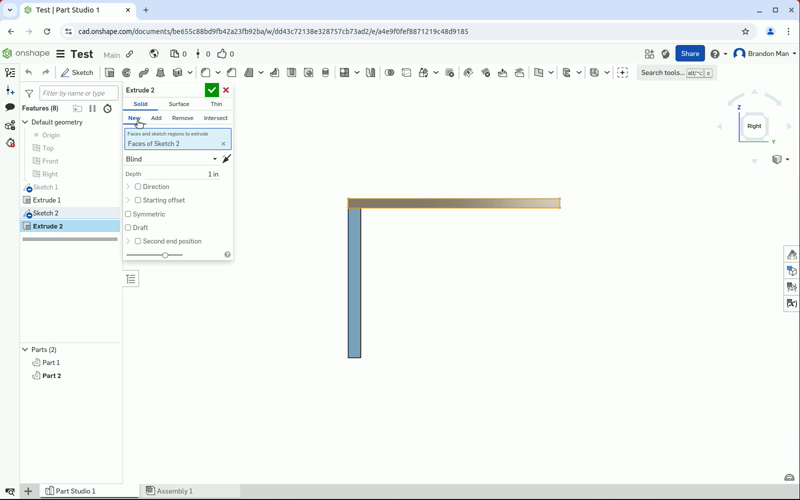
key(tab, 4)
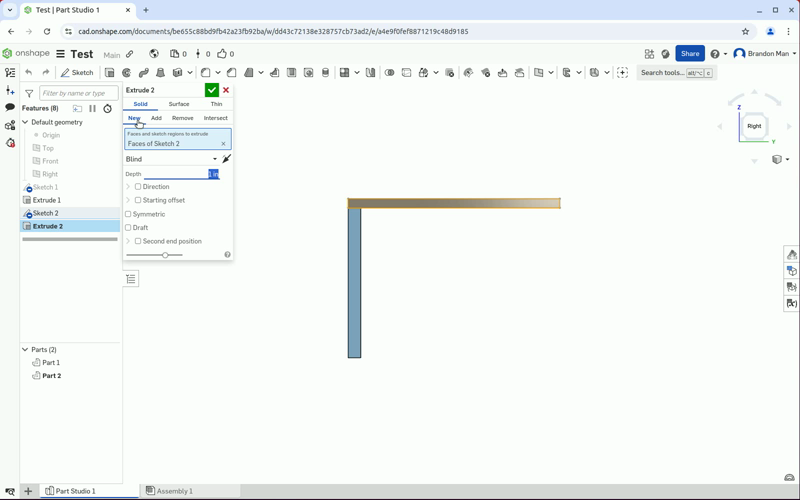
text(2.648)
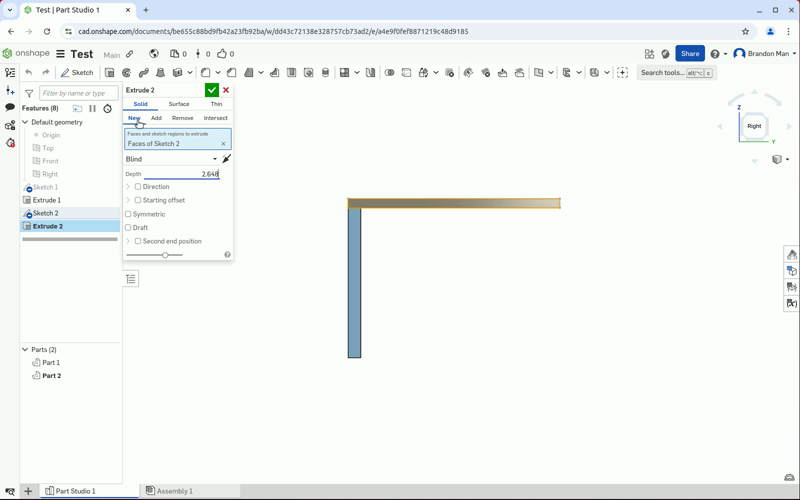
key(enter)
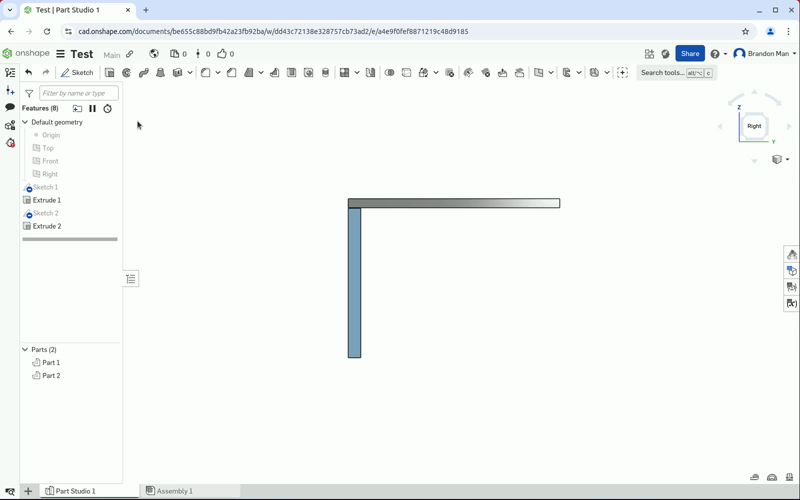
key(shift+h)
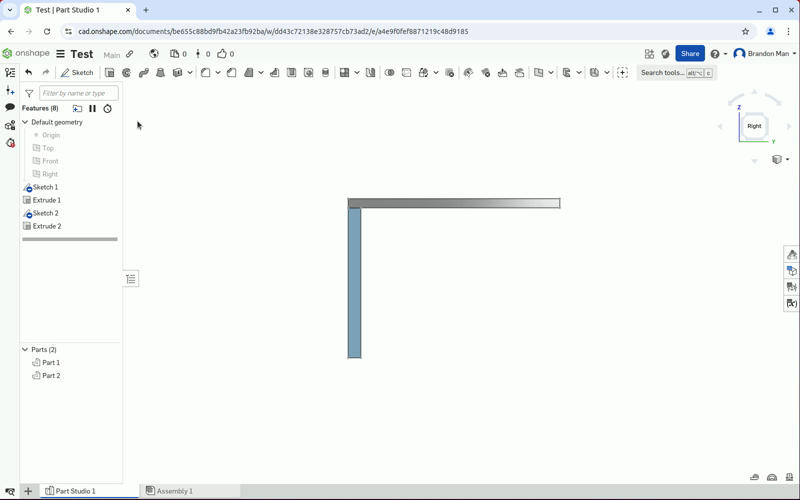
key(shift+h)
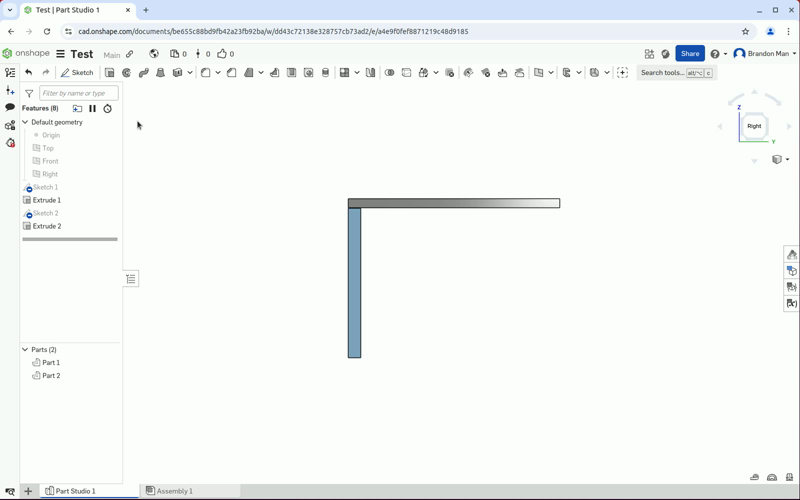
mouse_move(73, 189)
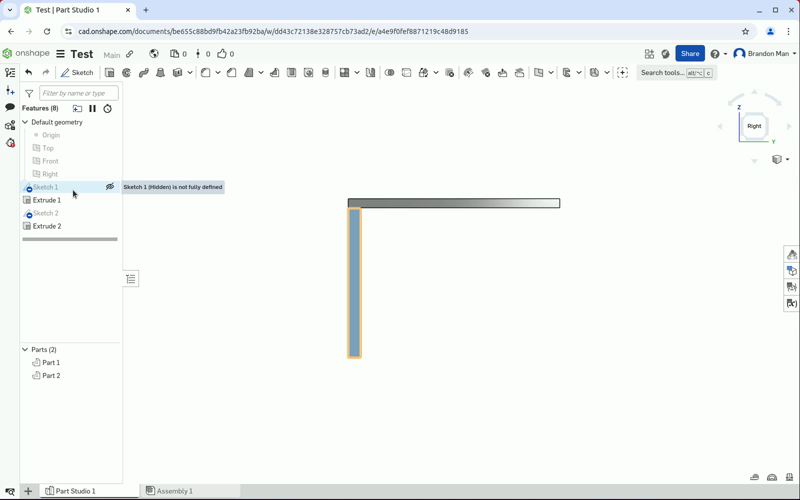
click(73, 189)
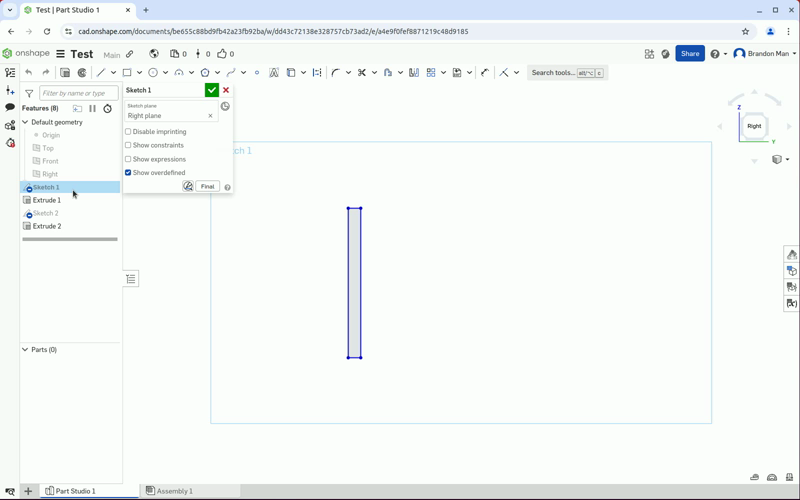
mouse_move(229, 92)
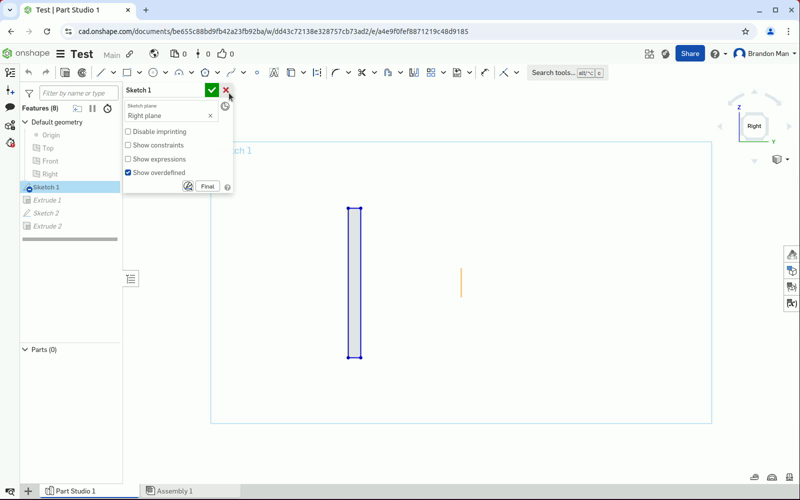
click(229, 92)
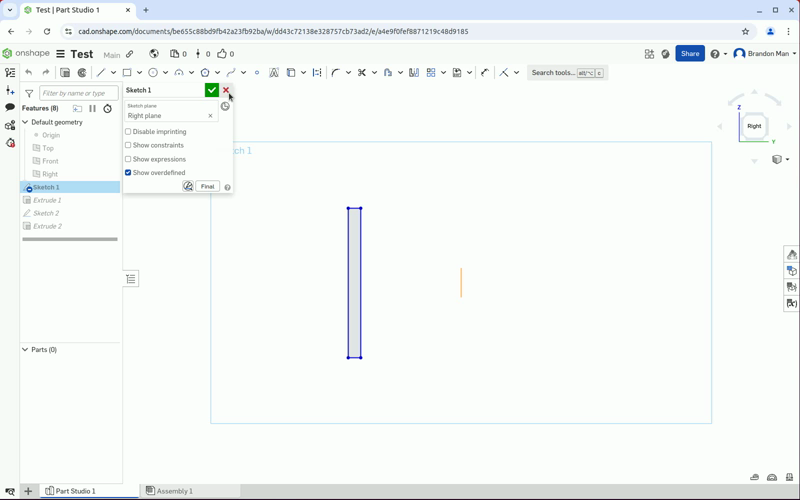
key(shift+s)
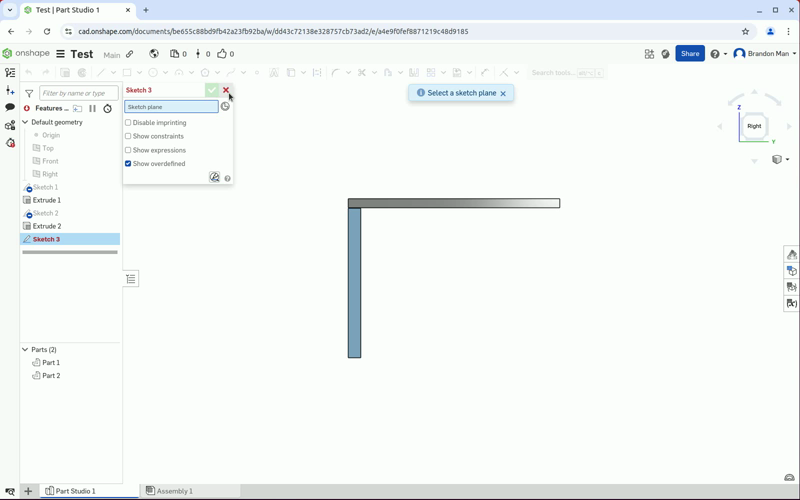
mouse_move(73, 176)
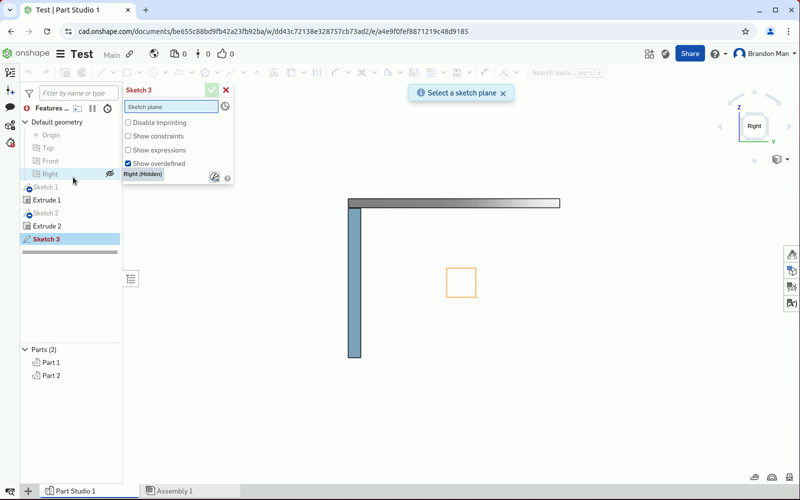
click(73, 176)
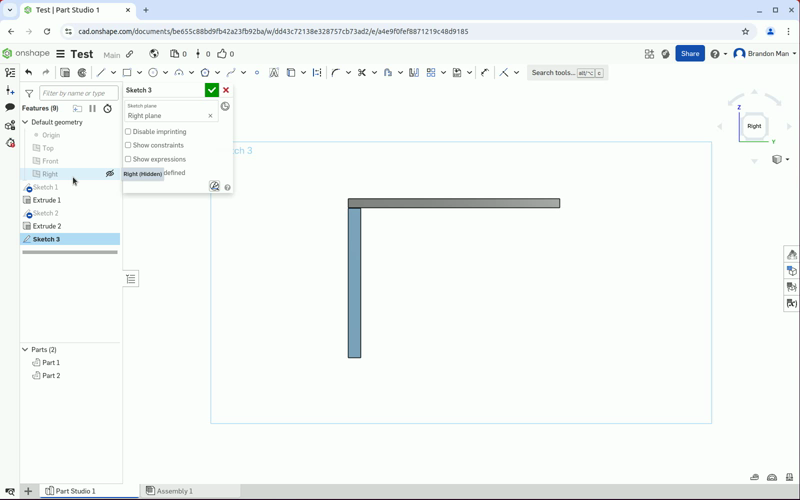
mouse_move(73, 352)
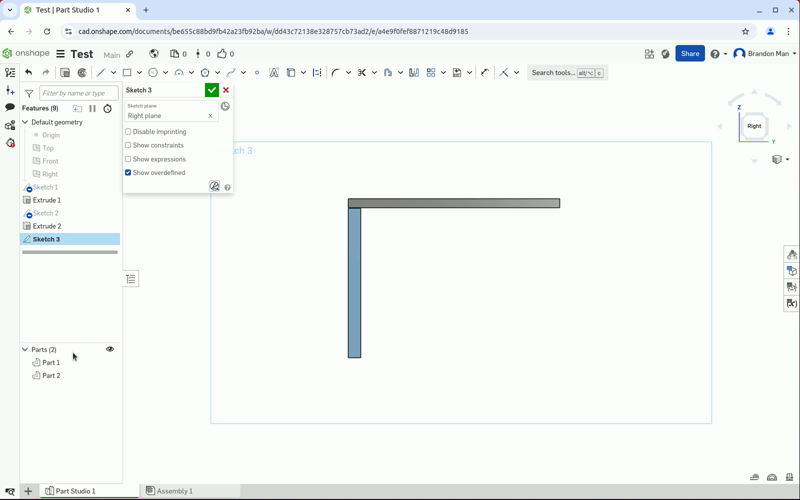
key(y)
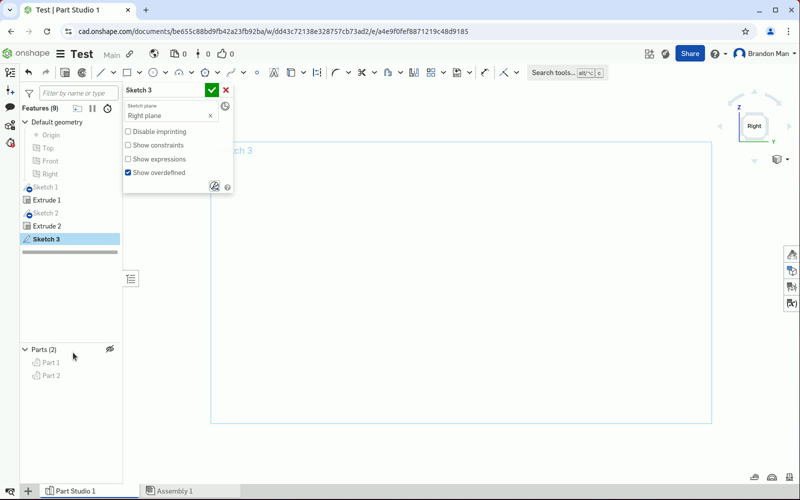
key(l)
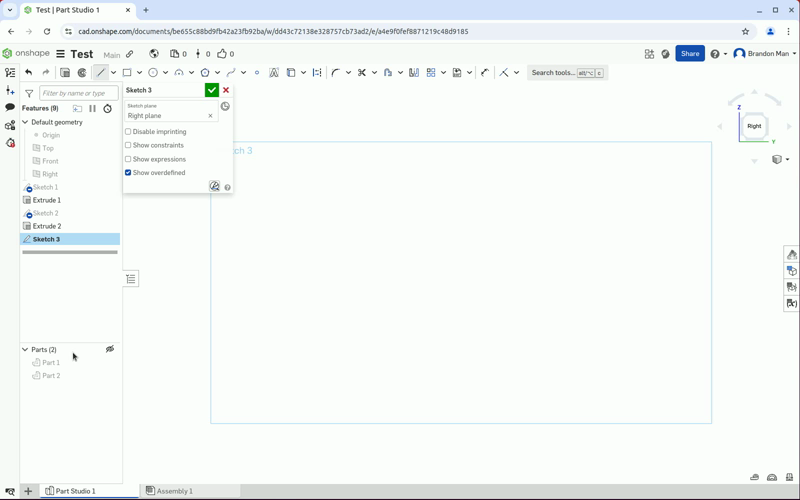
key_down(shift)
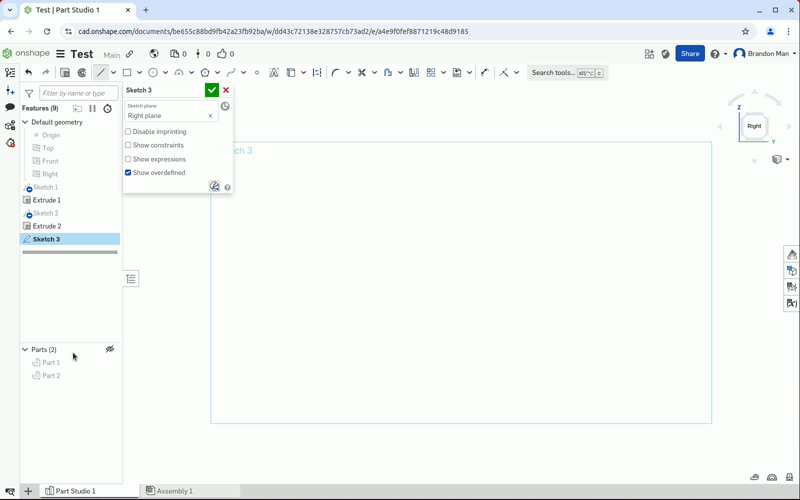
mouse_move(361, 357)
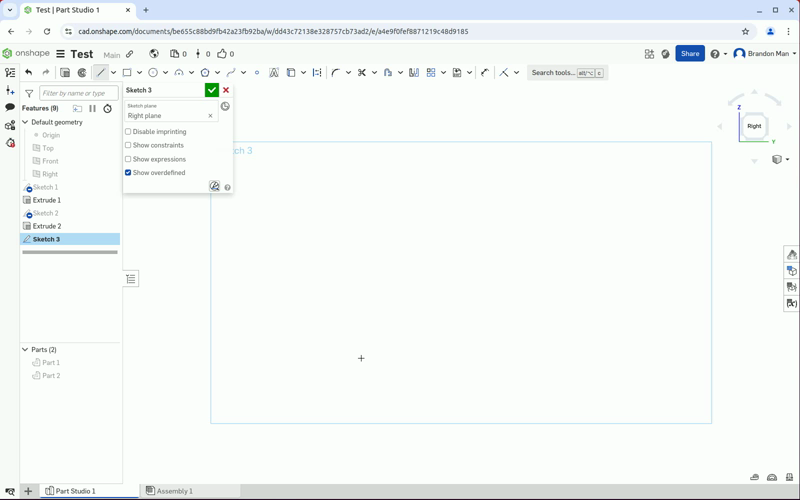
click(361, 357)
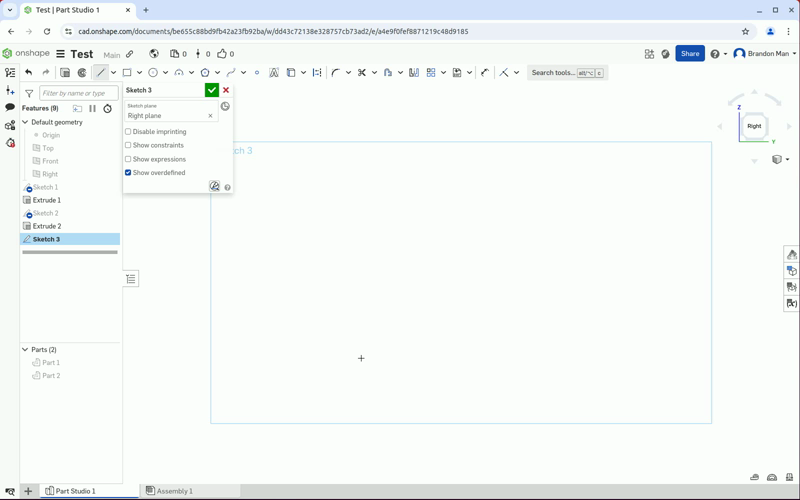
key_up(shift)
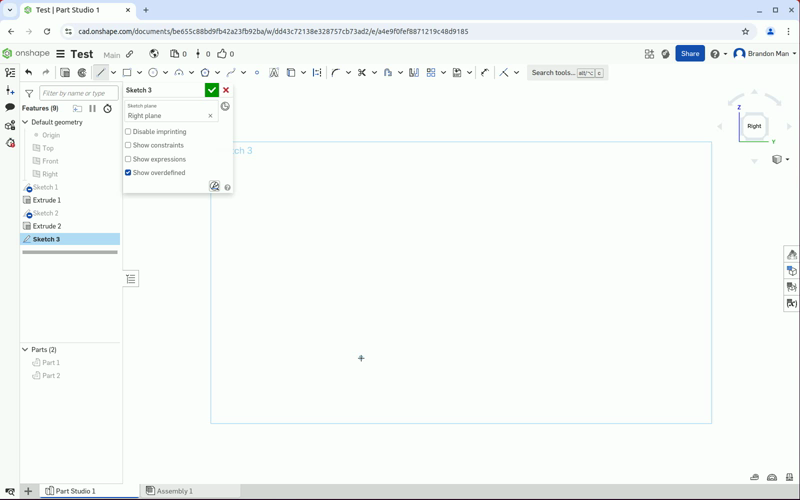
key_down(shift)
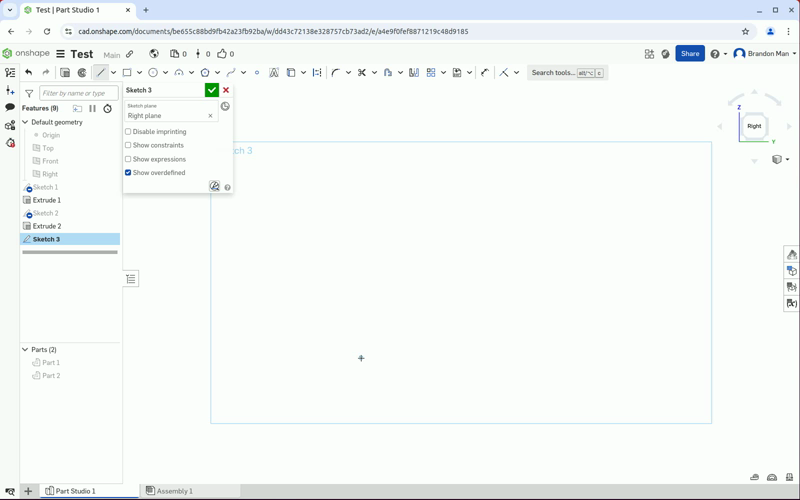
mouse_move(559, 357)
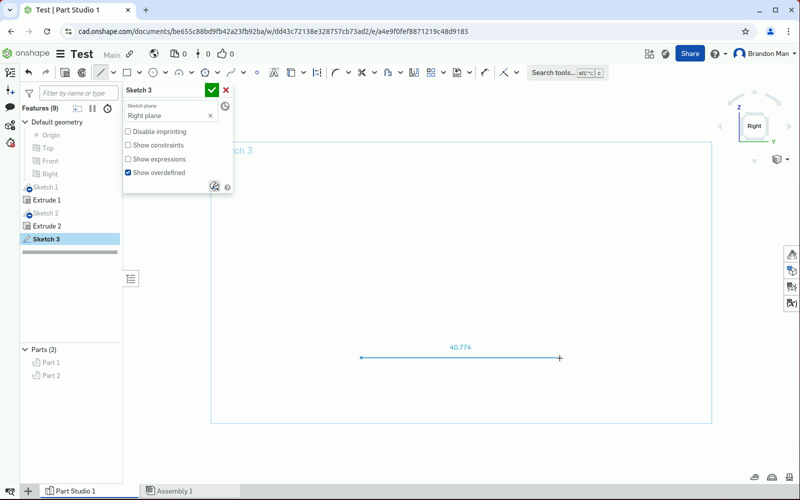
click(559, 357)
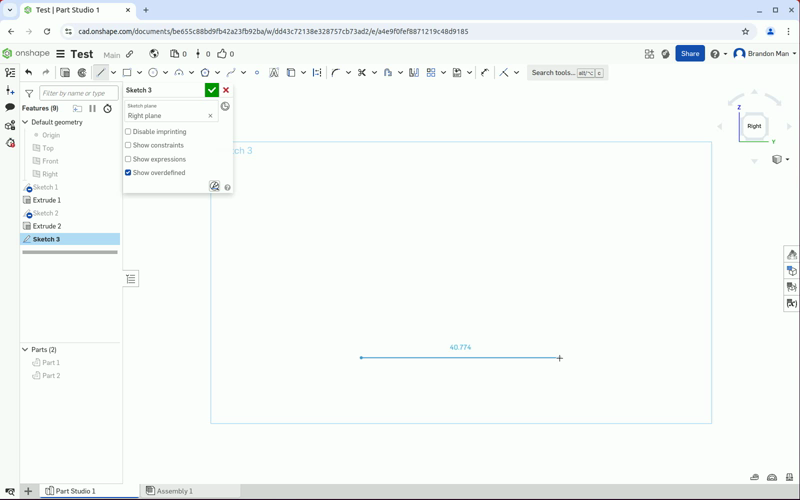
key_up(shift)
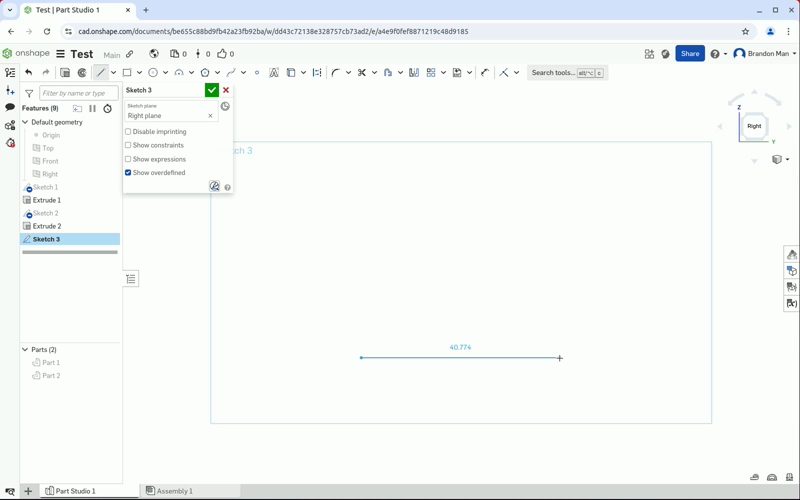
key_down(shift)
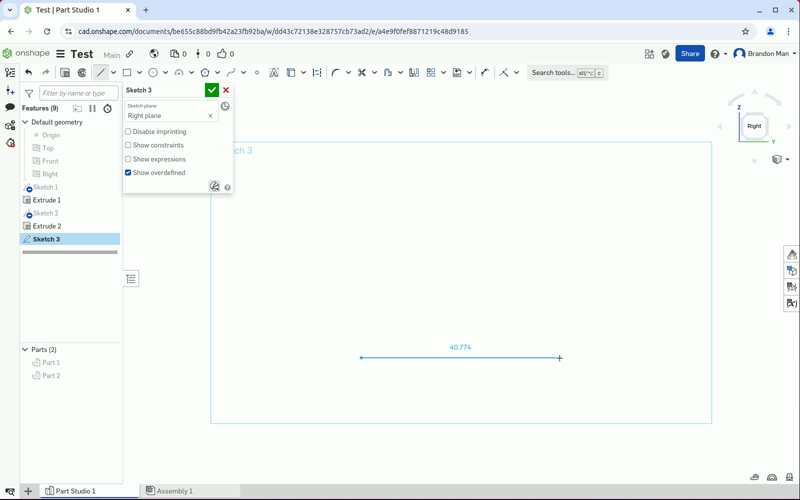
mouse_move(559, 209)
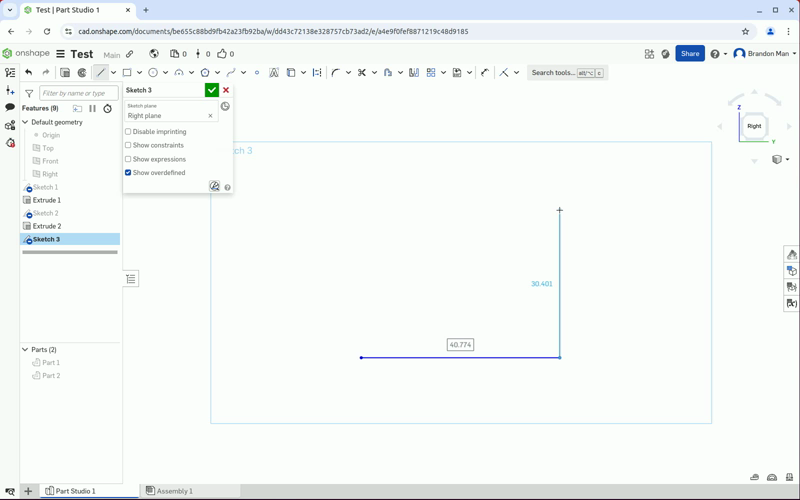
click(559, 209)
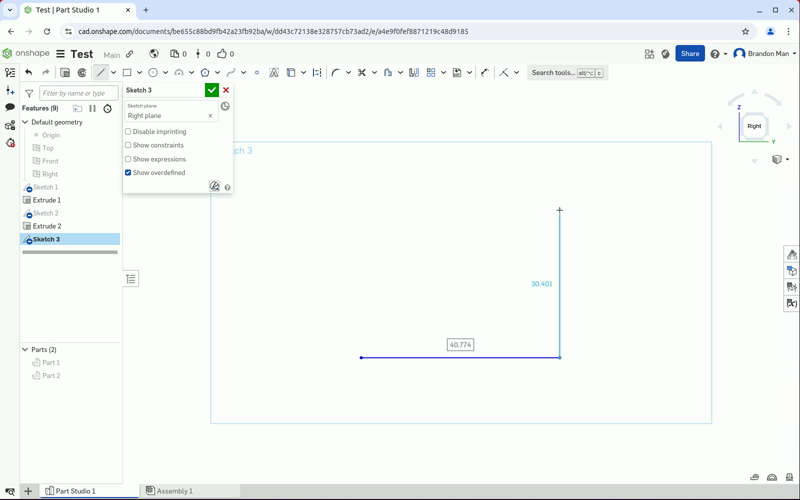
key_up(shift)
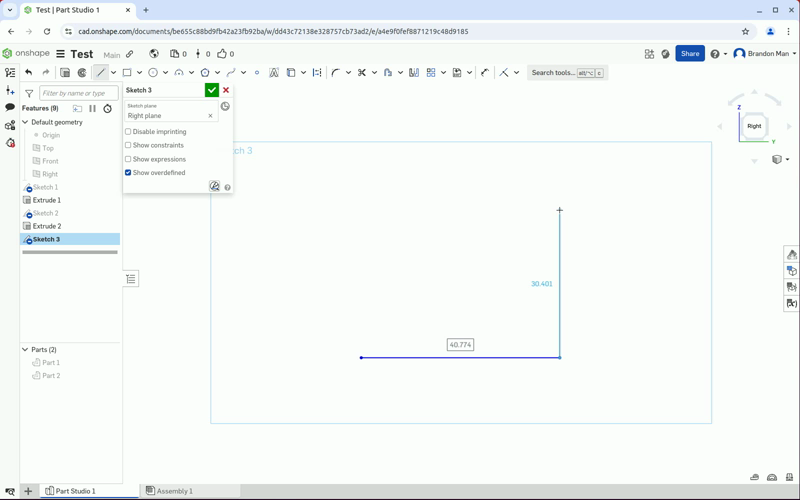
key_down(shift)
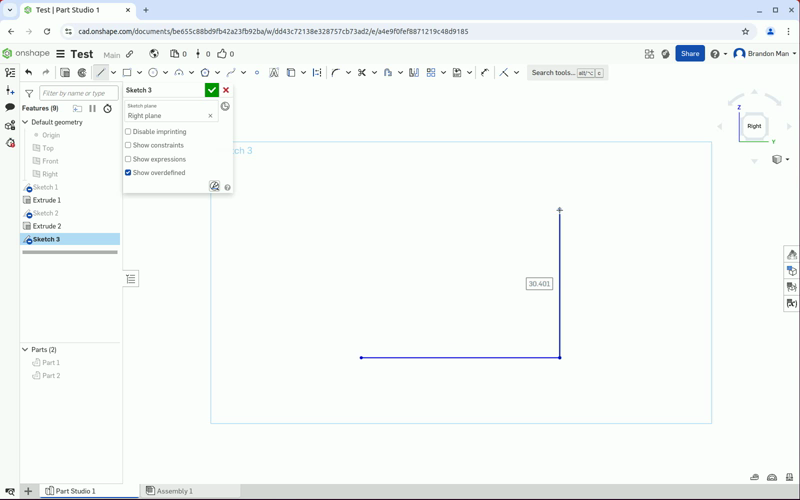
mouse_move(361, 209)
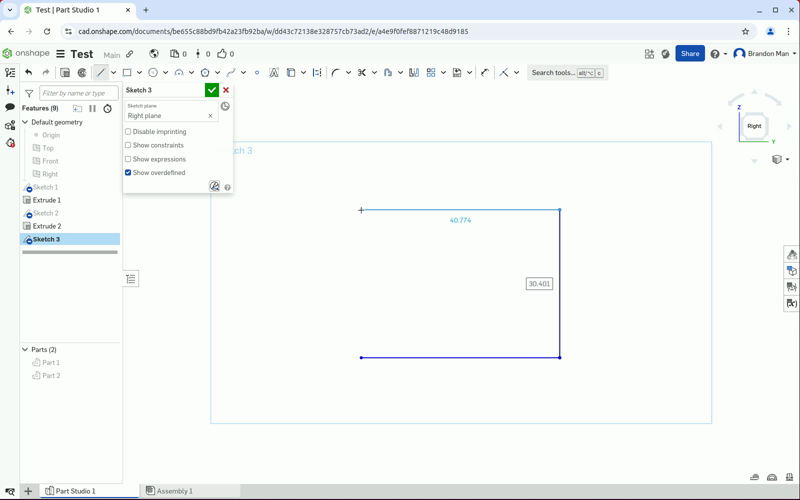
click(361, 209)
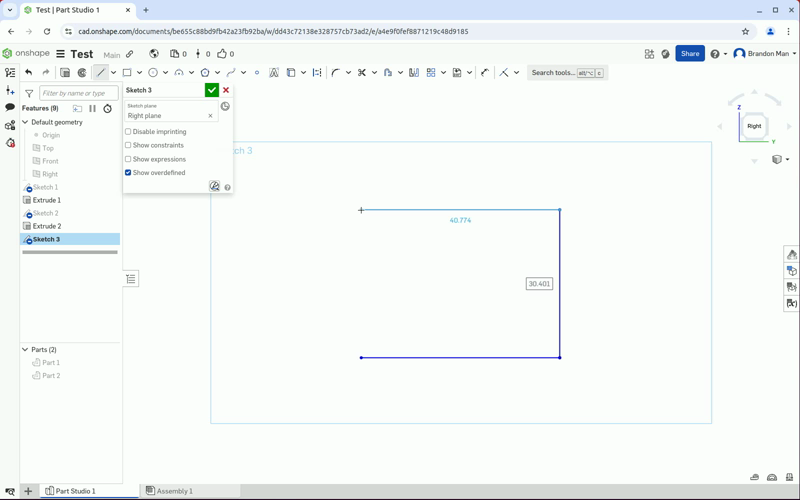
key_up(shift)
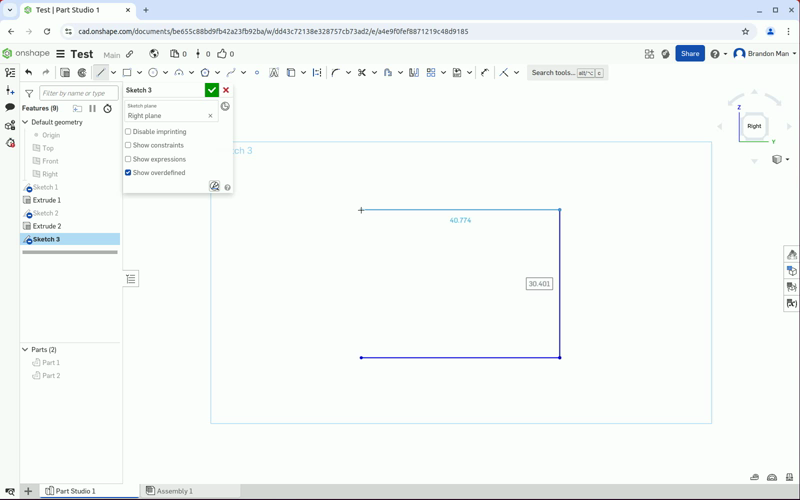
key_down(shift)
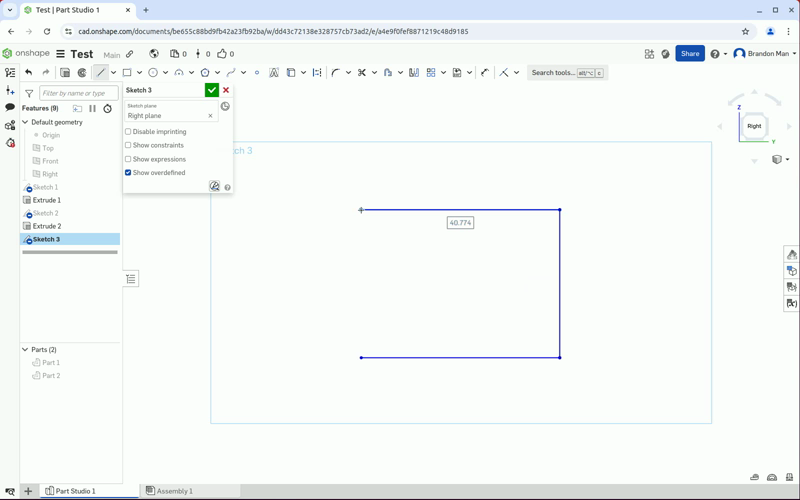
mouse_move(361, 357)
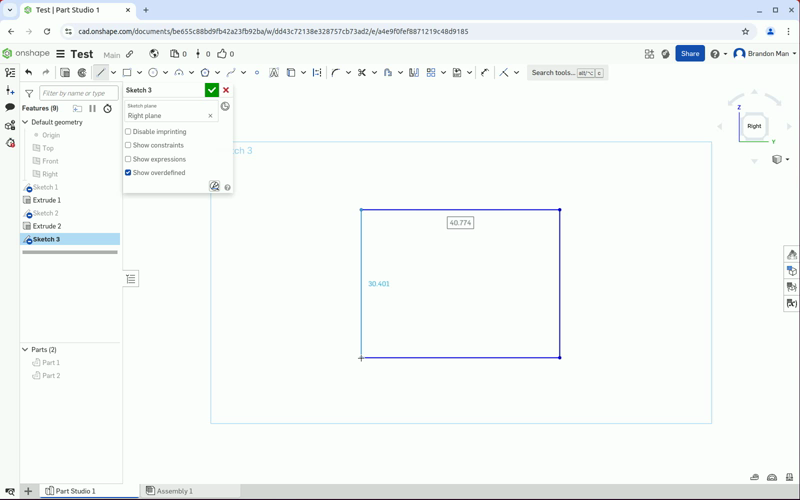
key_up(shift)
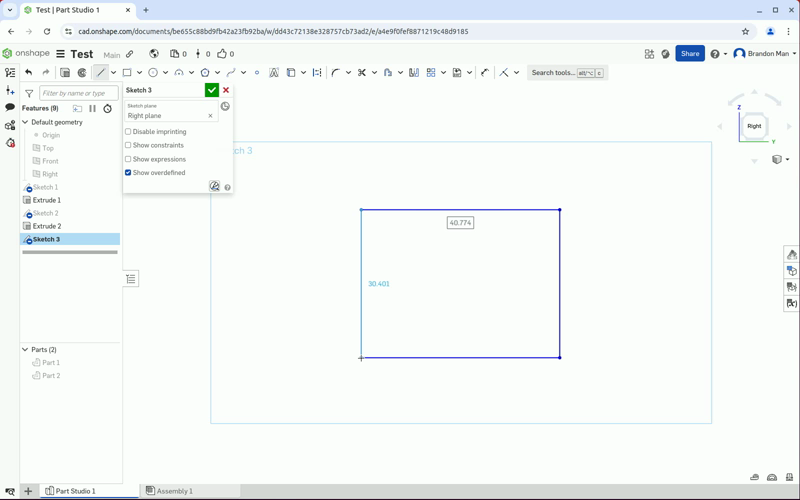
click(361, 357)
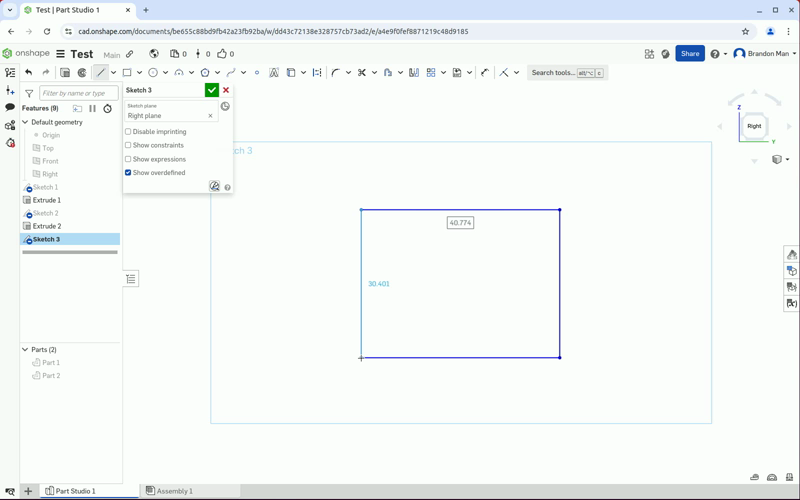
key(esc)
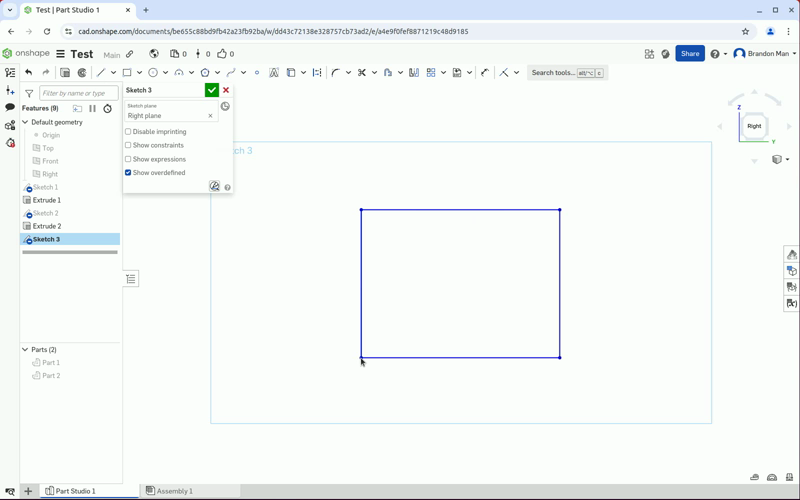
key(c)
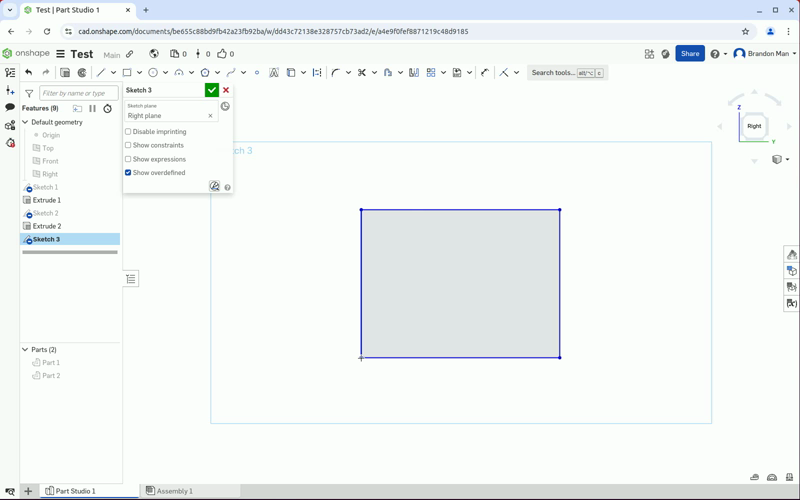
key_down(shift)
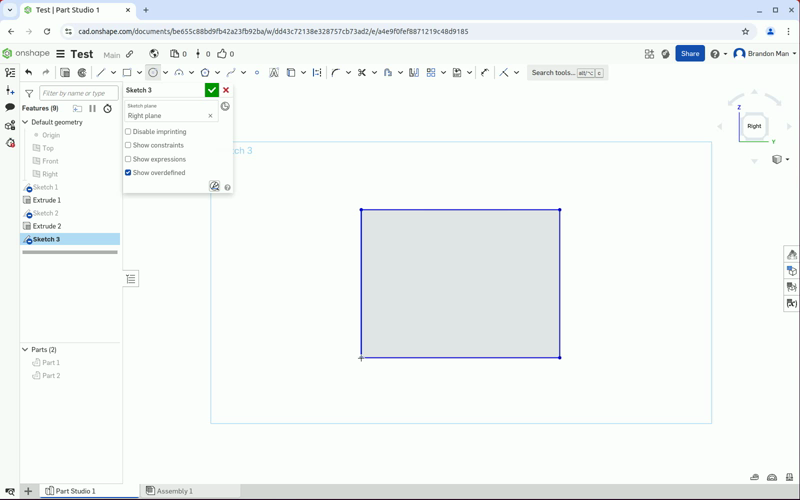
mouse_move(382, 336)
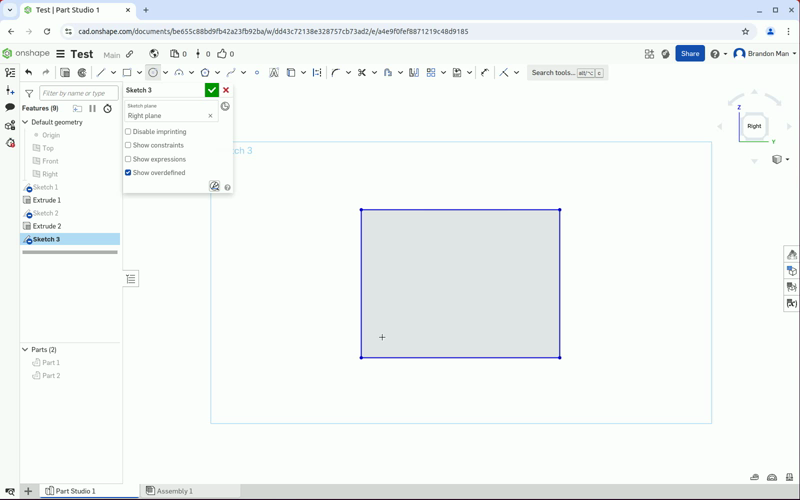
click(382, 336)
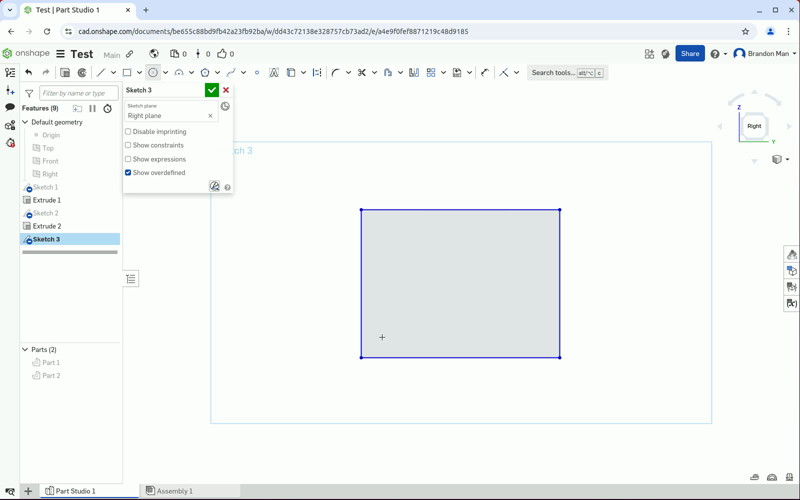
key_up(shift)
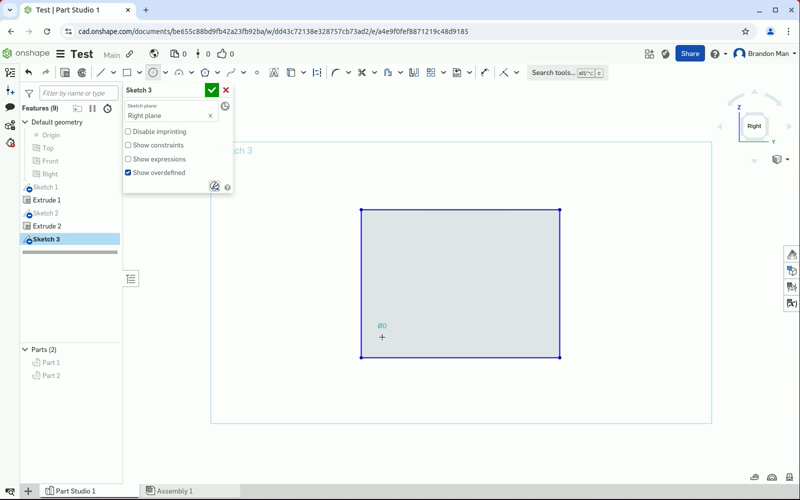
mouse_move(386, 336)
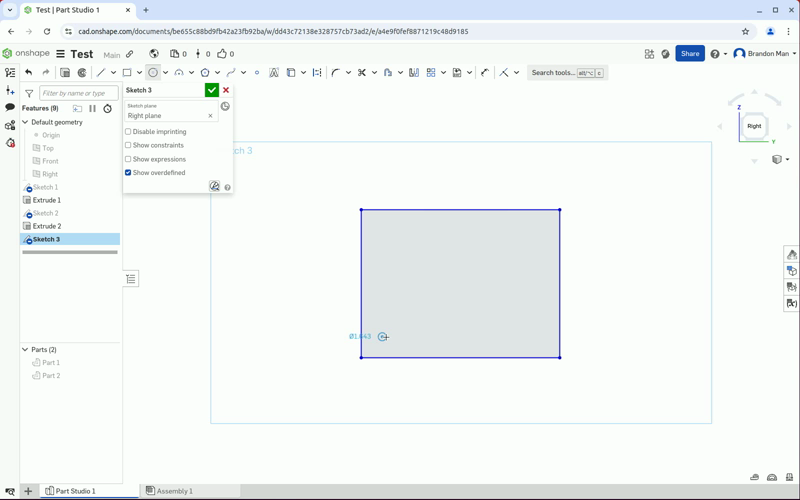
click(386, 336)
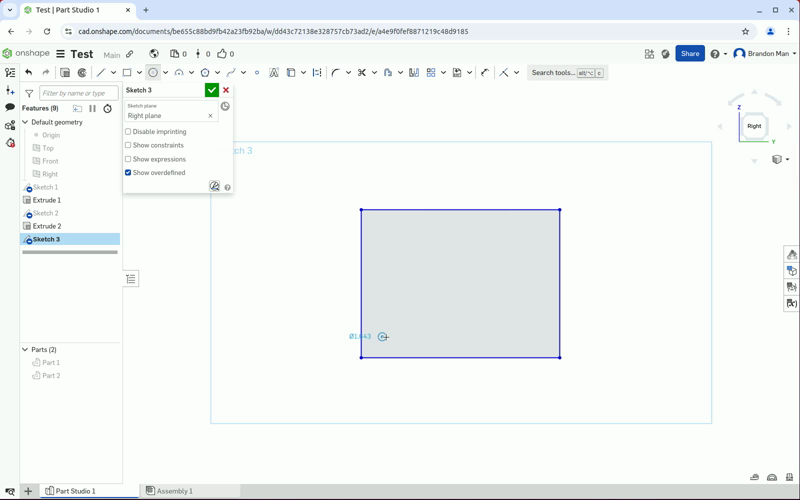
key(esc)
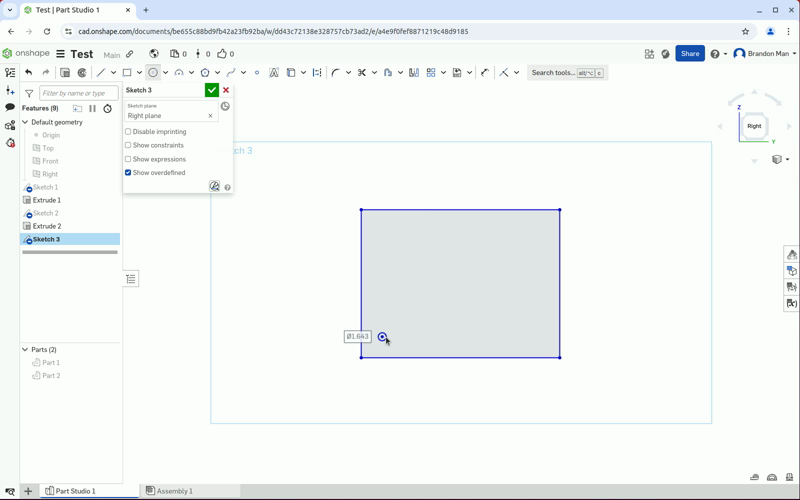
mouse_move(477, 311)
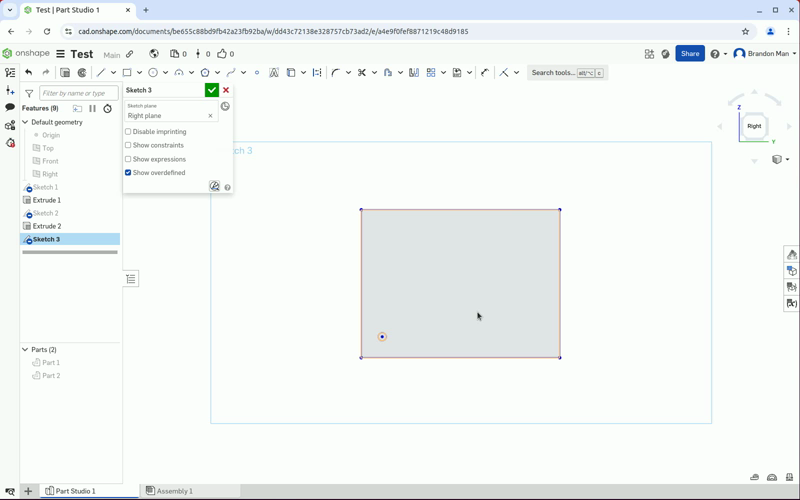
click(477, 311)
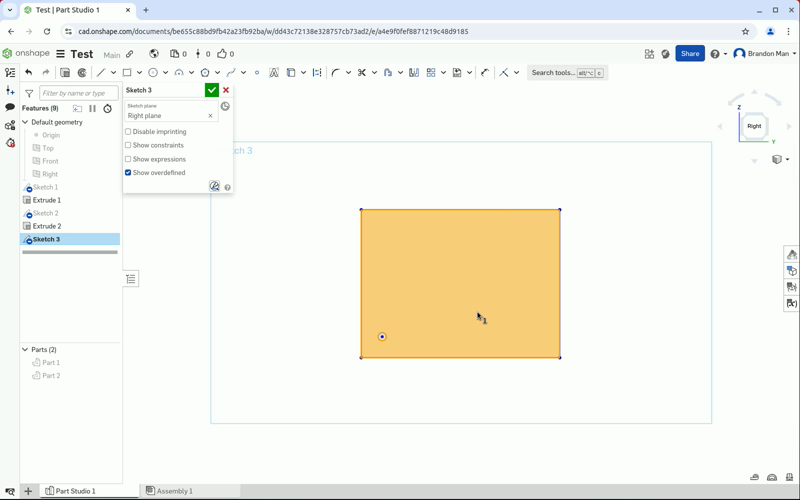
mouse_move(73, 352)
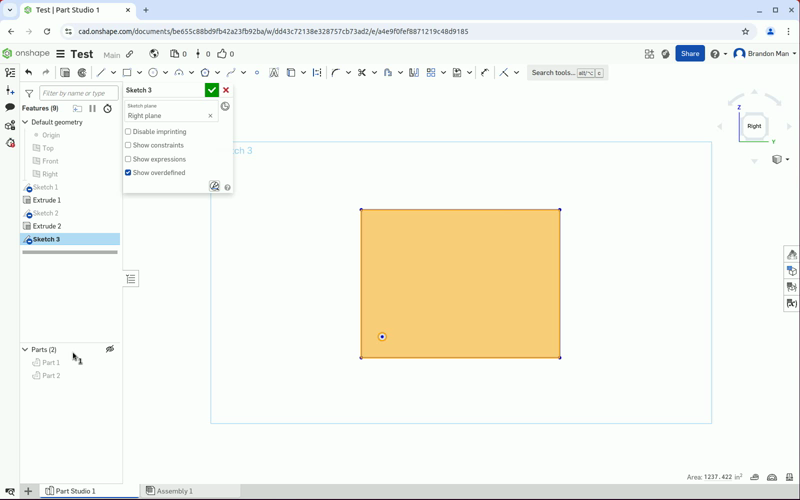
key(shift+y)
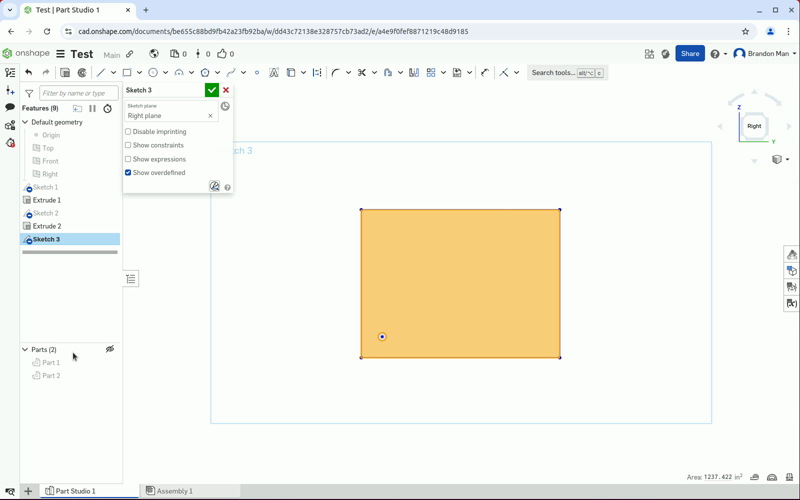
key(shift+e)
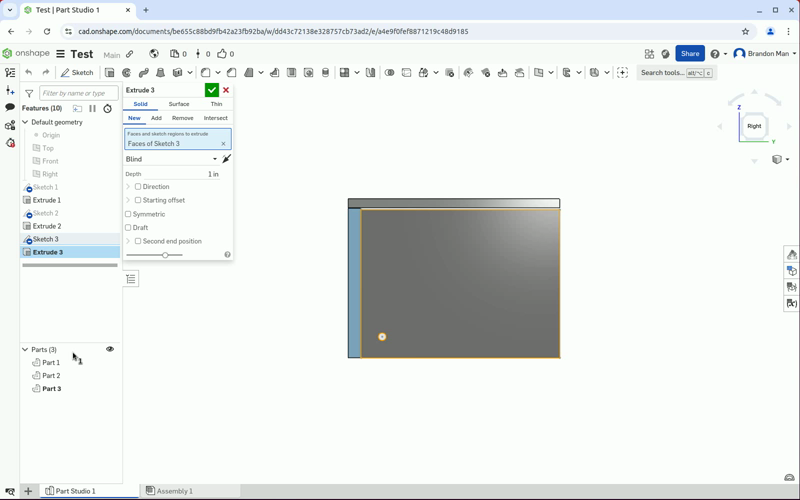
mouse_move(143, 106)
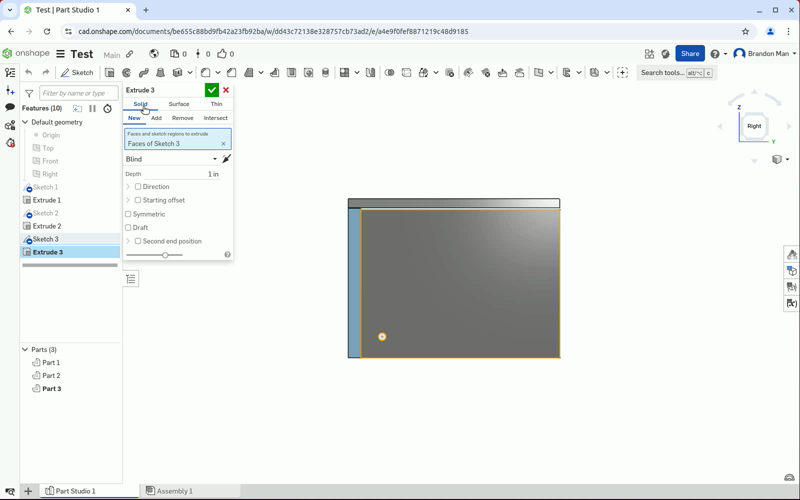
click(143, 106)
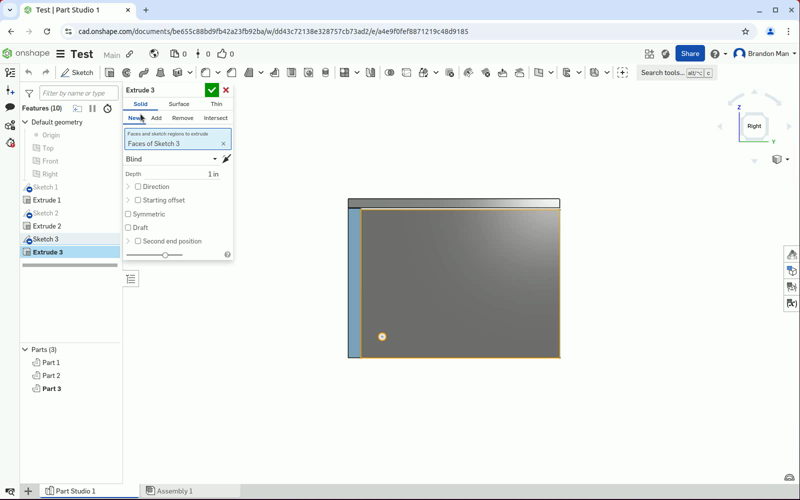
mouse_move(137, 120)
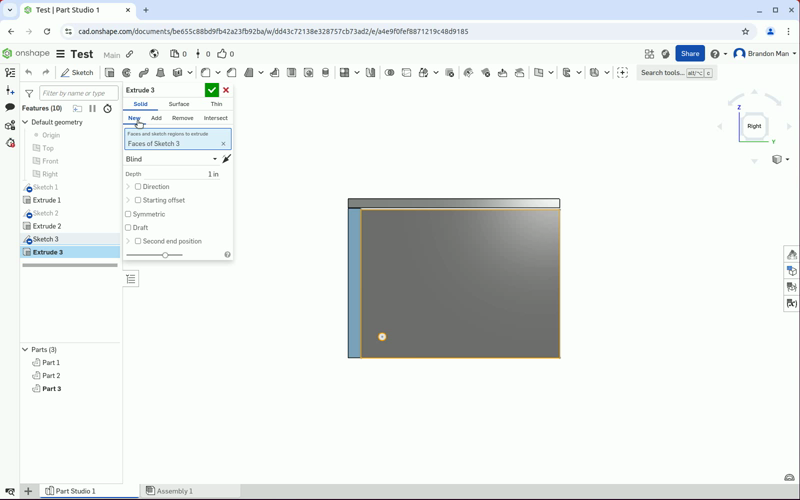
click(137, 120)
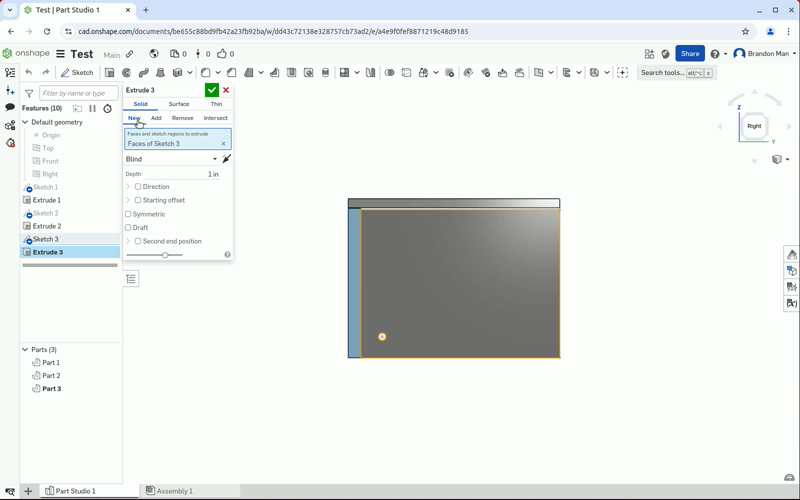
key(tab, 4)
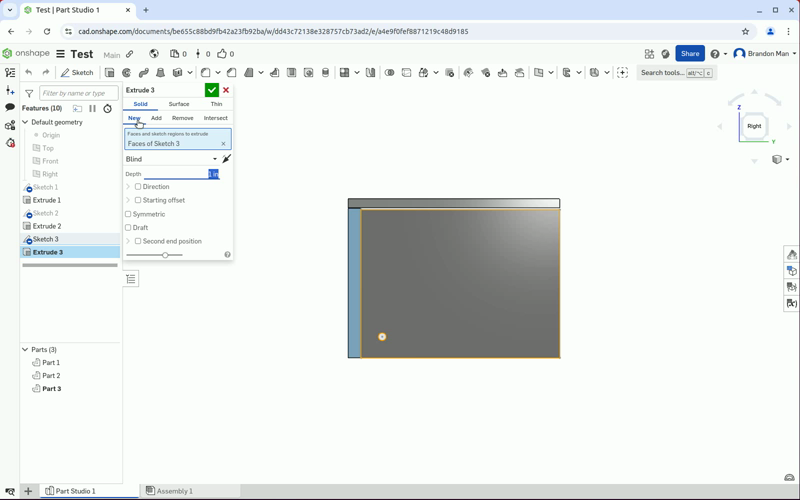
text(2.648)
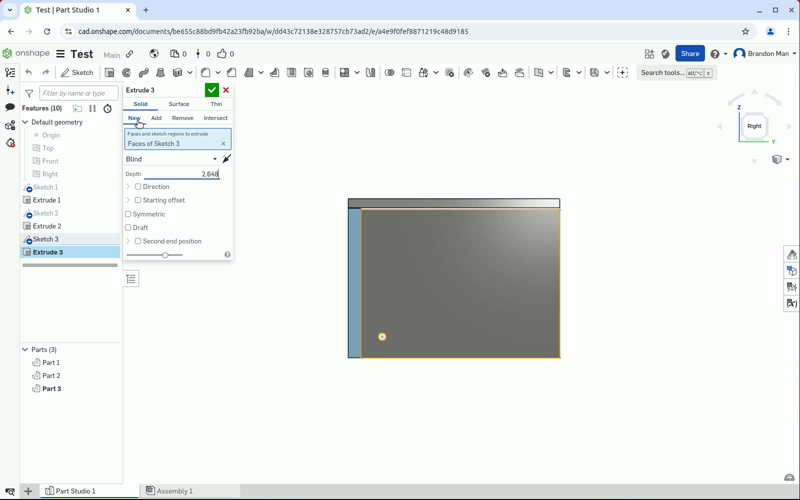
key(enter)
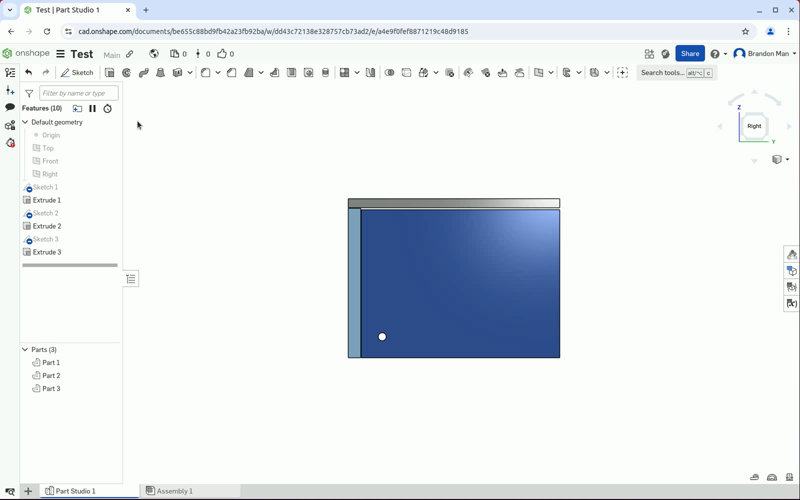
key(shift+h)
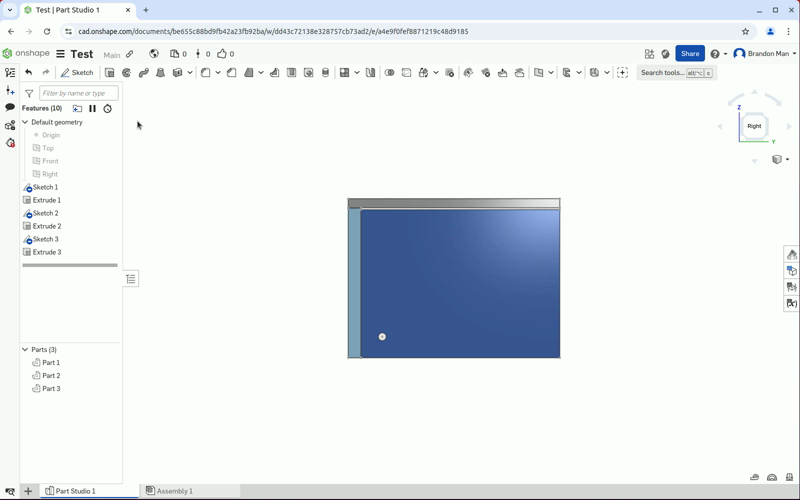
key(shift+h)
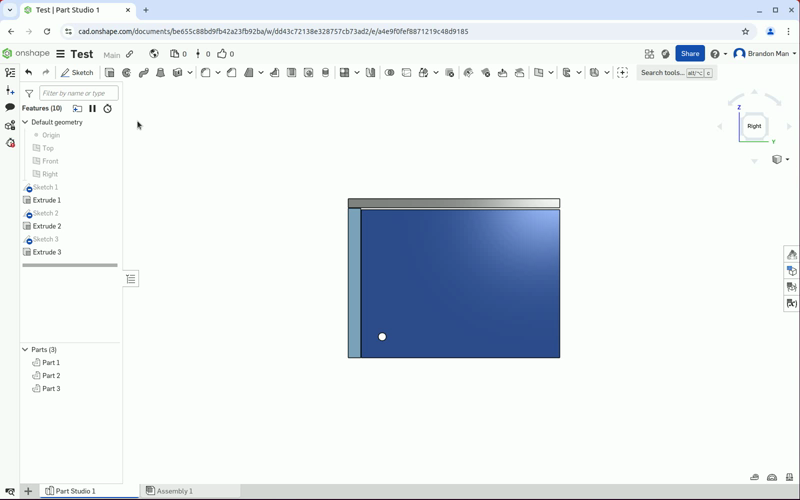
mouse_move(73, 189)
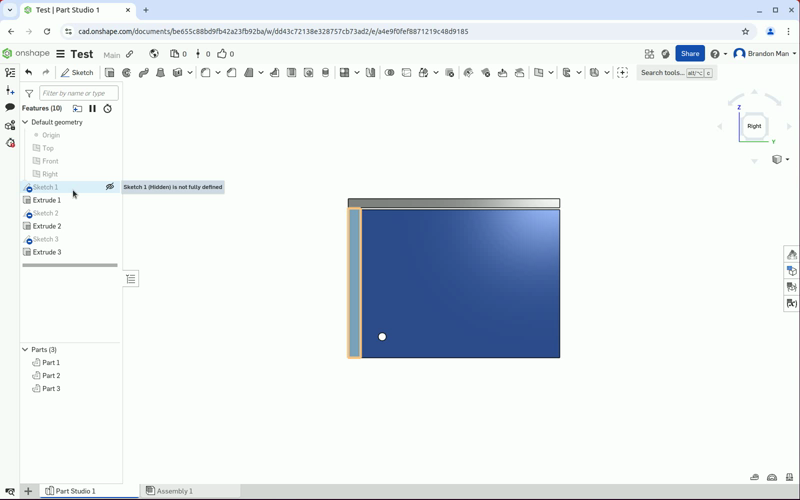
click(73, 189)
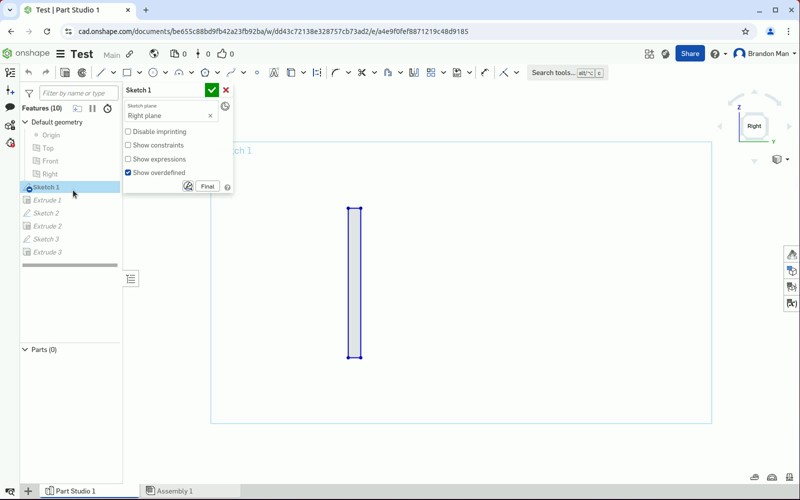
mouse_move(229, 92)
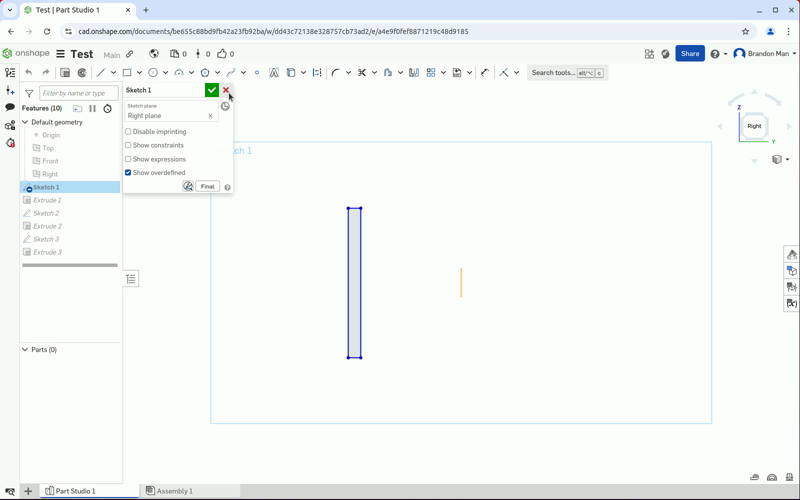
click(229, 92)
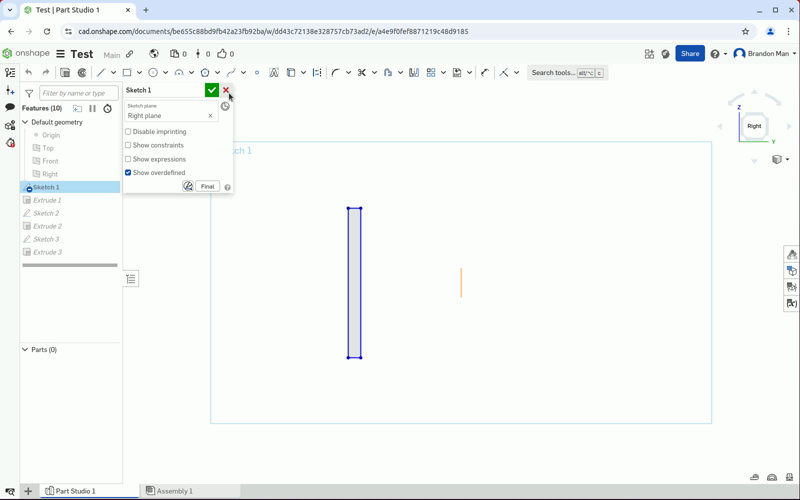
key(shift+s)
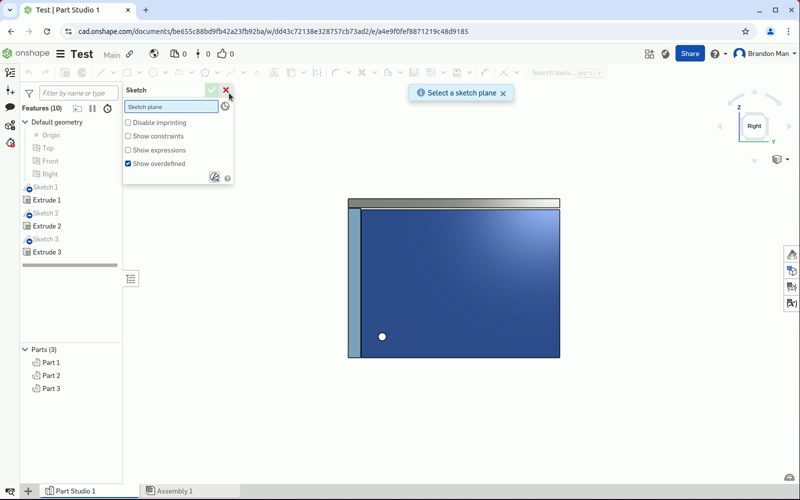
mouse_move(73, 176)
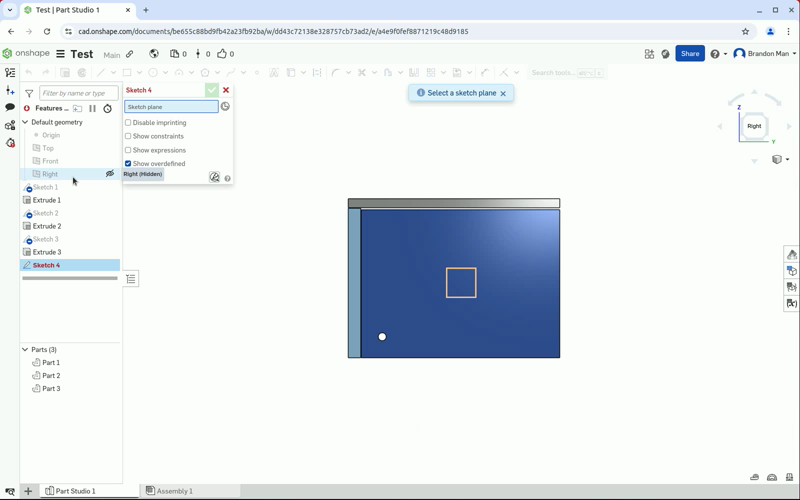
click(73, 176)
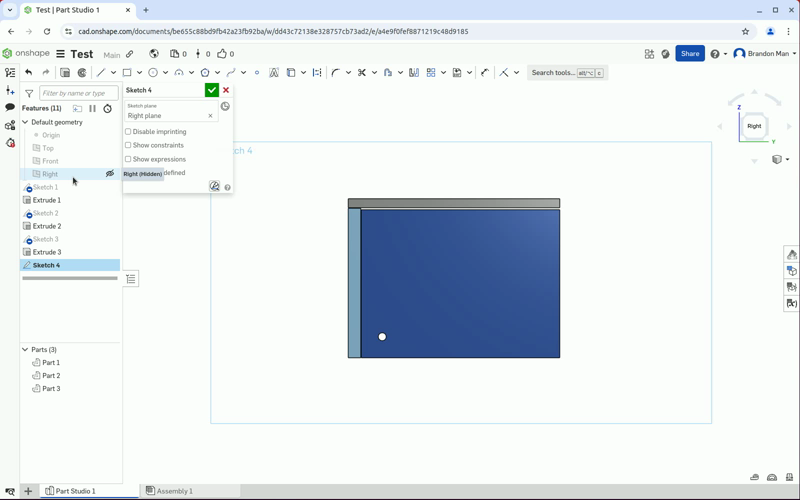
mouse_move(73, 352)
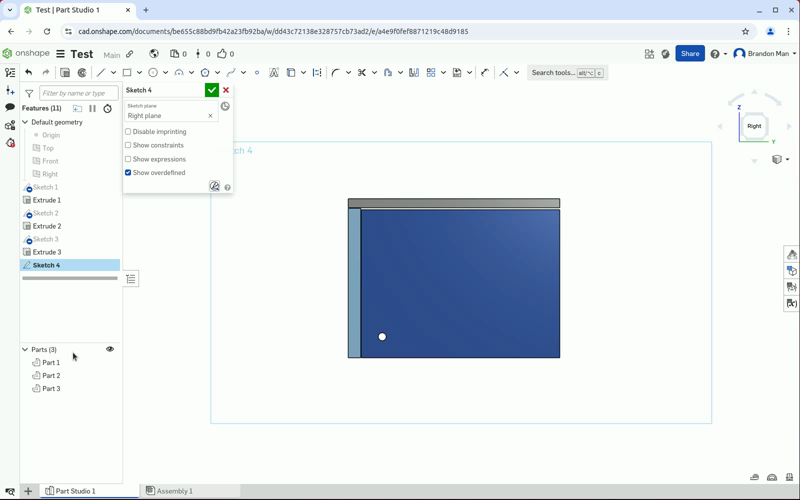
key(y)
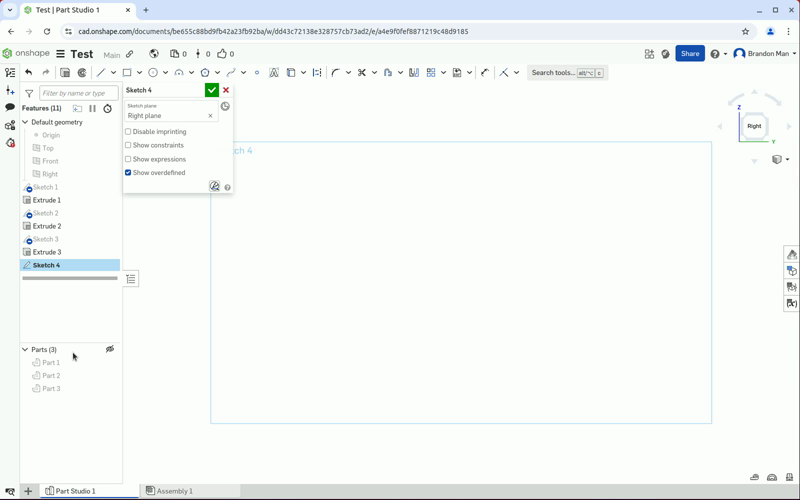
key(c)
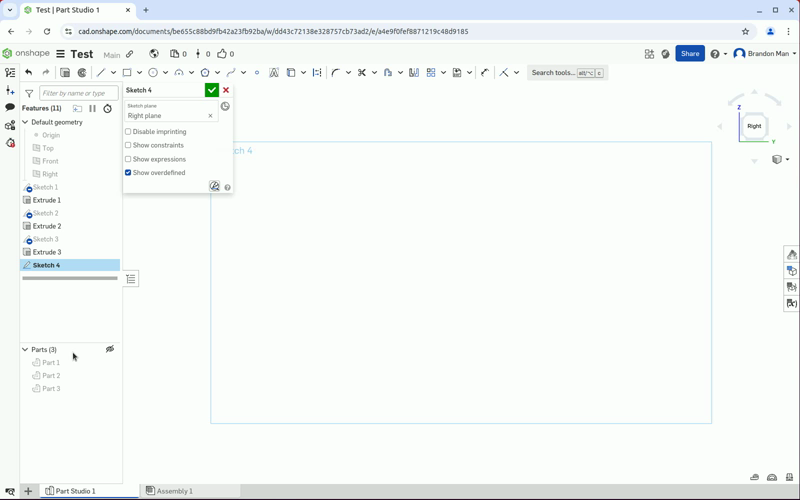
key_down(shift)
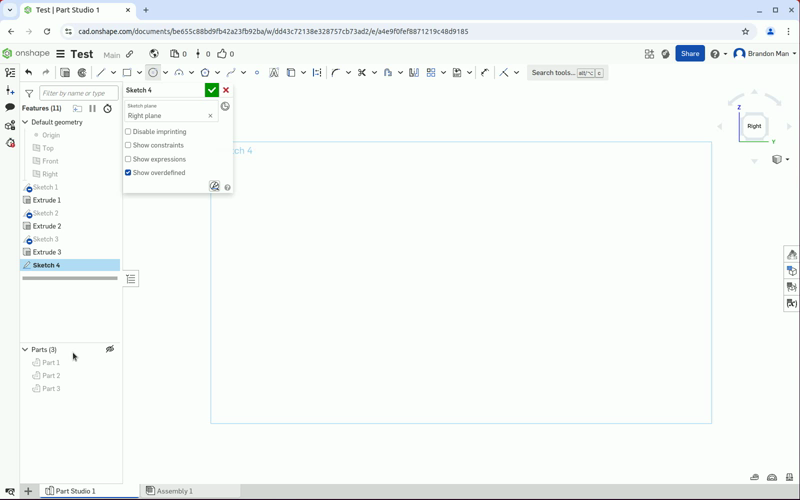
mouse_move(382, 337)
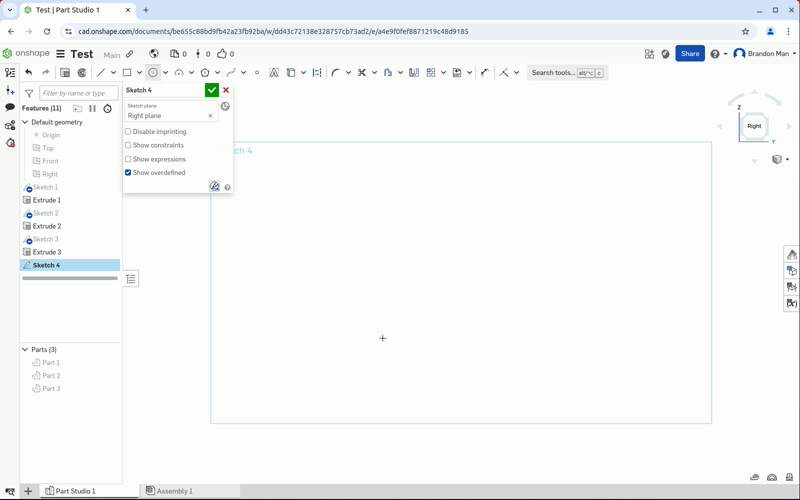
click(382, 337)
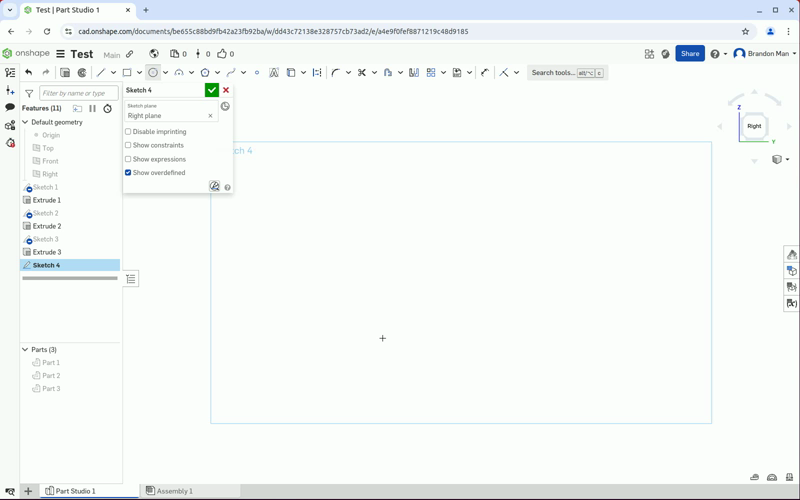
key_up(shift)
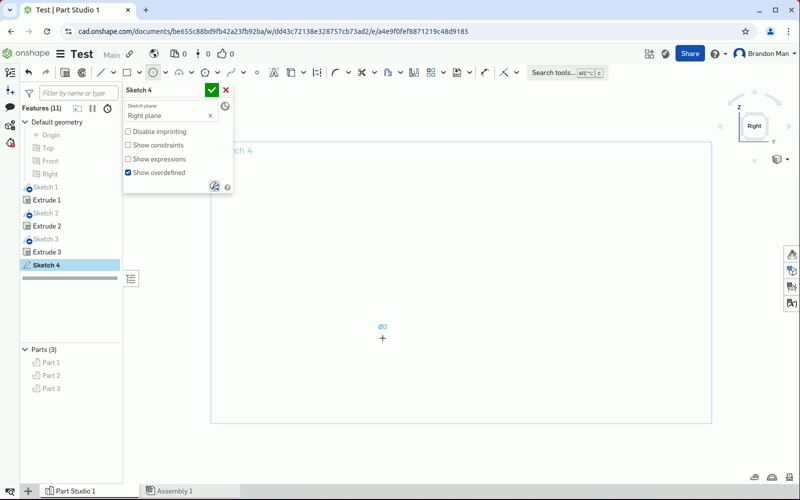
mouse_move(388, 337)
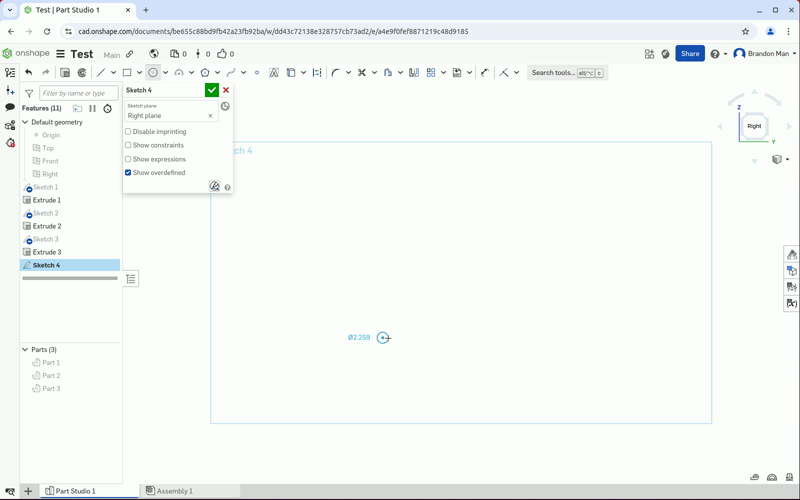
click(388, 337)
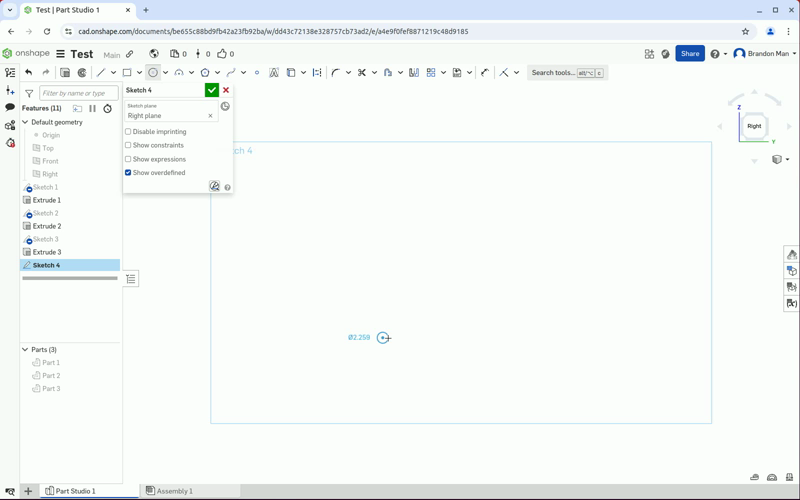
key(esc)
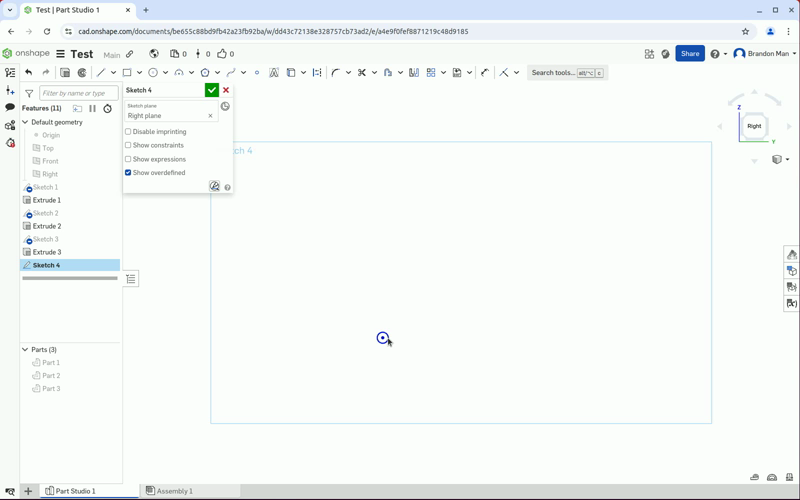
mouse_move(383, 336)
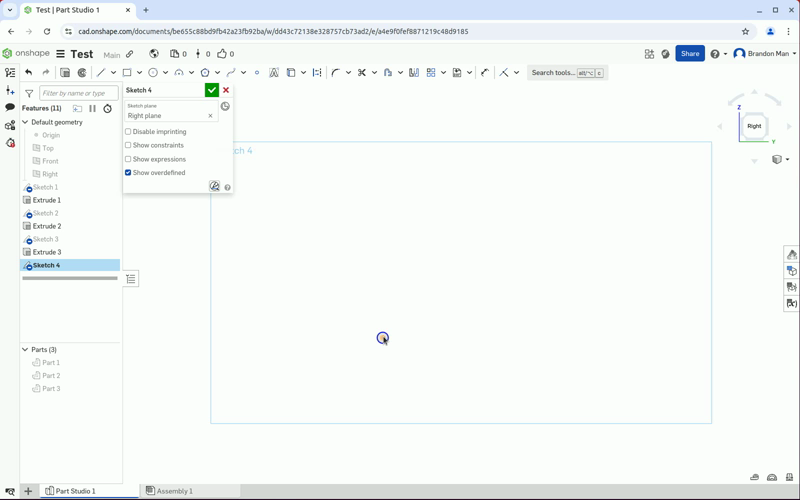
scroll(6)
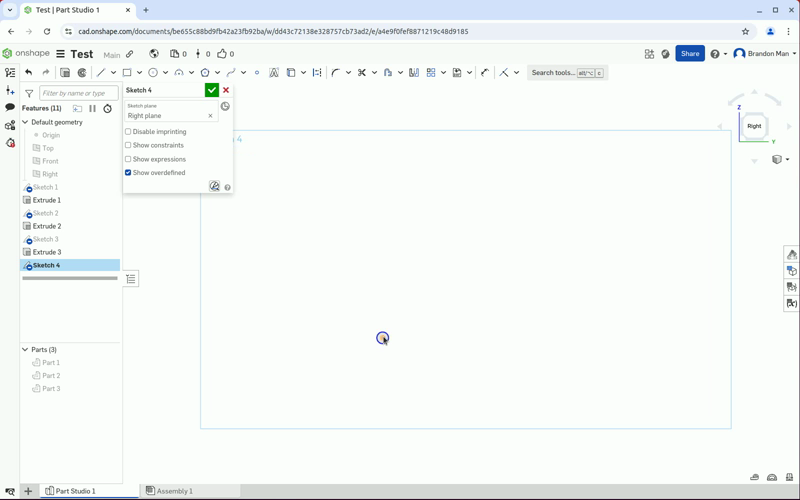
scroll(6)
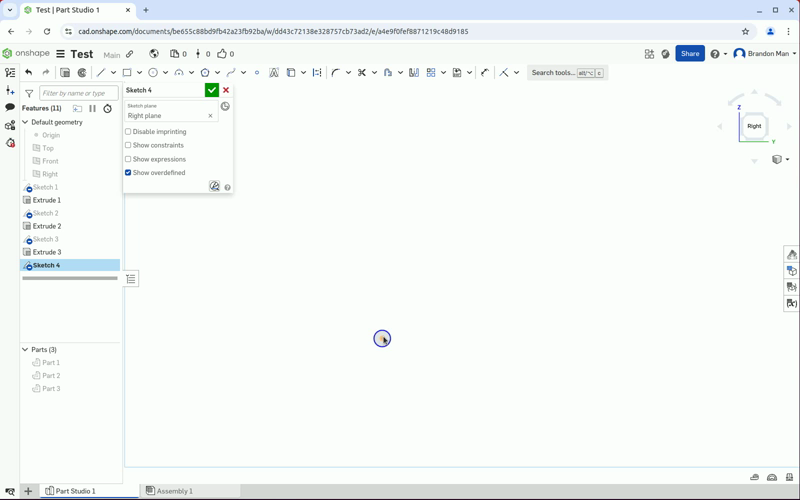
scroll(6)
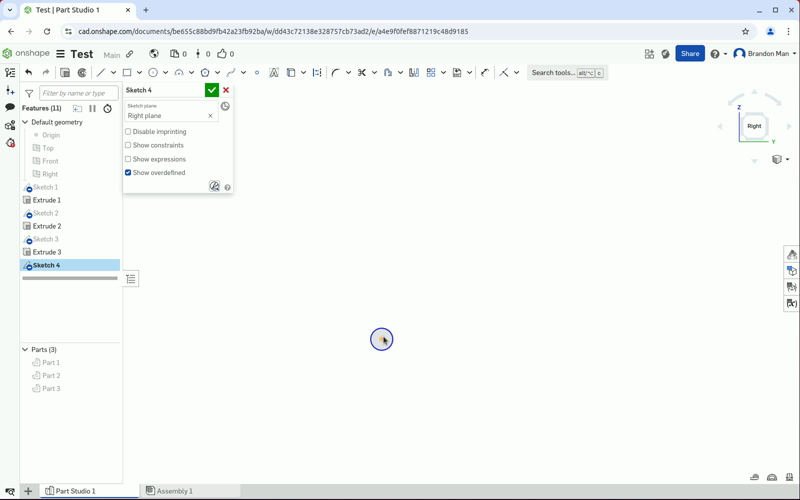
scroll(6)
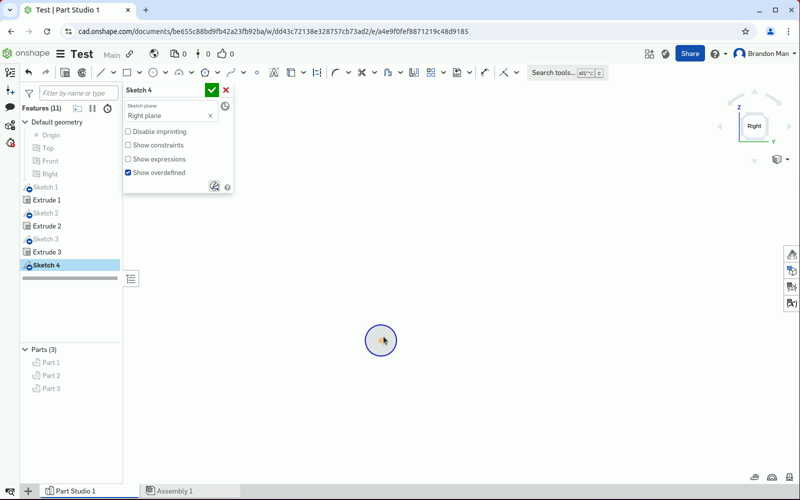
scroll(6)
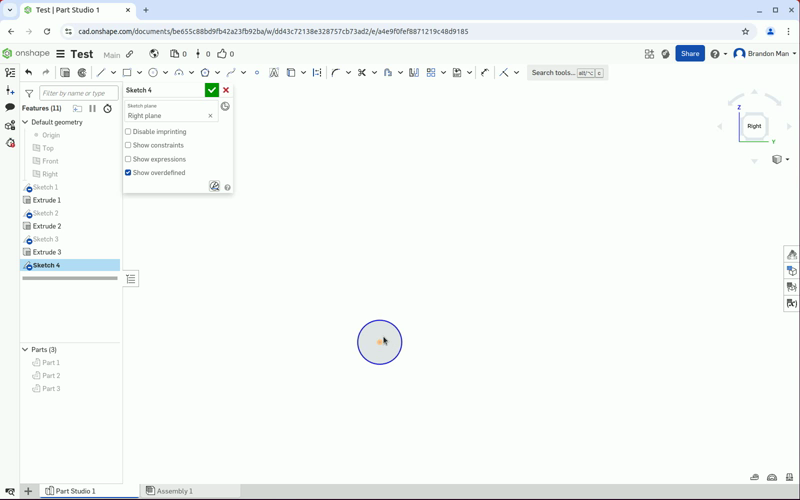
scroll(6)
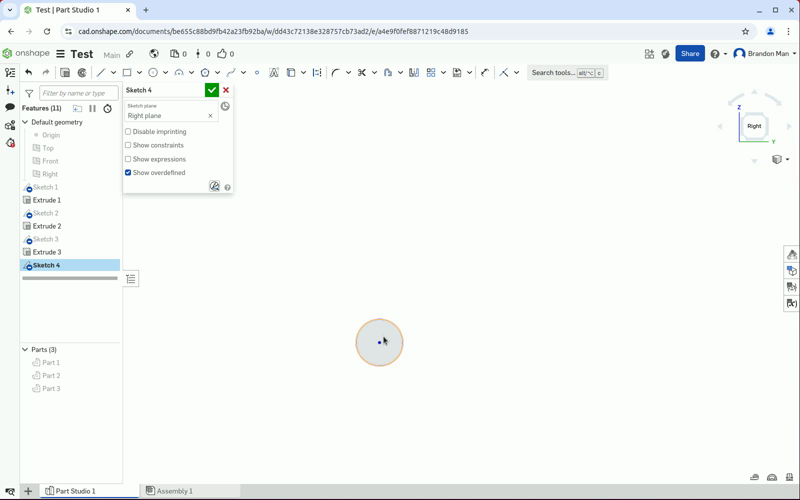
scroll(6)
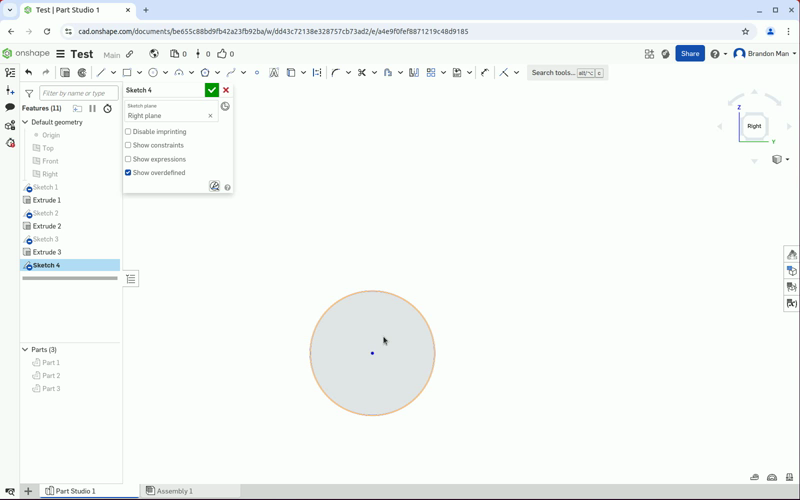
click(383, 336)
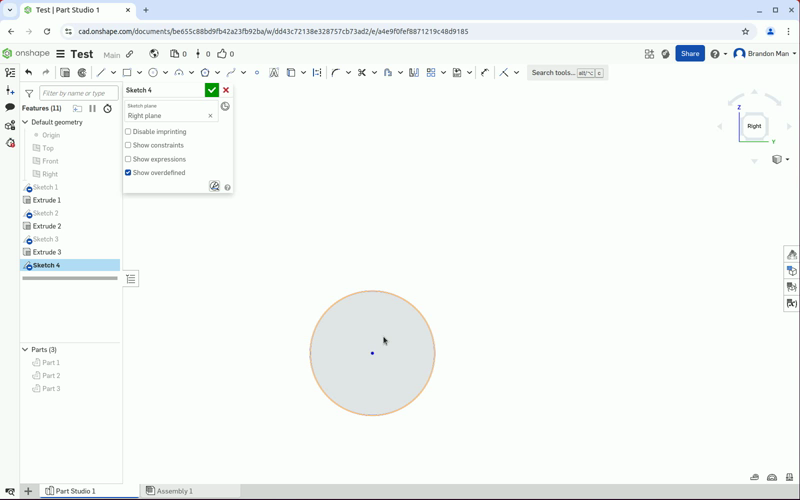
scroll(-6)
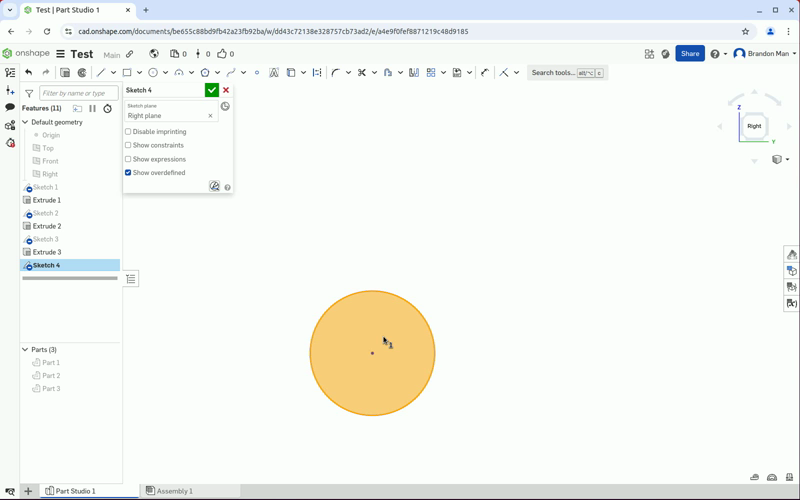
scroll(-6)
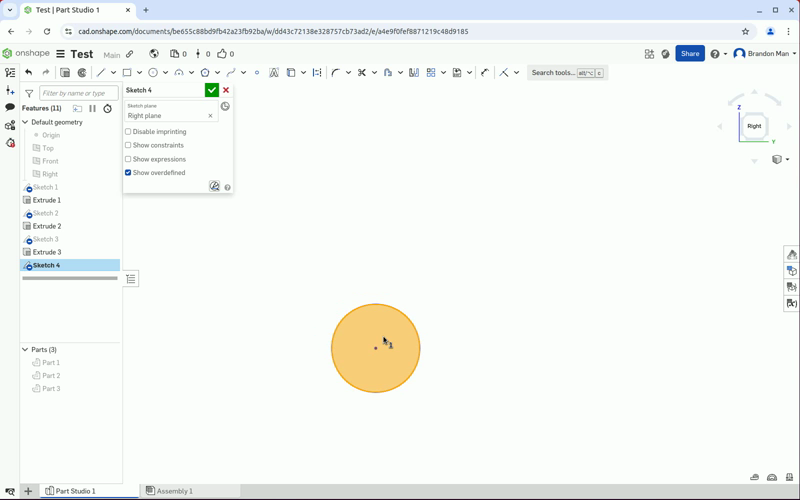
scroll(-6)
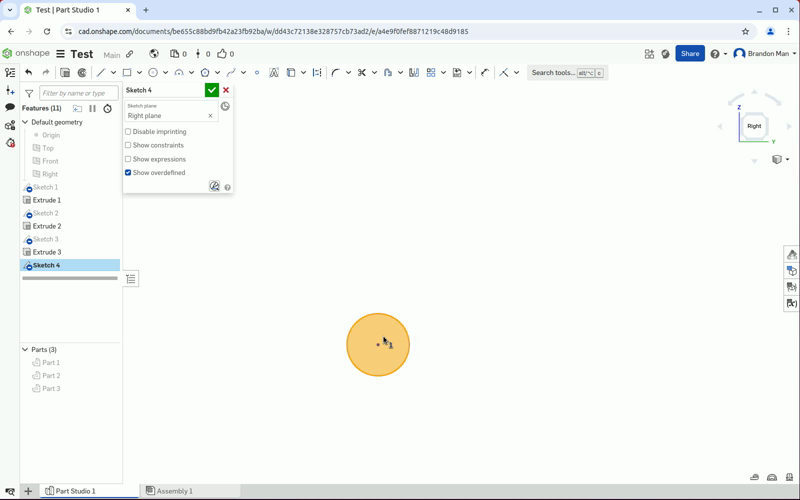
scroll(-6)
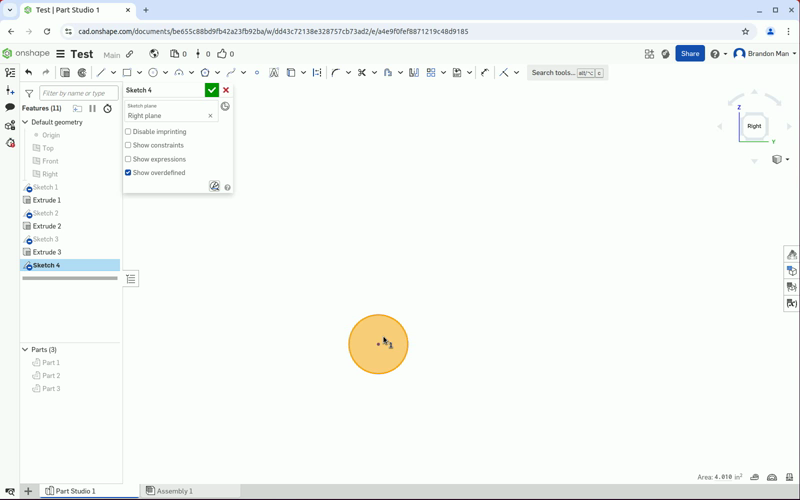
scroll(-6)
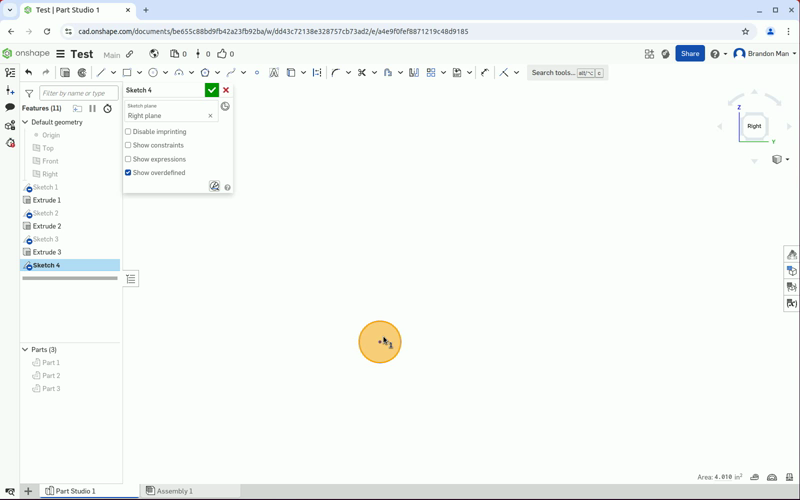
scroll(-6)
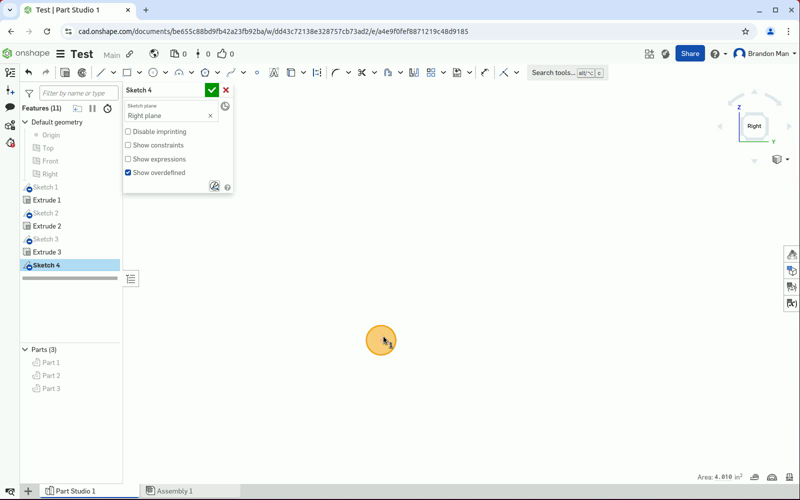
scroll(-6)
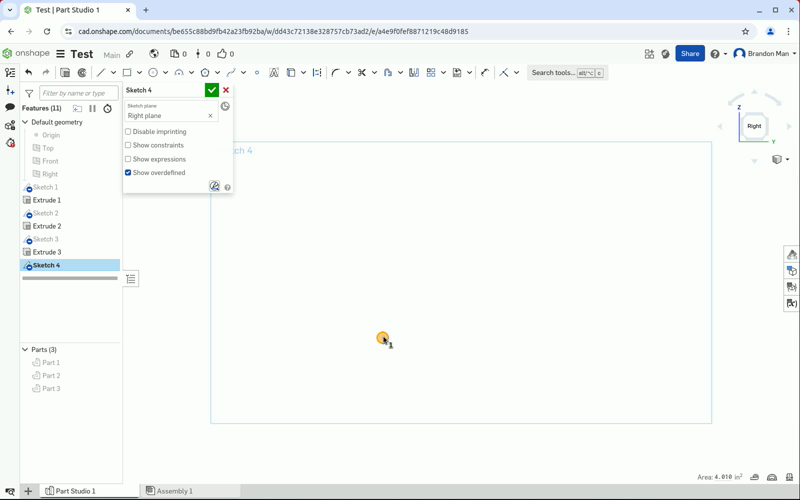
mouse_move(73, 352)
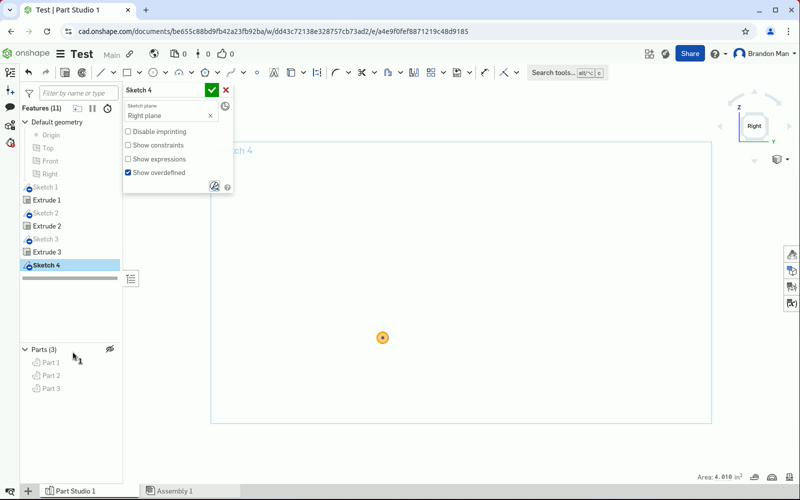
key(shift+y)
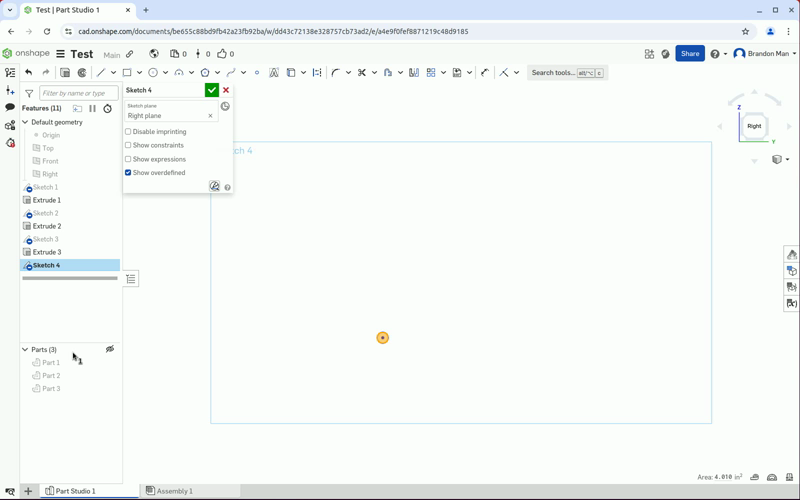
key(shift+e)
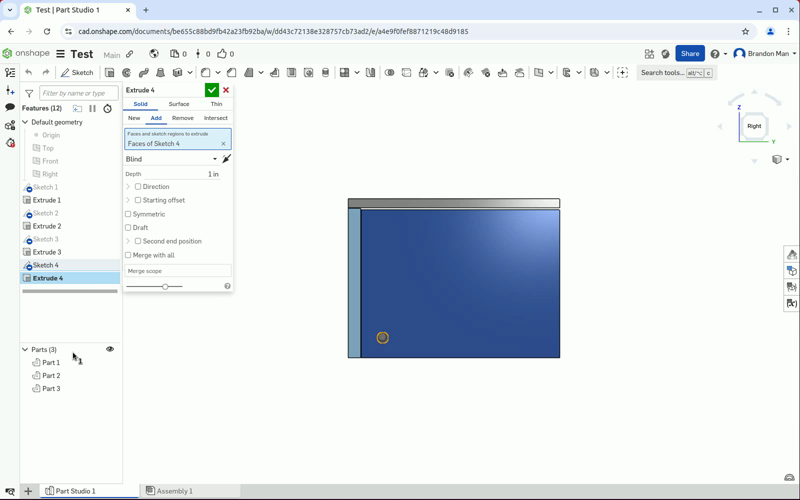
mouse_move(143, 106)
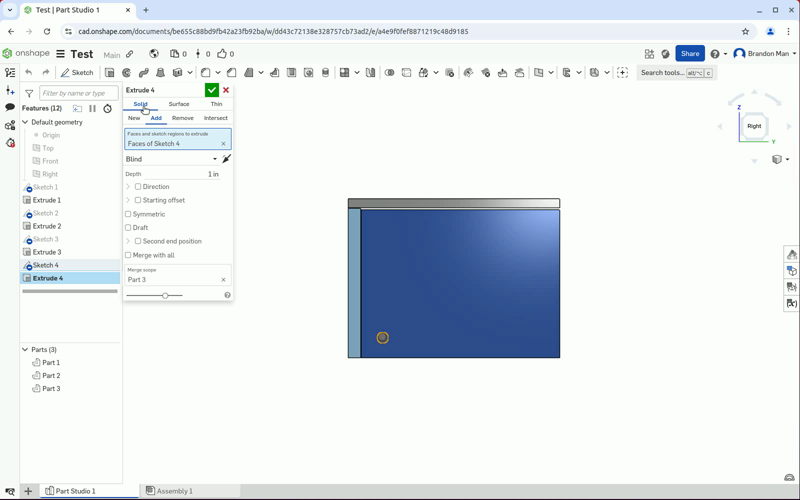
click(143, 106)
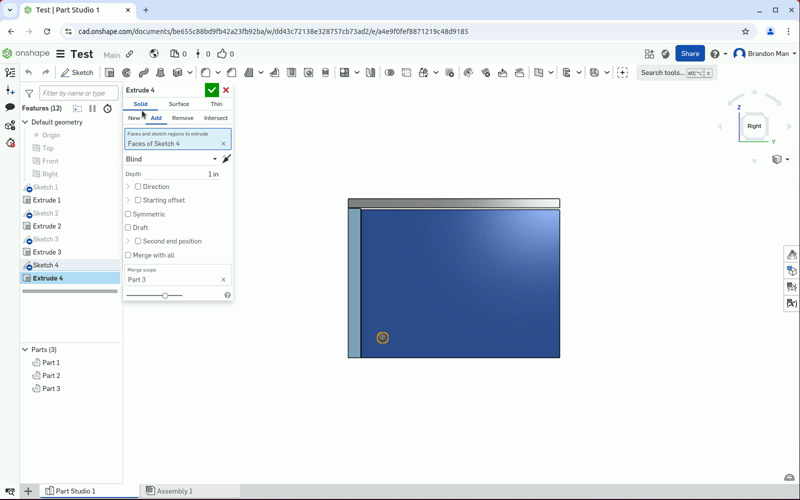
mouse_move(137, 120)
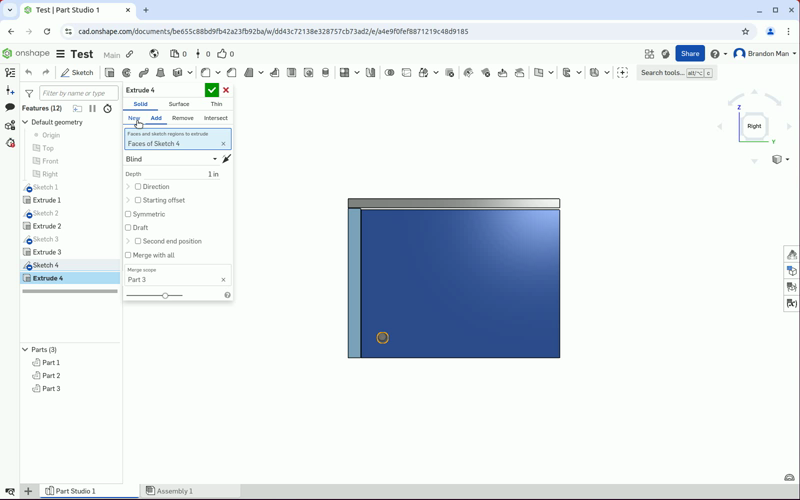
click(137, 120)
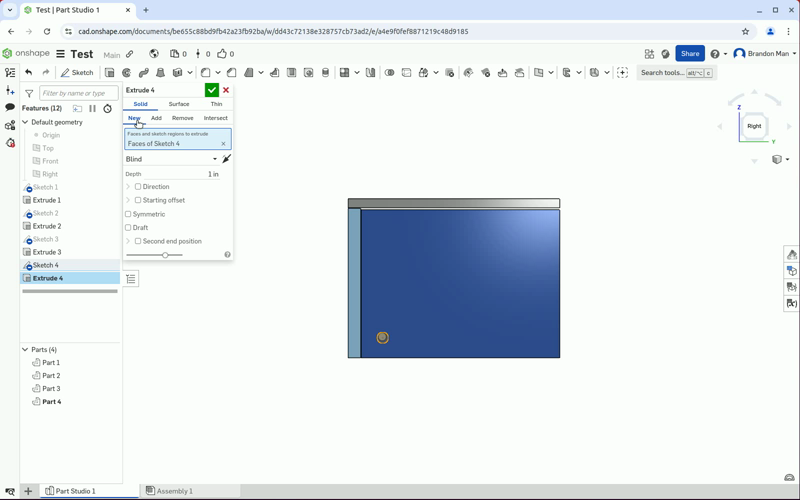
key(tab, 4)
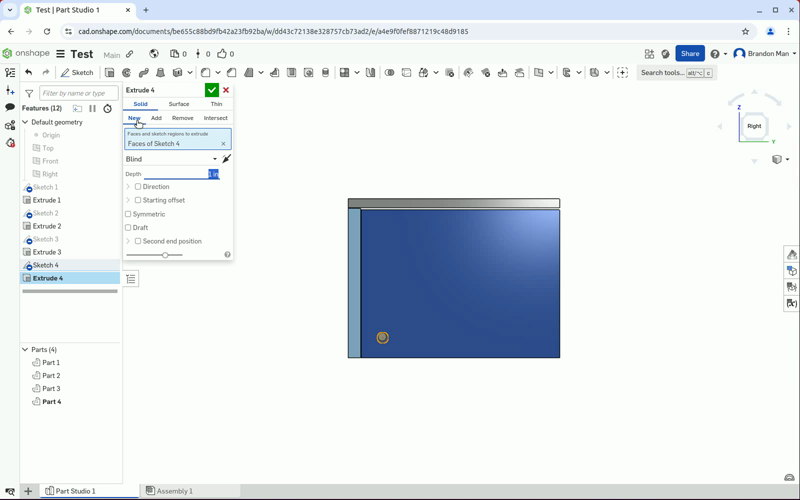
text(2.648)
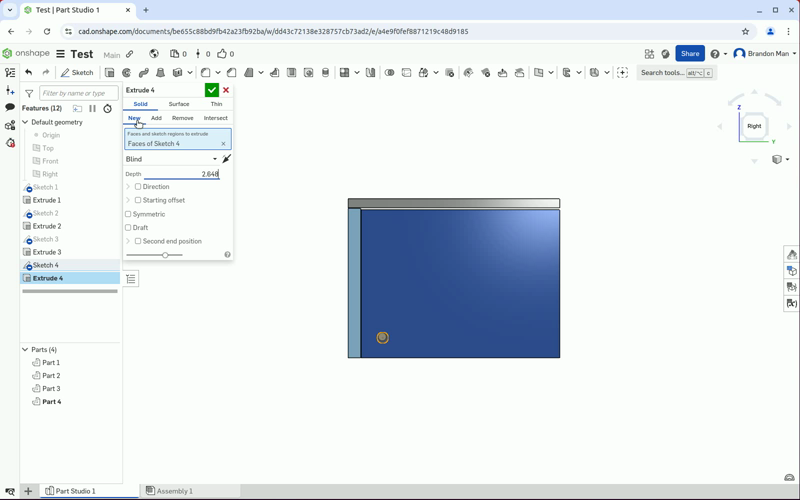
key(enter)
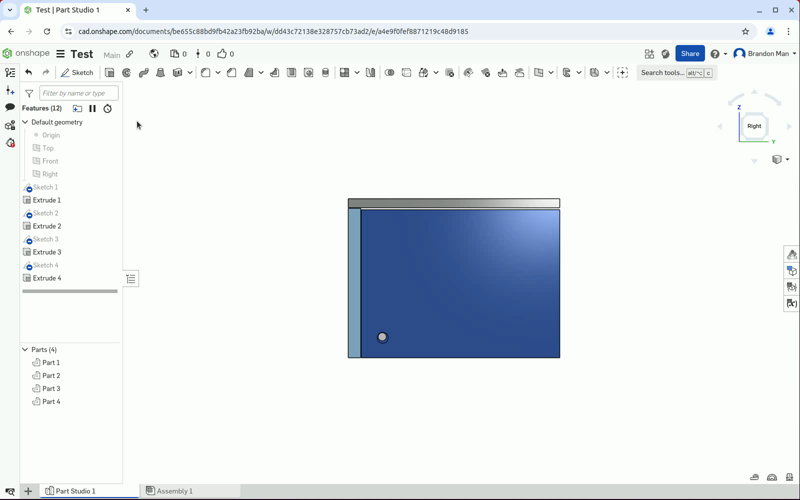
key(shift+h)
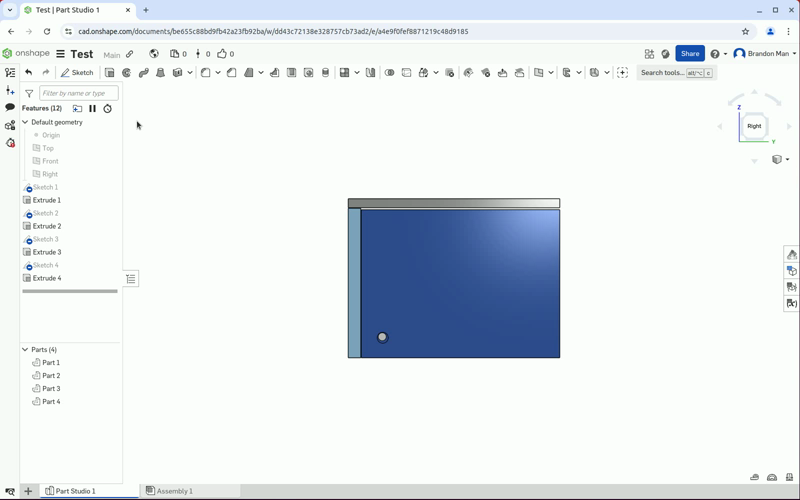
key(shift+h)
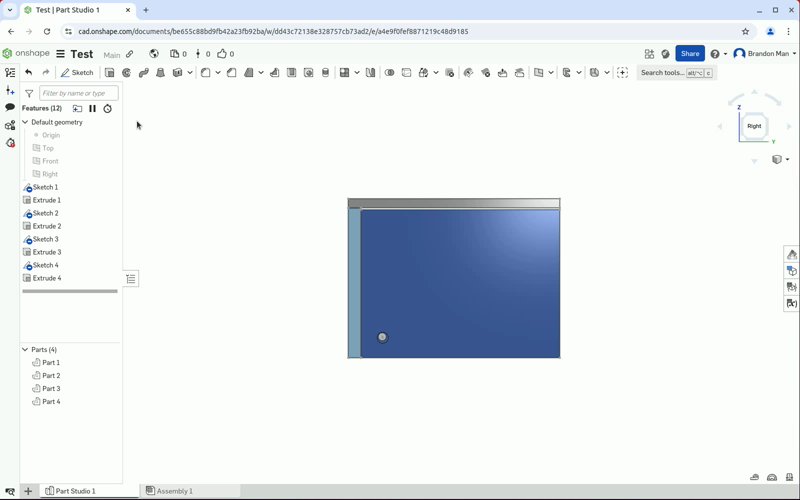
key(shift+7)
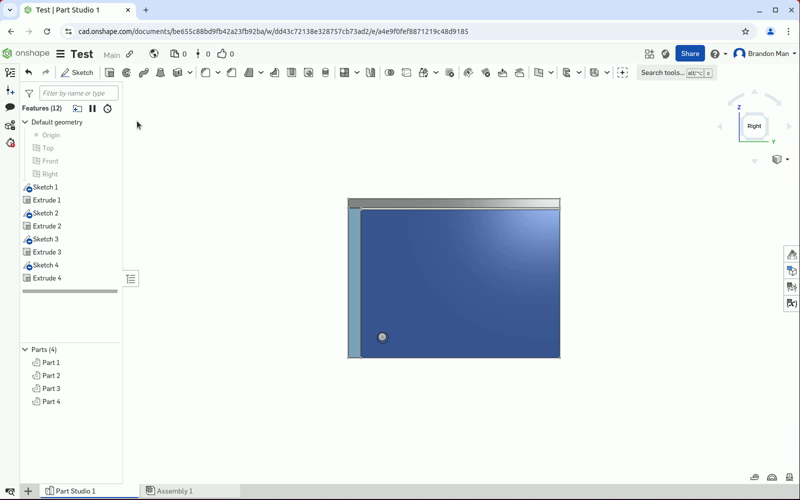
key(right, 2)
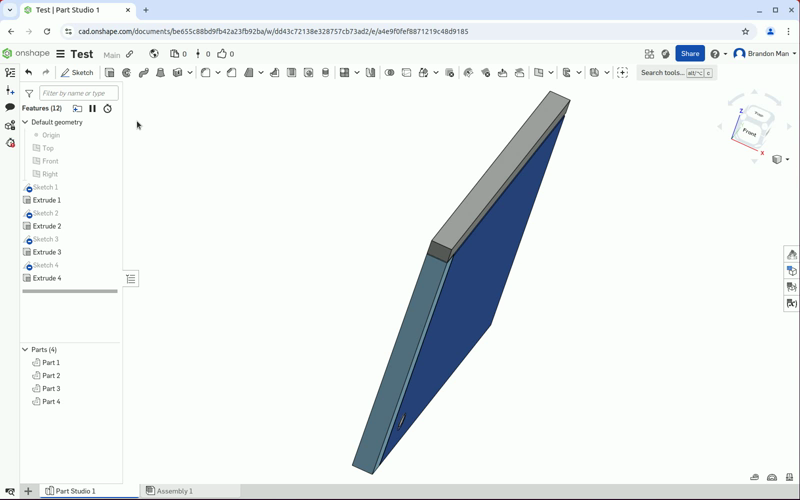
key(down, 2)
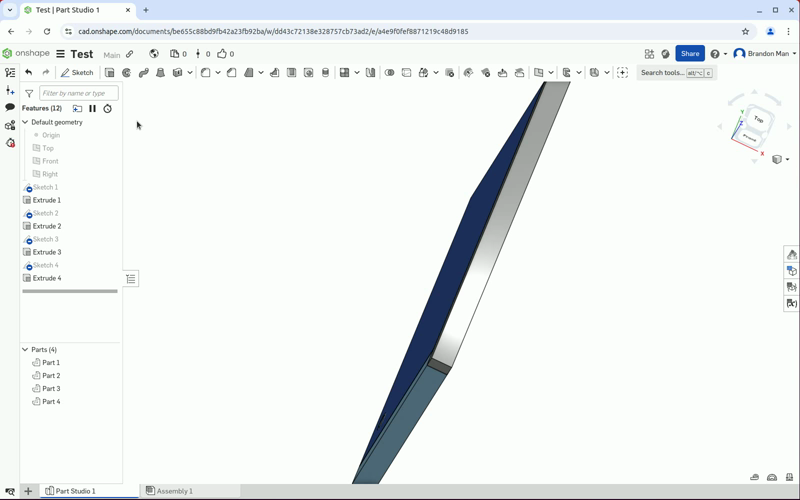
key(up, 2)
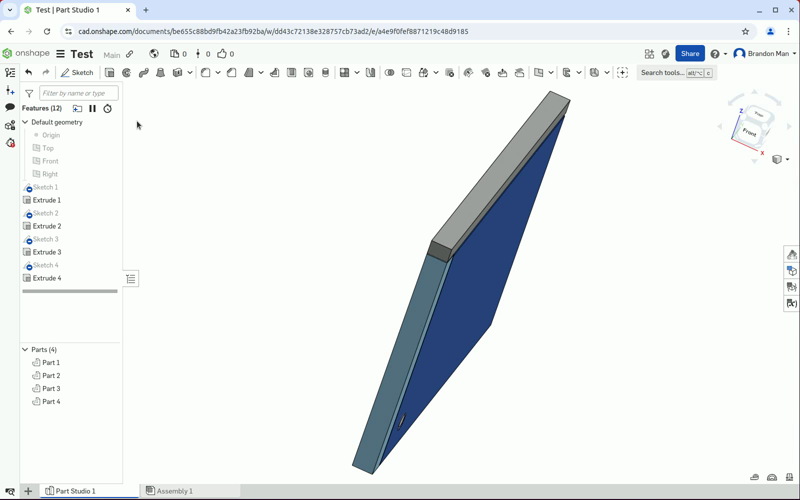
key(left, 2)
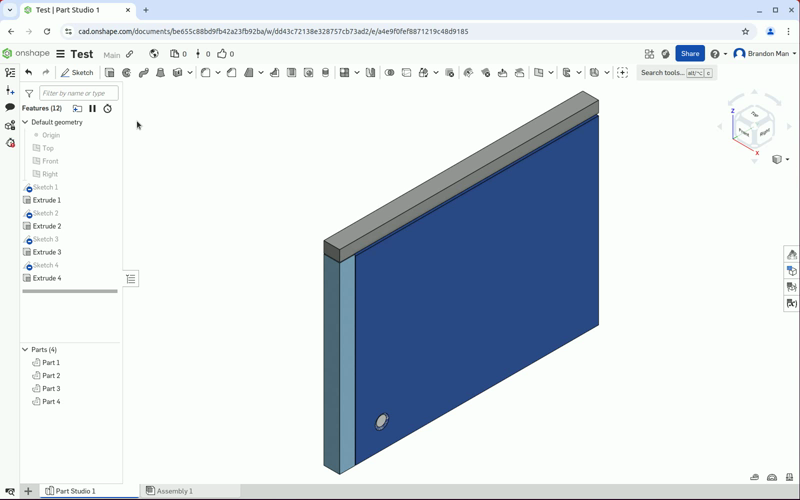
mouse_move(73, 189)
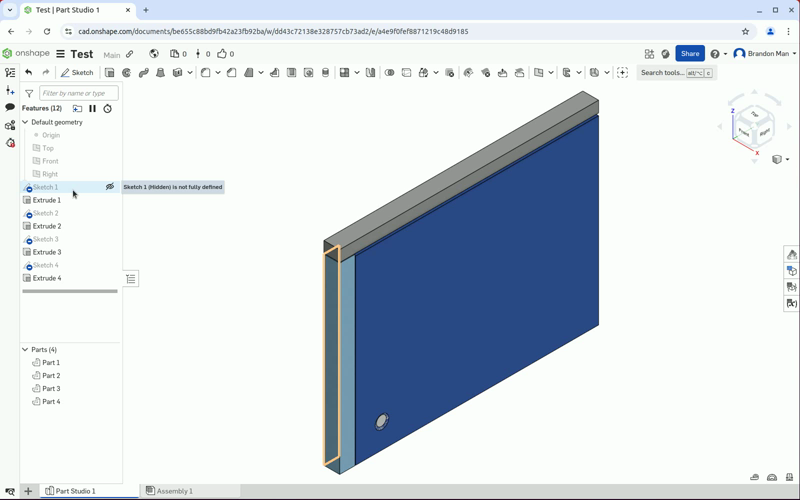
click(73, 189)